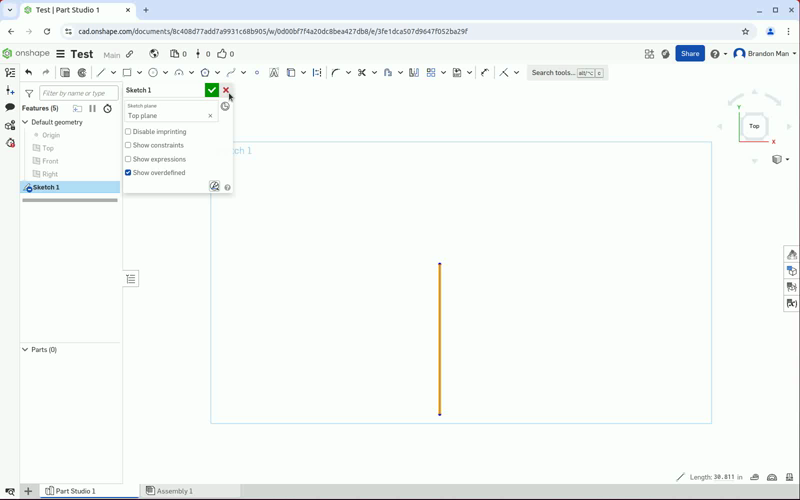
key(shift+h)
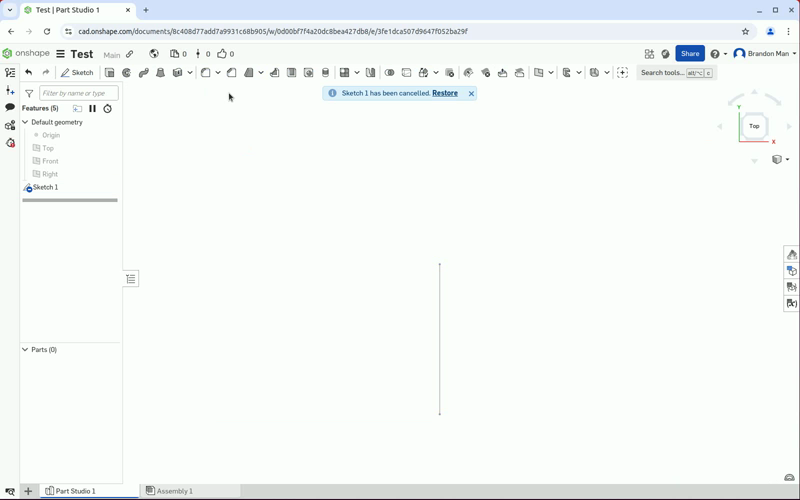
key(shift+s)
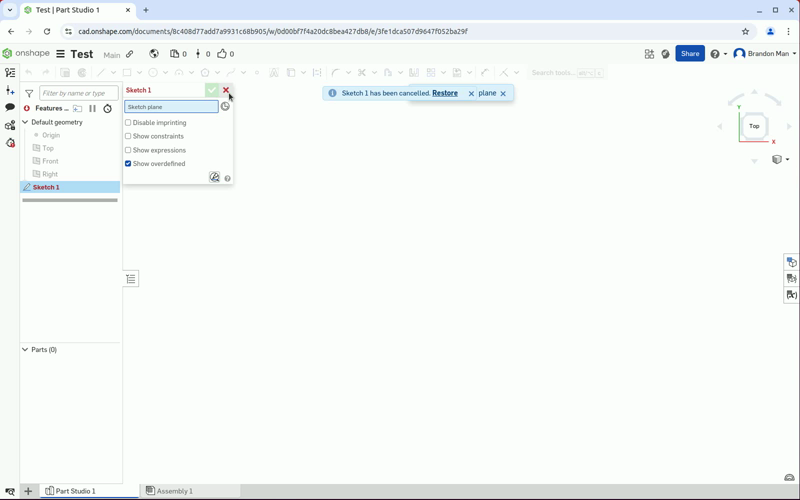
mouse_move(73, 150)
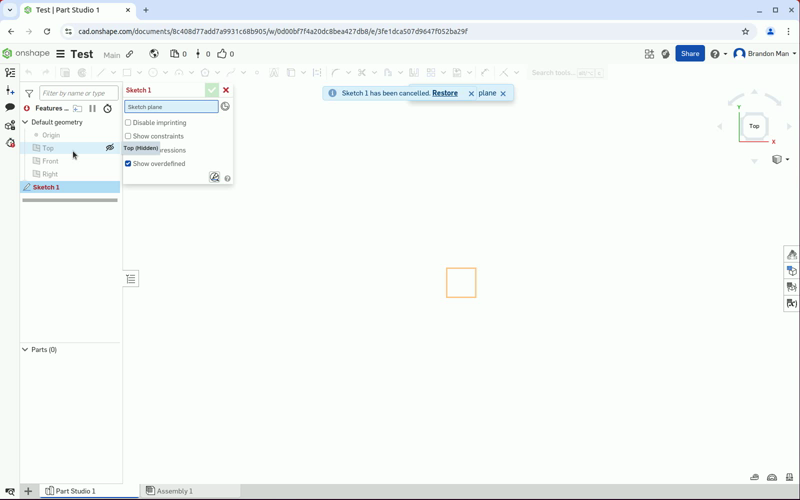
click(73, 150)
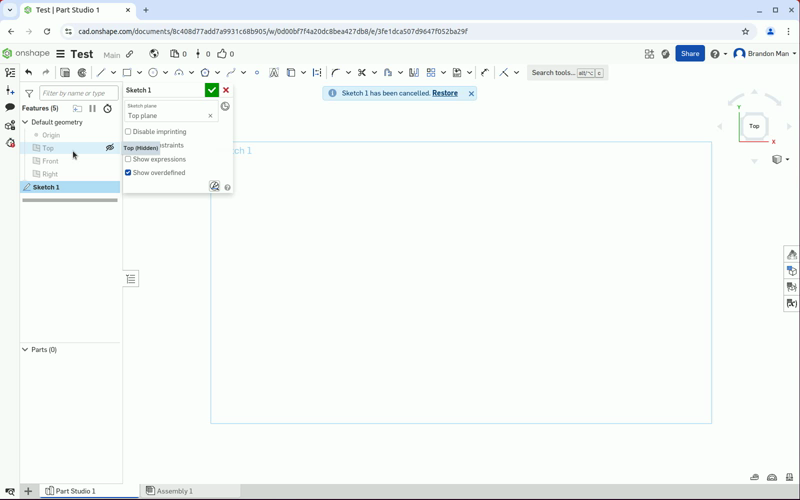
mouse_move(73, 352)
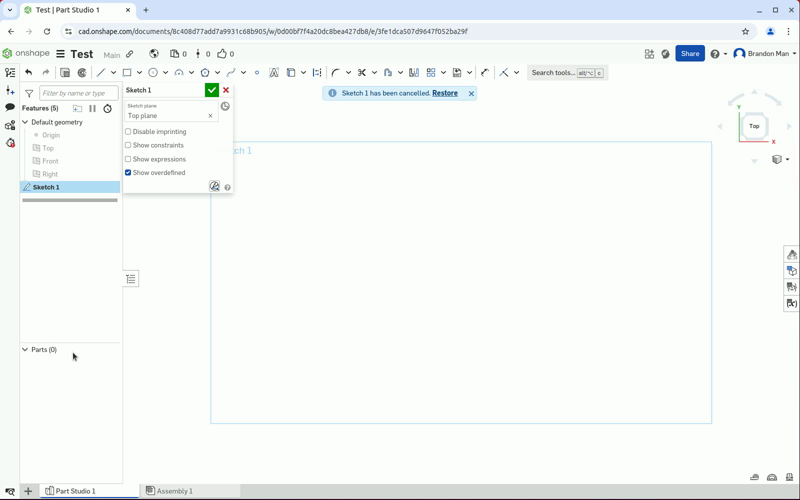
key(y)
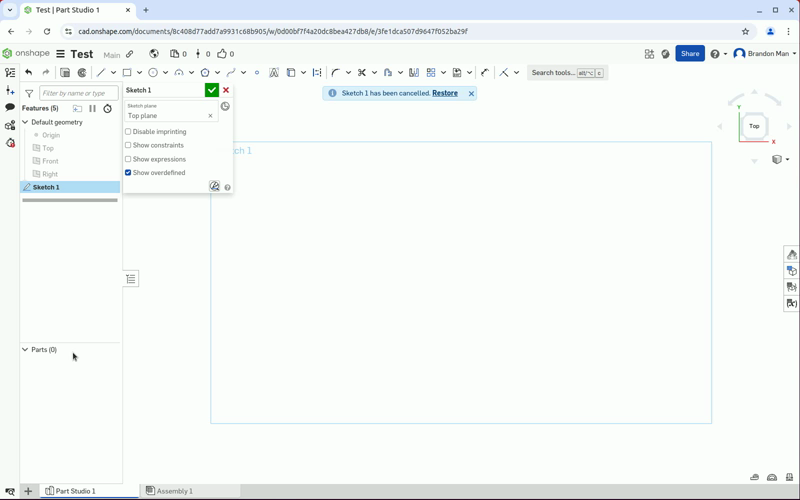
key(c)
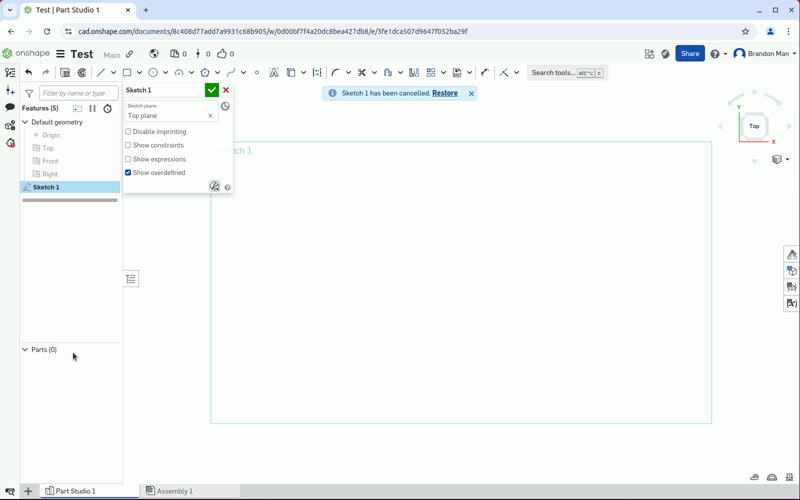
key_down(shift)
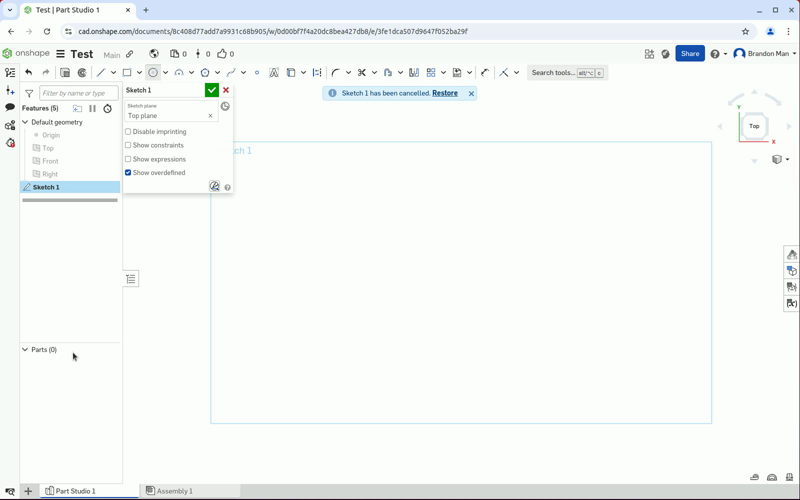
mouse_move(461, 282)
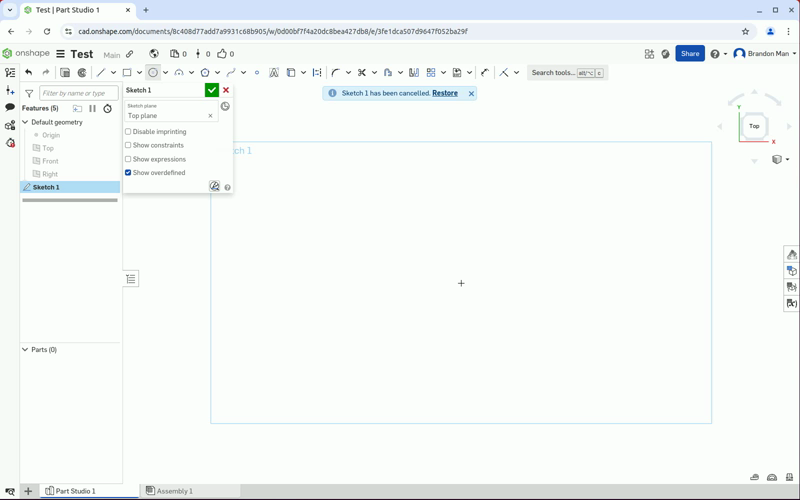
click(461, 282)
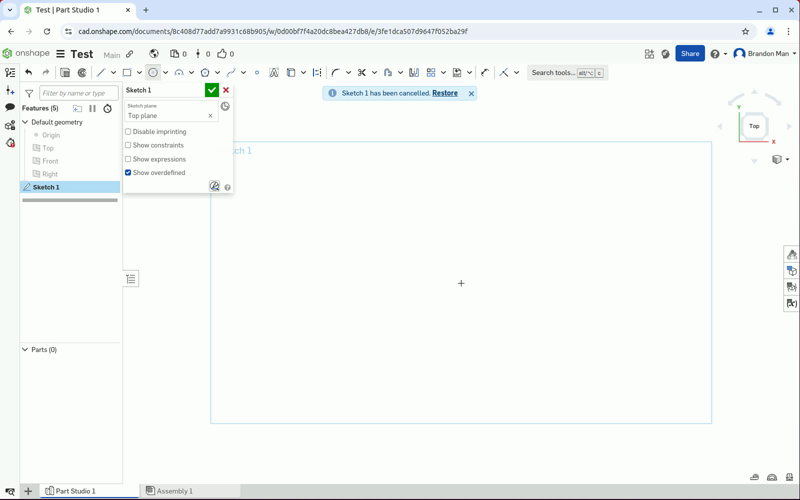
key_up(shift)
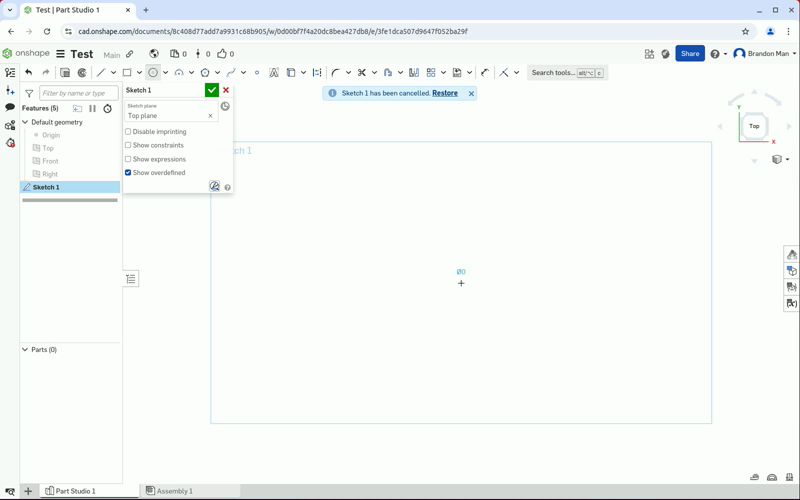
mouse_move(467, 282)
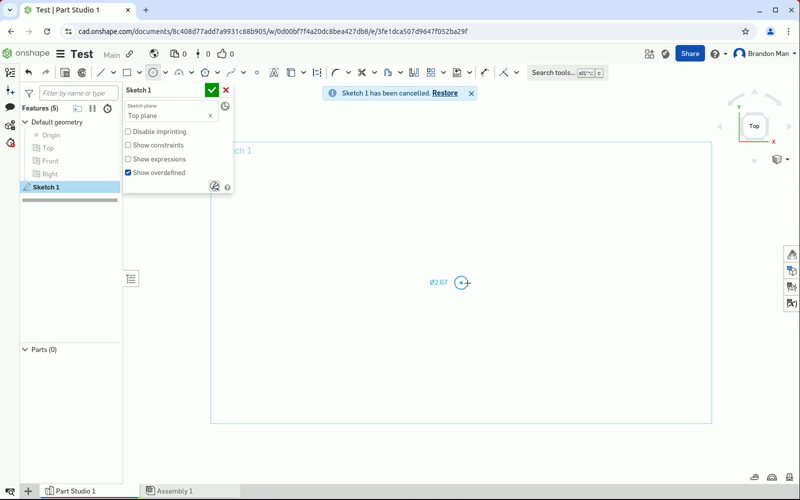
click(467, 282)
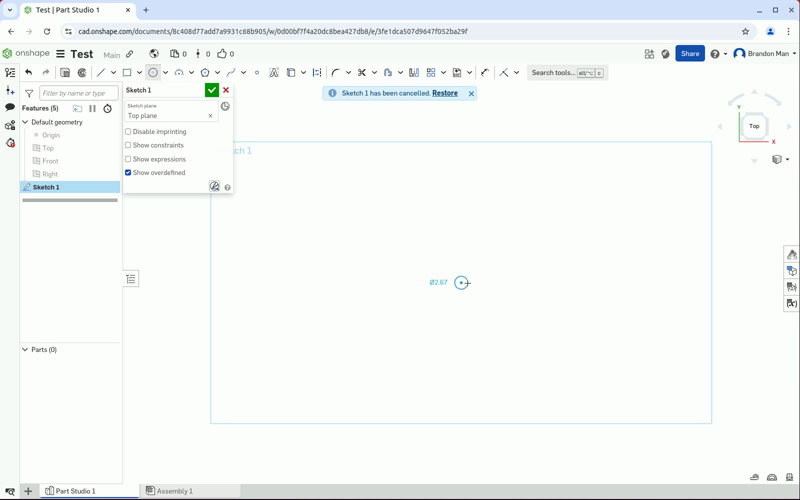
key(esc)
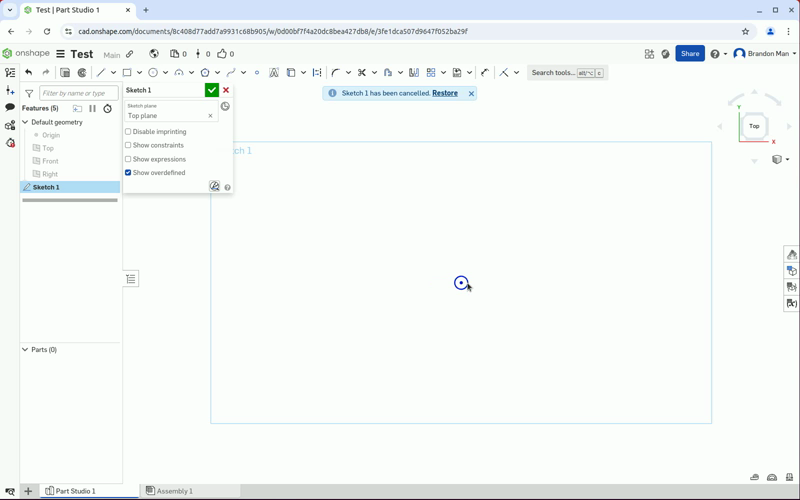
key(c)
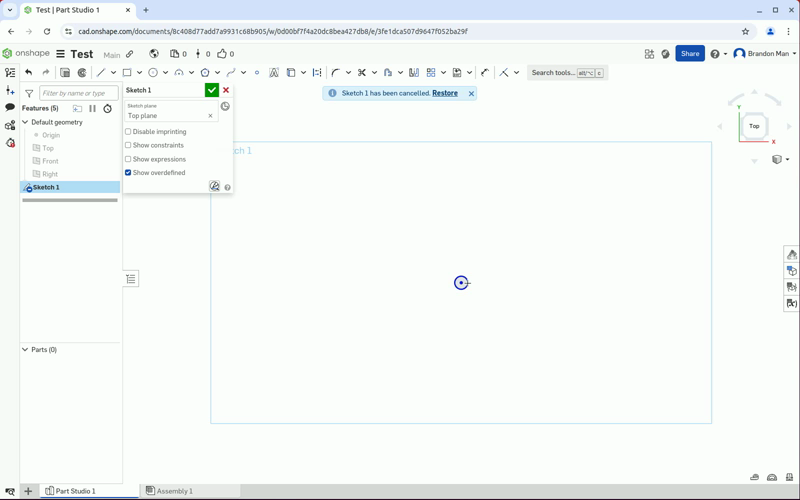
key_down(shift)
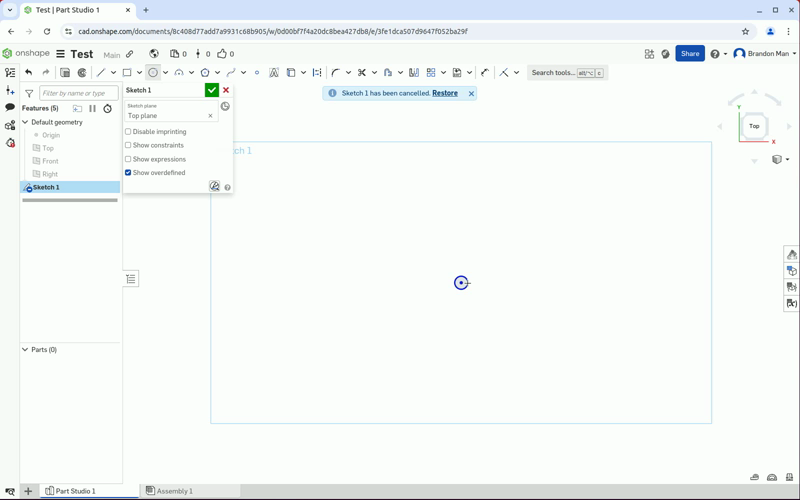
mouse_move(461, 282)
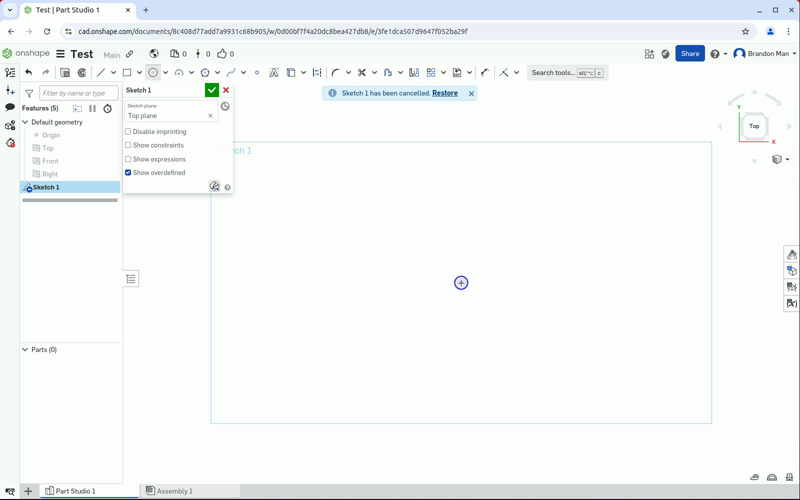
click(461, 282)
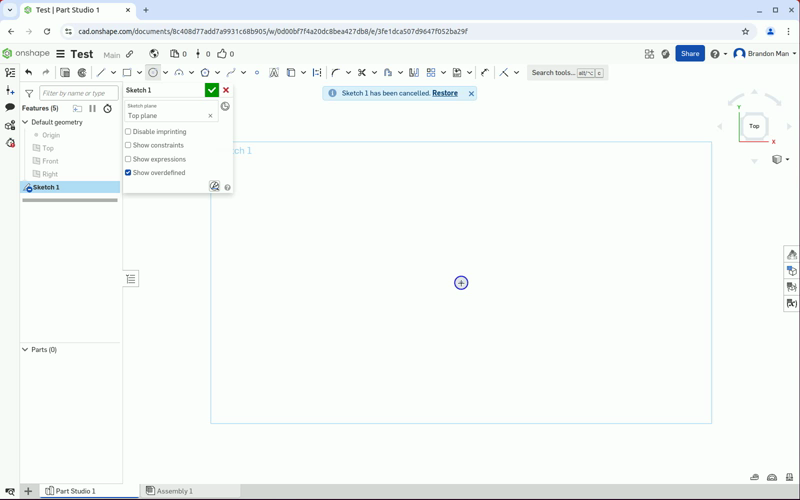
key_up(shift)
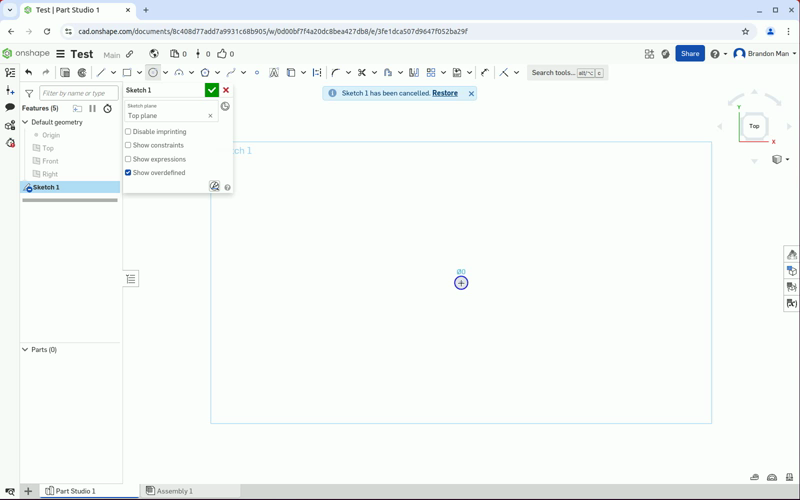
mouse_move(464, 282)
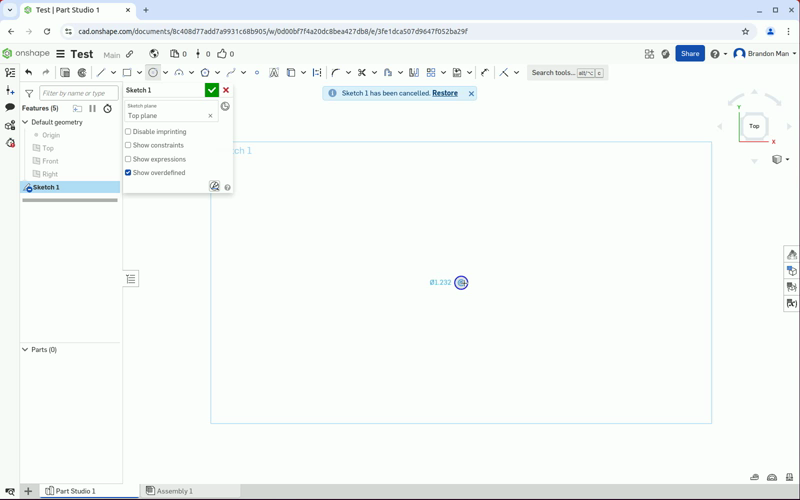
scroll(6)
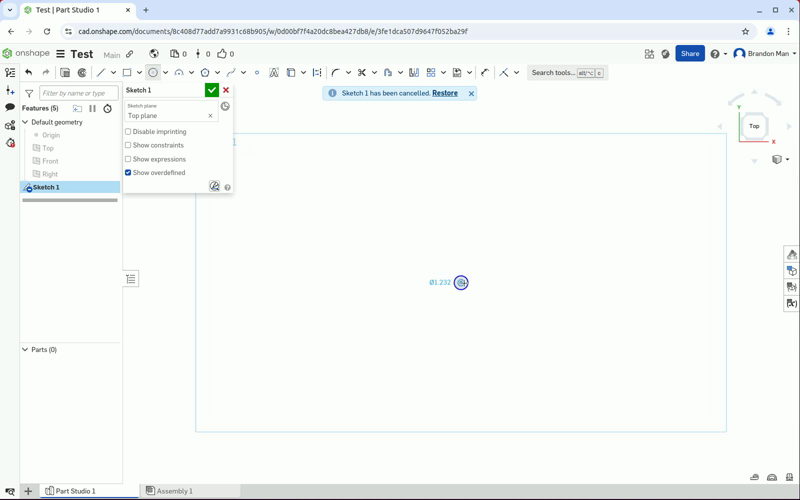
scroll(6)
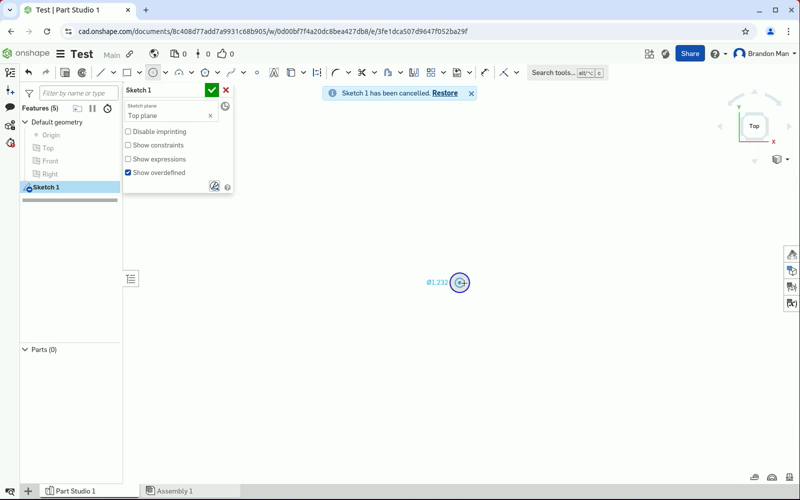
scroll(6)
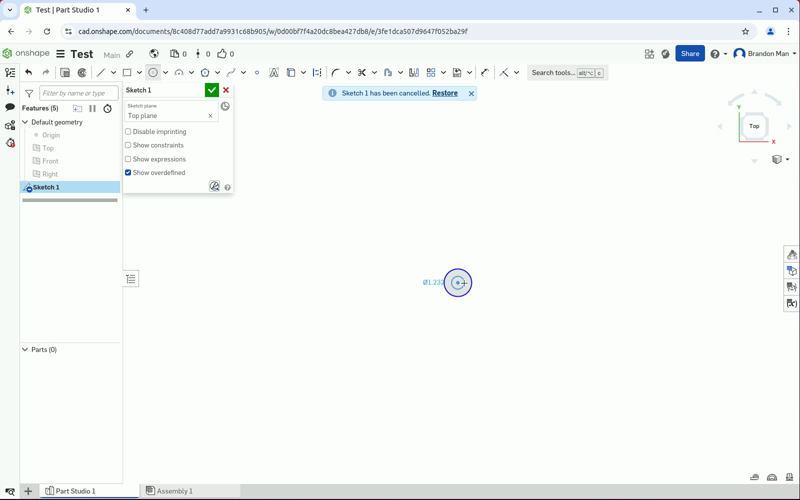
scroll(6)
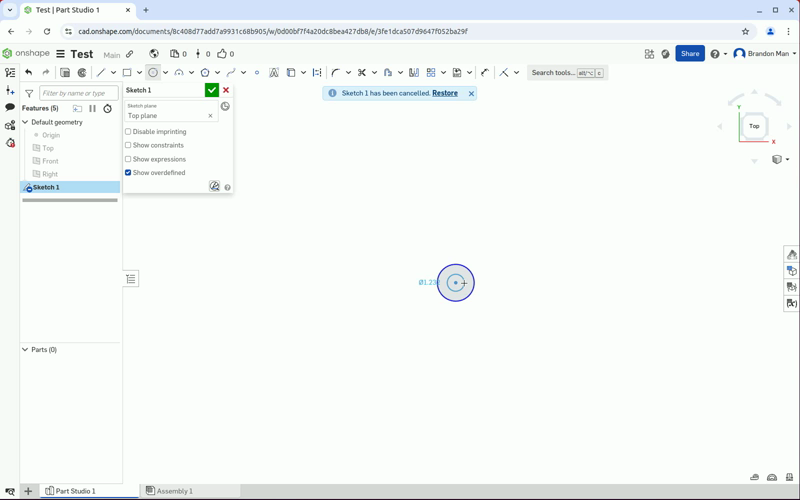
scroll(6)
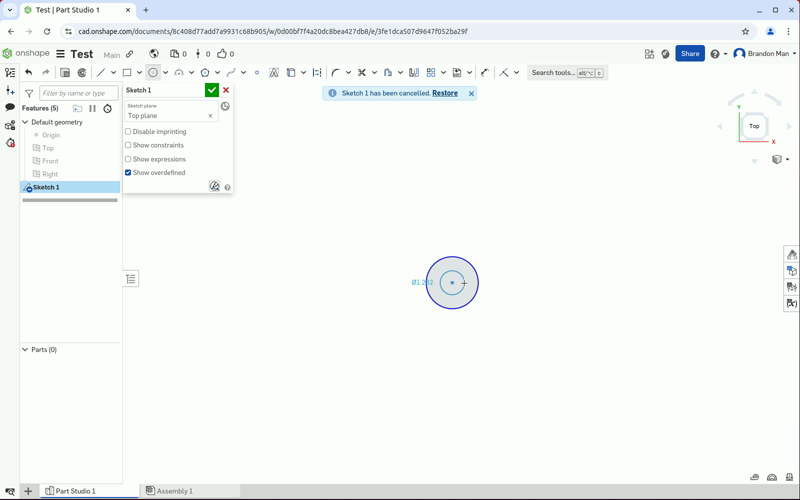
scroll(6)
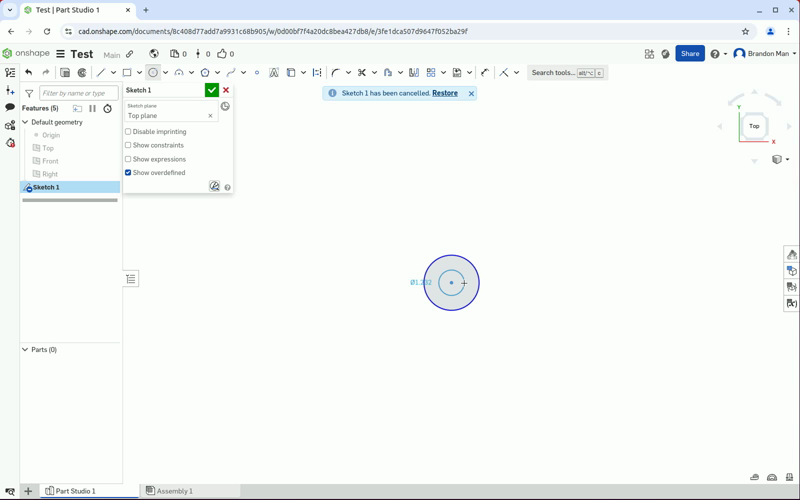
scroll(6)
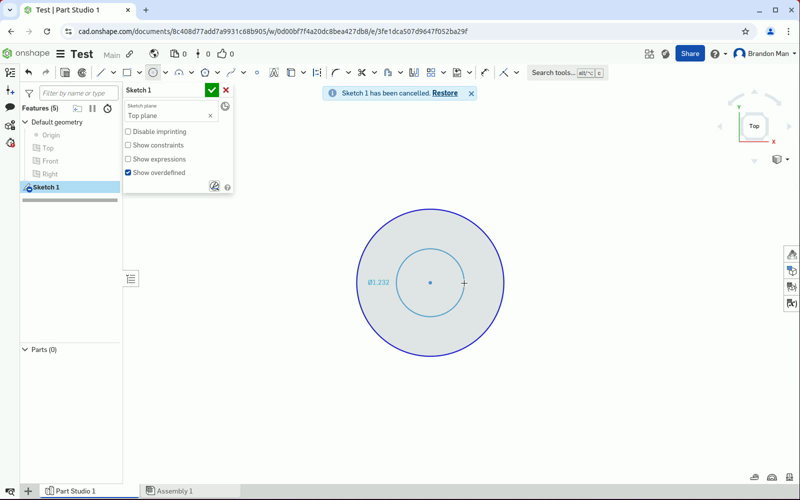
click(464, 282)
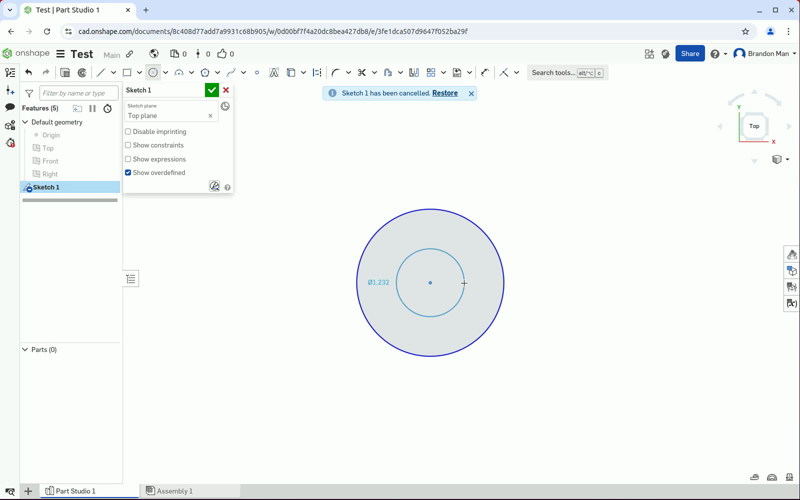
scroll(-6)
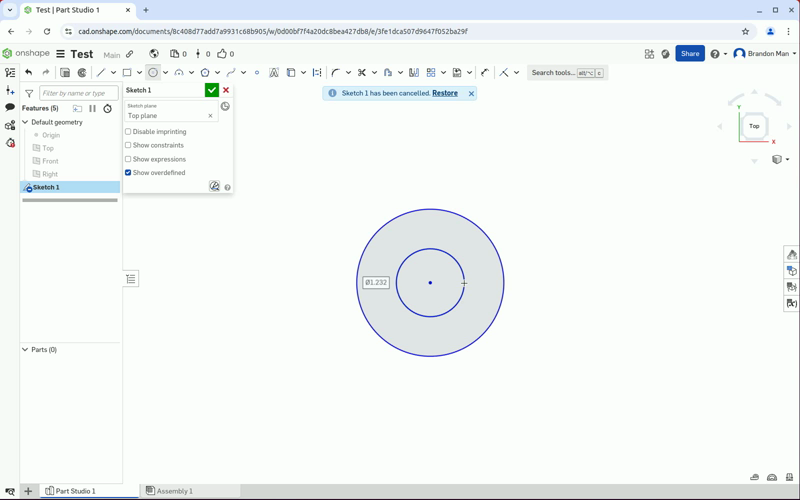
scroll(-6)
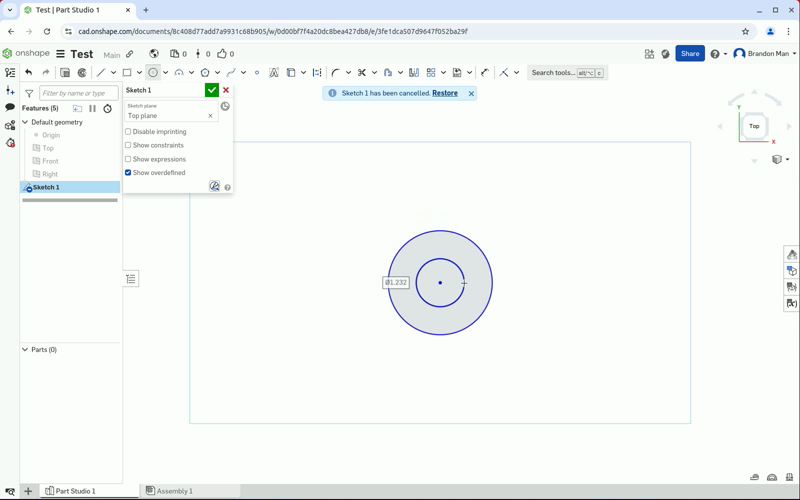
scroll(-6)
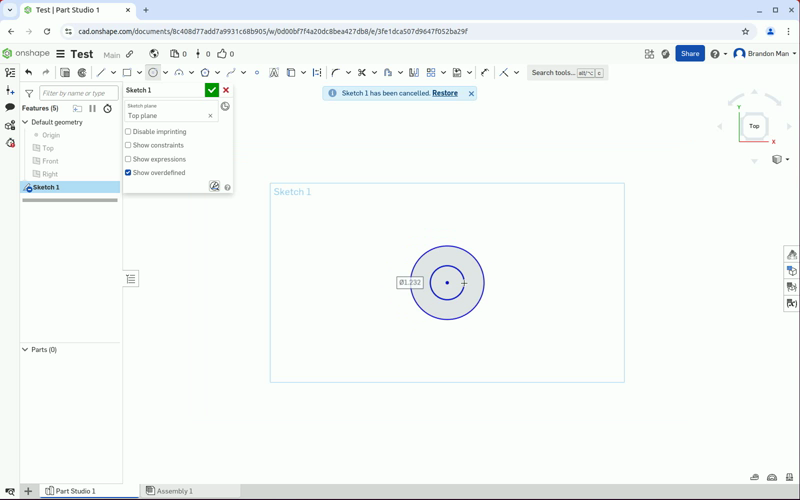
scroll(-6)
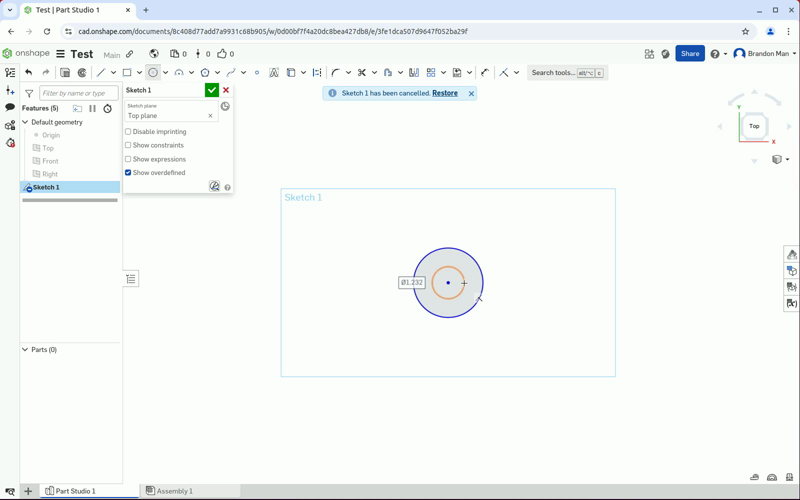
scroll(-6)
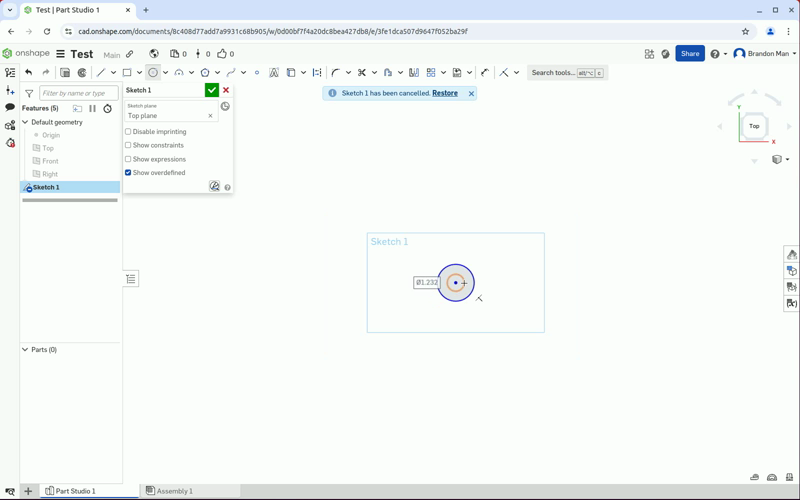
scroll(-6)
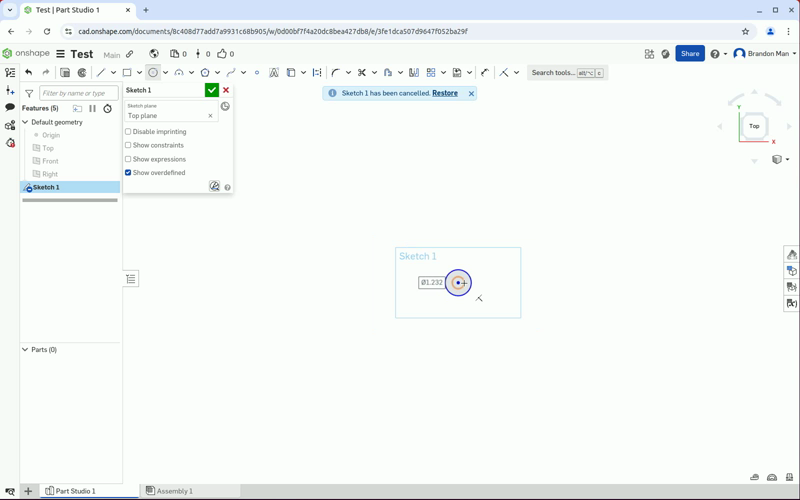
scroll(-6)
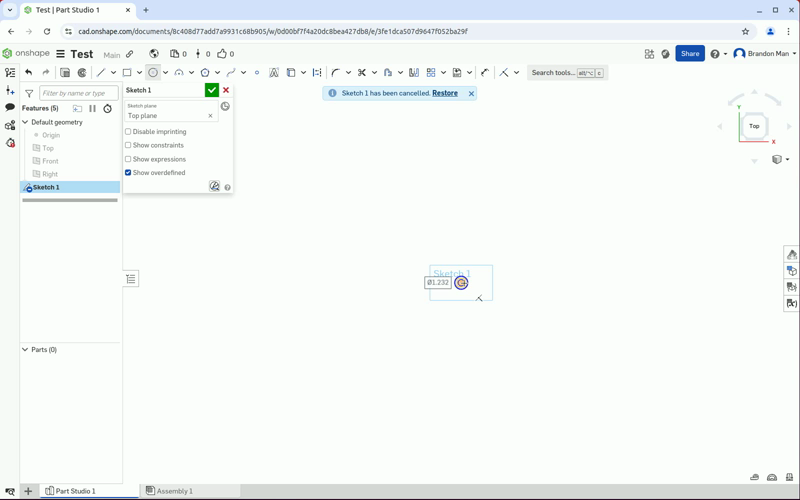
key(esc)
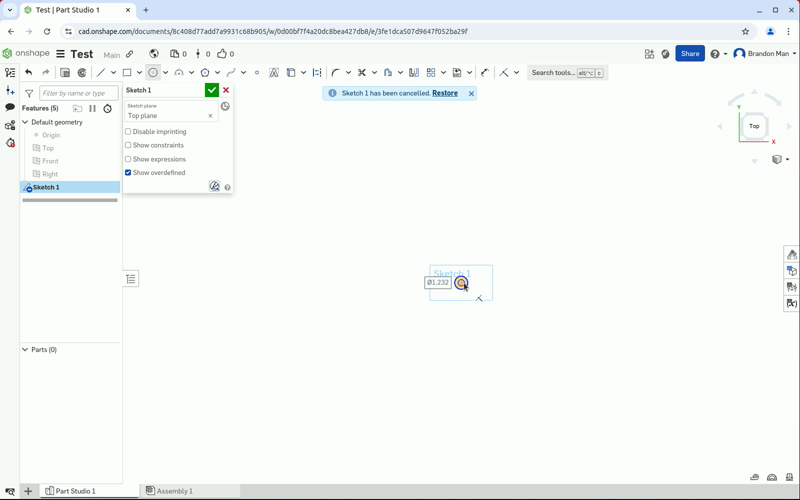
mouse_move(460, 278)
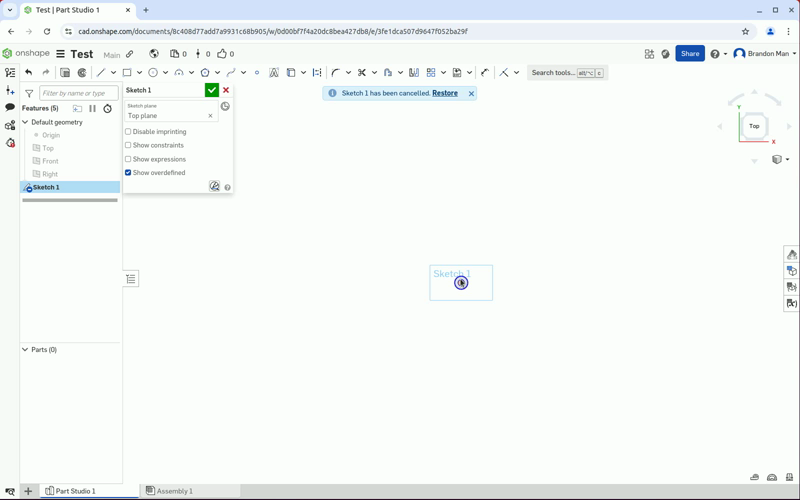
scroll(6)
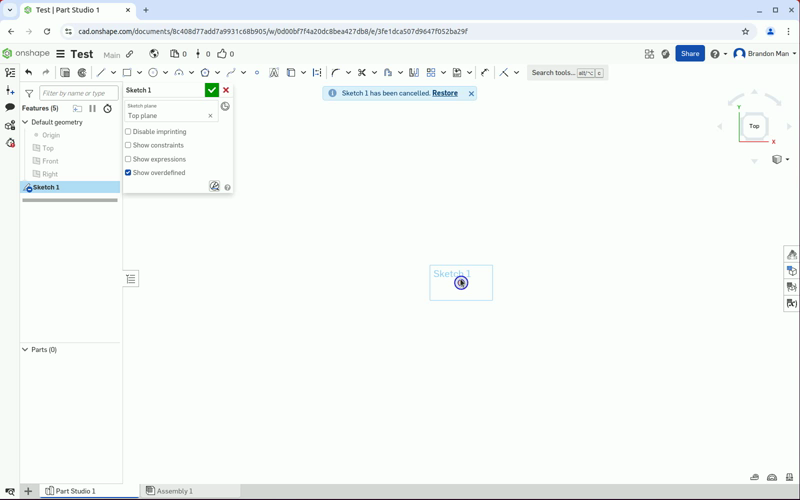
scroll(6)
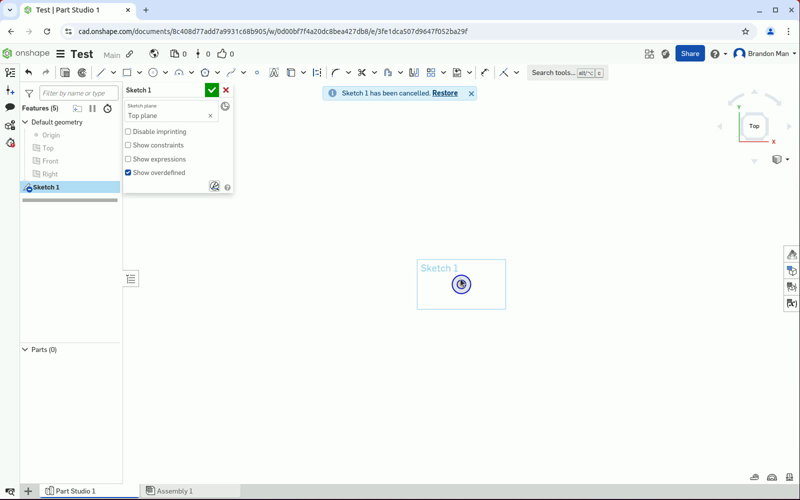
scroll(6)
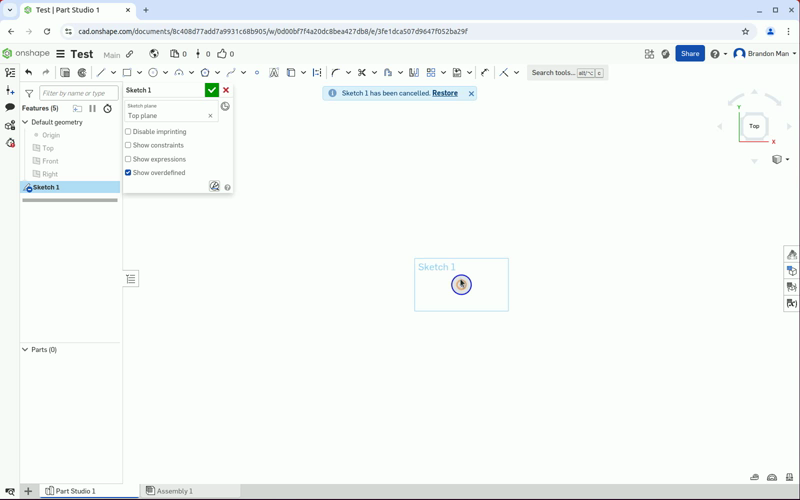
scroll(6)
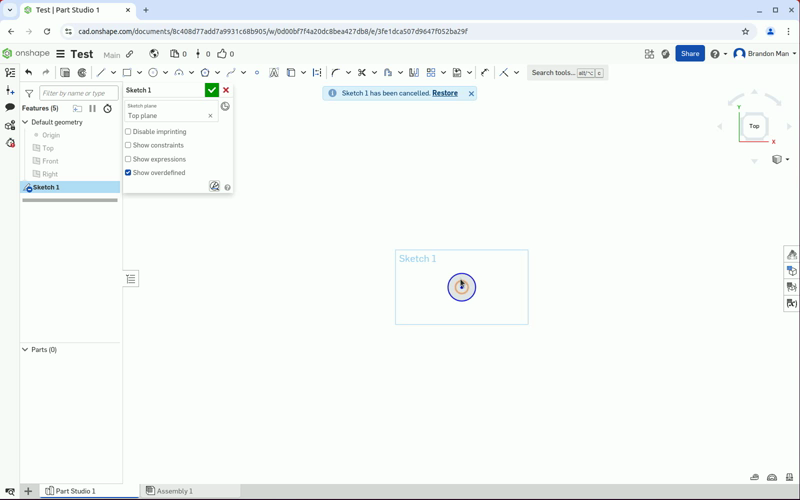
scroll(6)
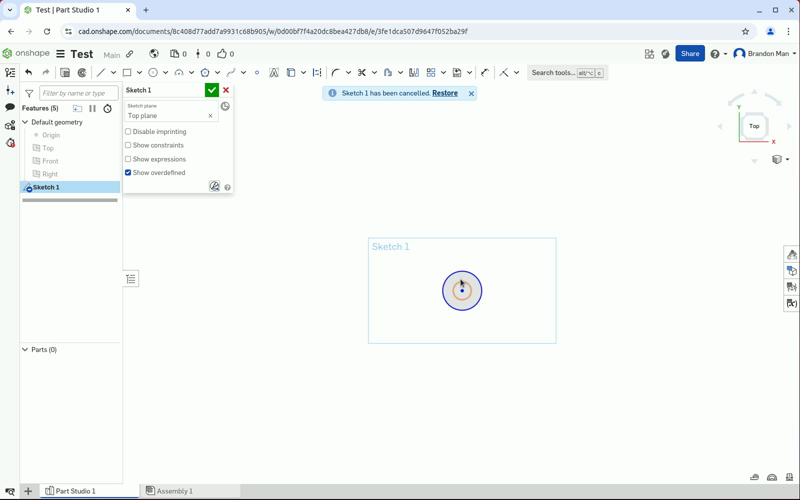
scroll(6)
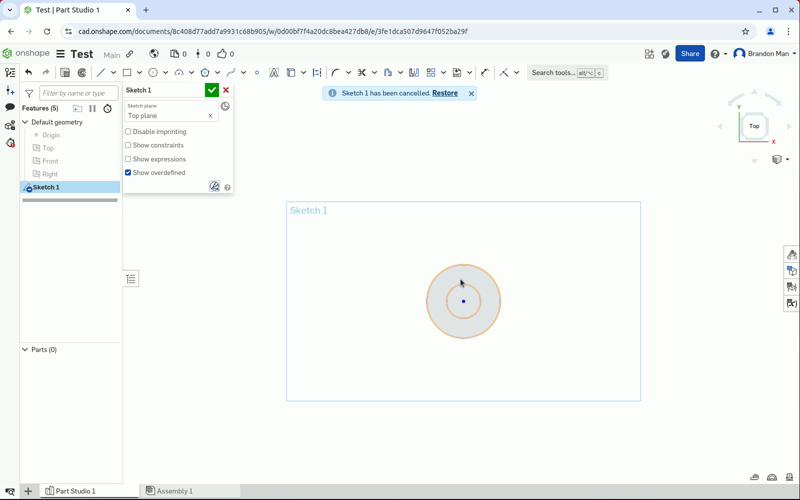
scroll(6)
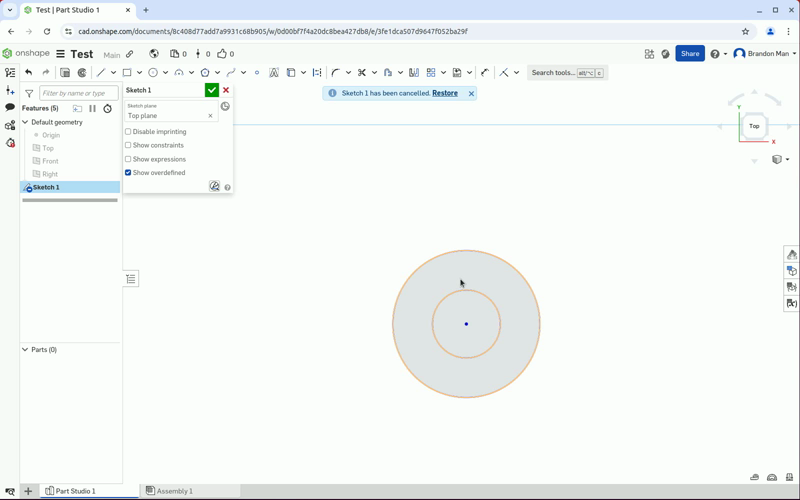
click(460, 278)
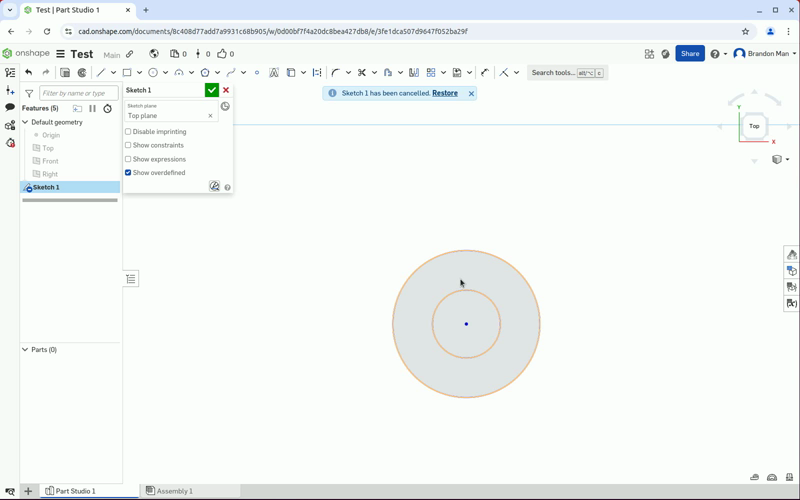
scroll(-6)
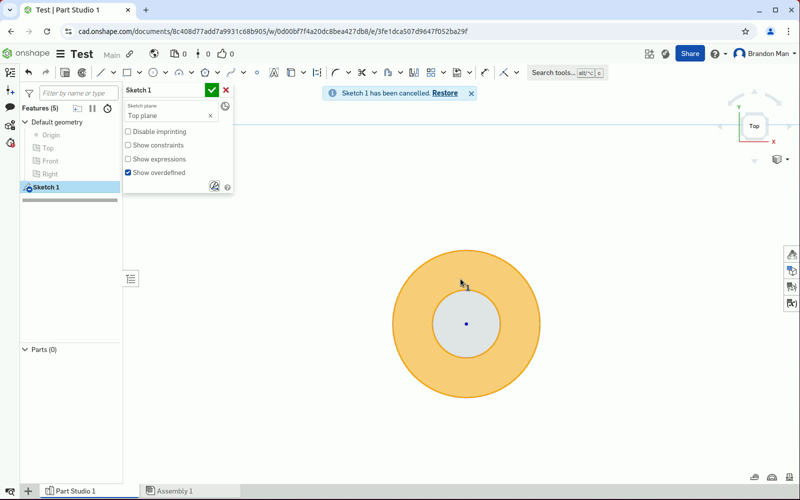
scroll(-6)
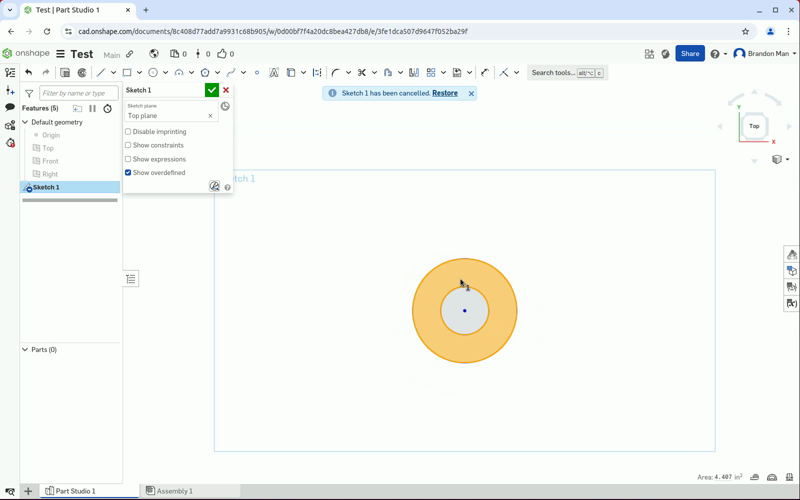
scroll(-6)
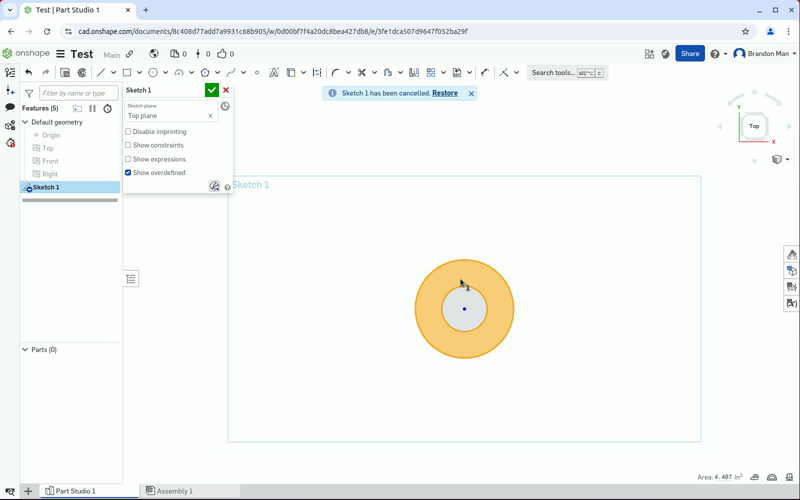
scroll(-6)
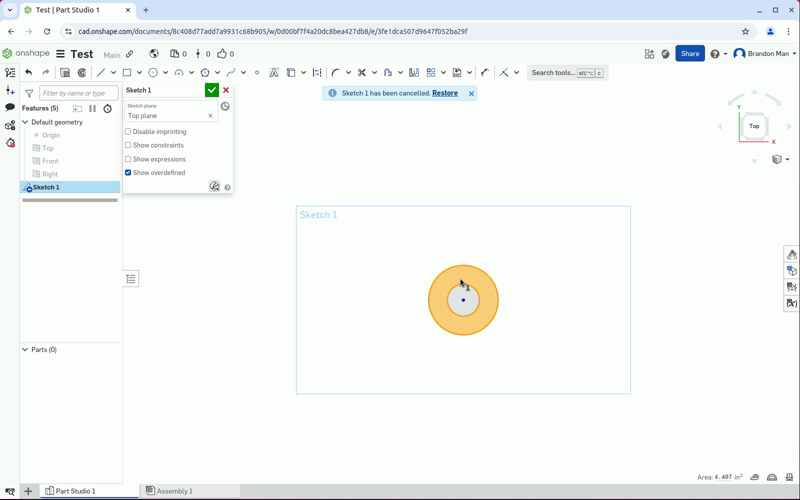
scroll(-6)
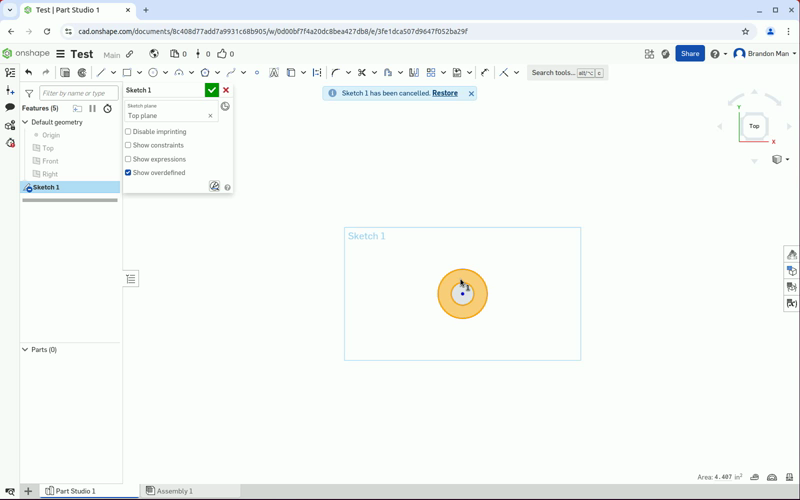
scroll(-6)
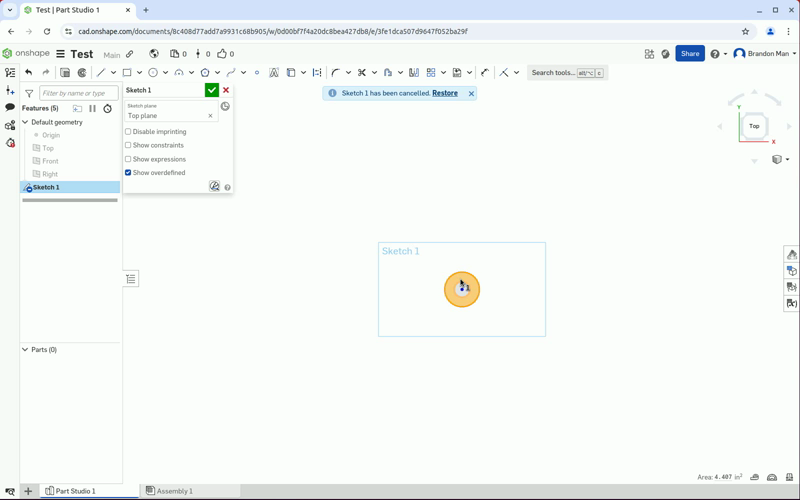
scroll(-6)
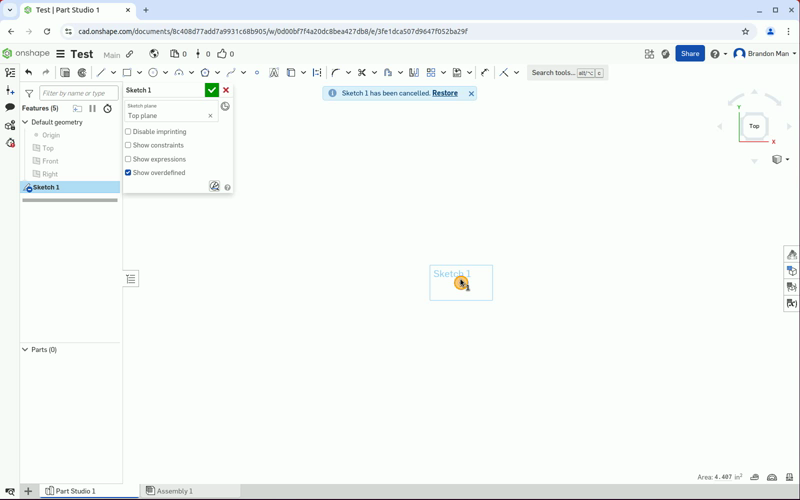
mouse_move(73, 352)
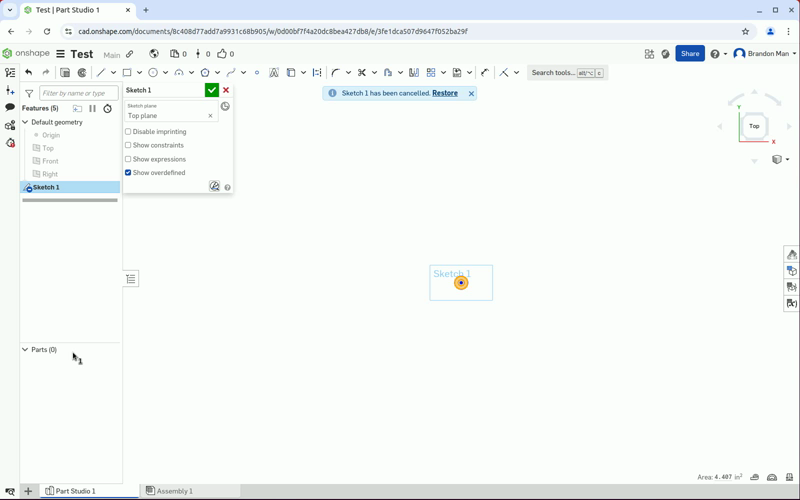
key(shift+y)
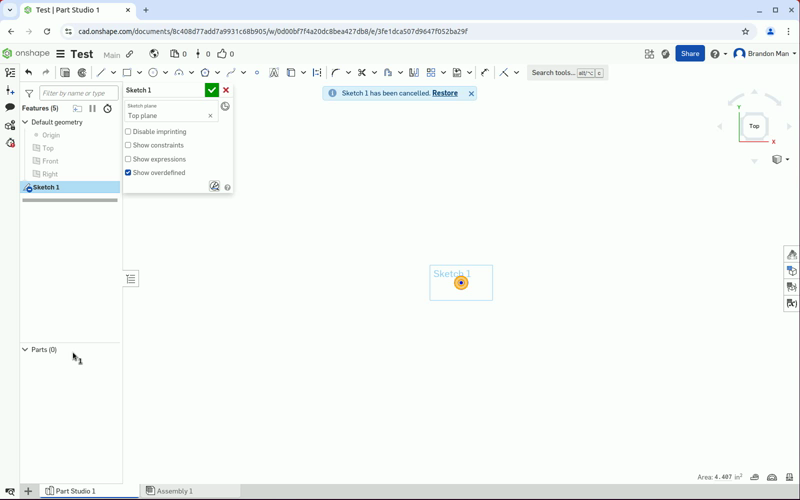
key(shift+e)
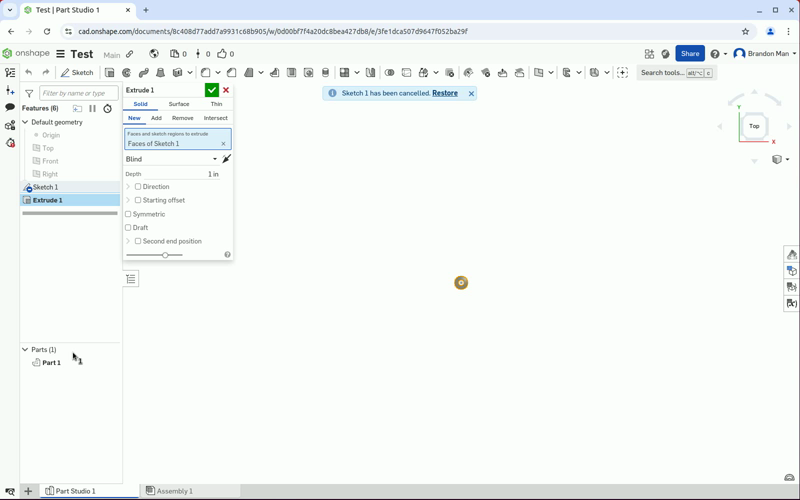
mouse_move(143, 106)
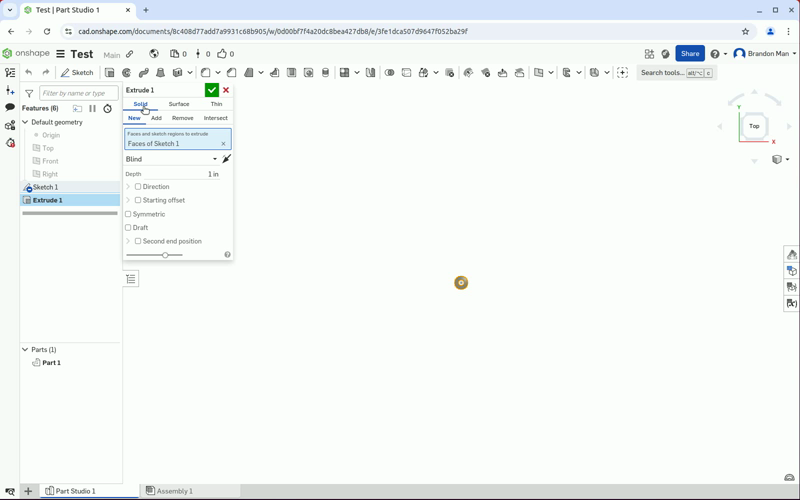
click(143, 106)
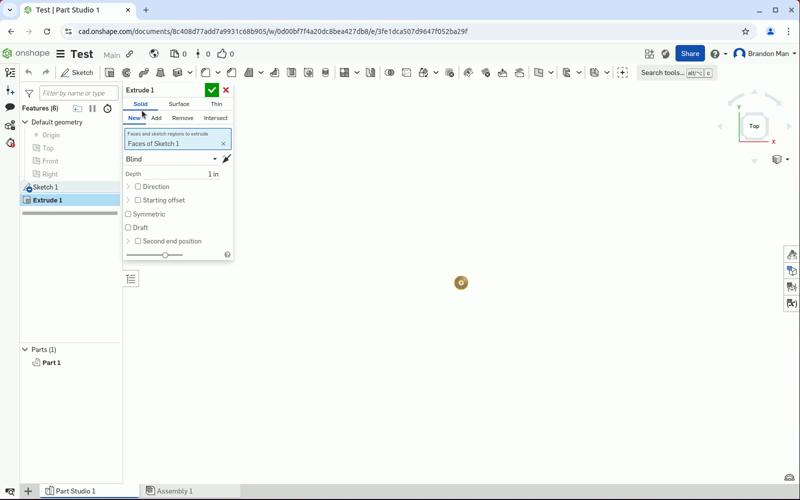
mouse_move(137, 120)
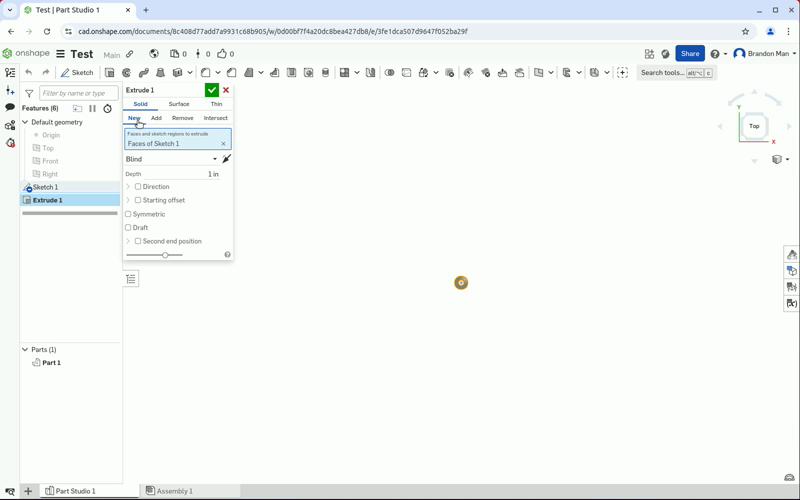
click(137, 120)
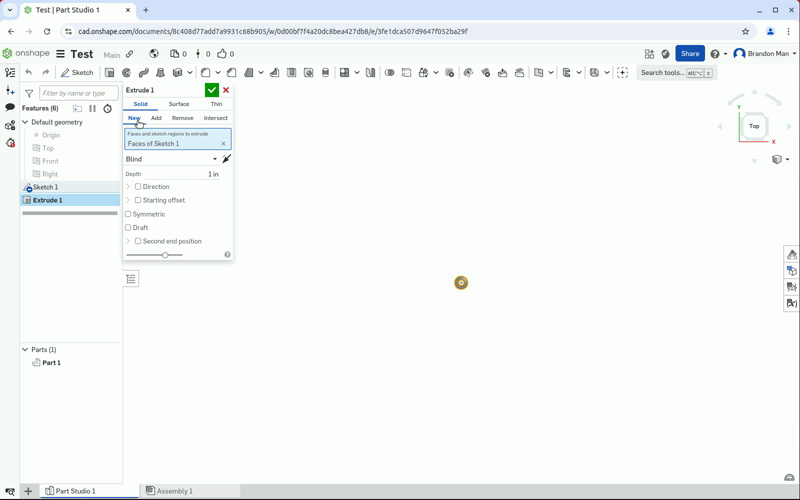
key(tab, 4)
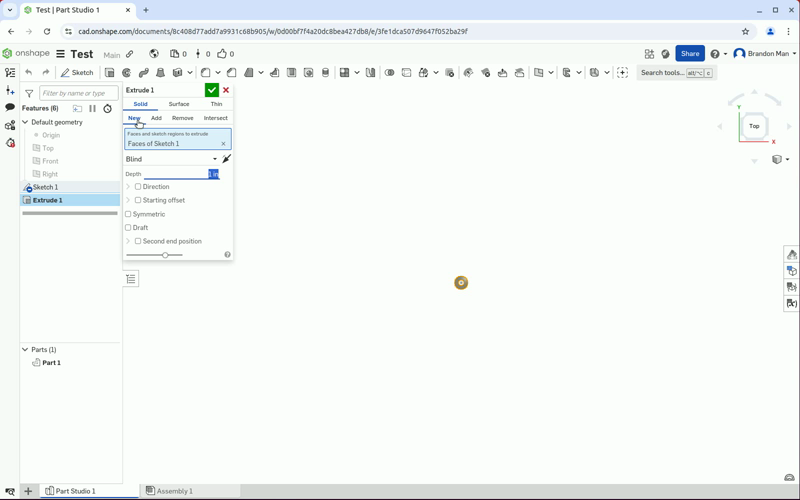
text(12.517)
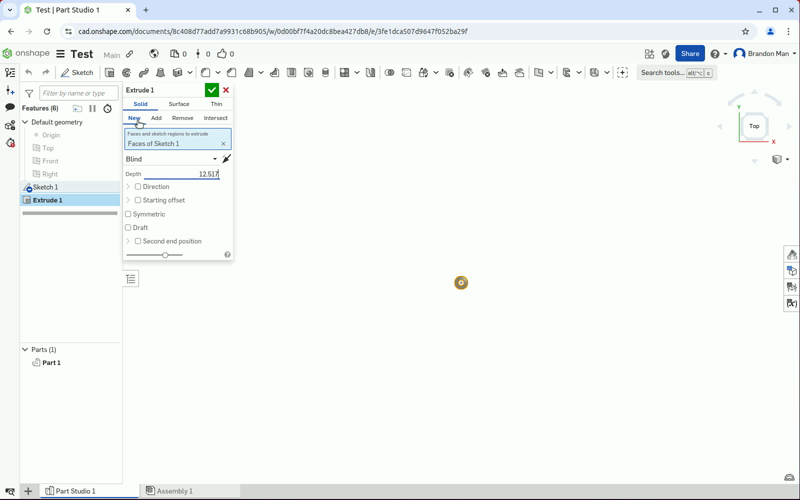
key(enter)
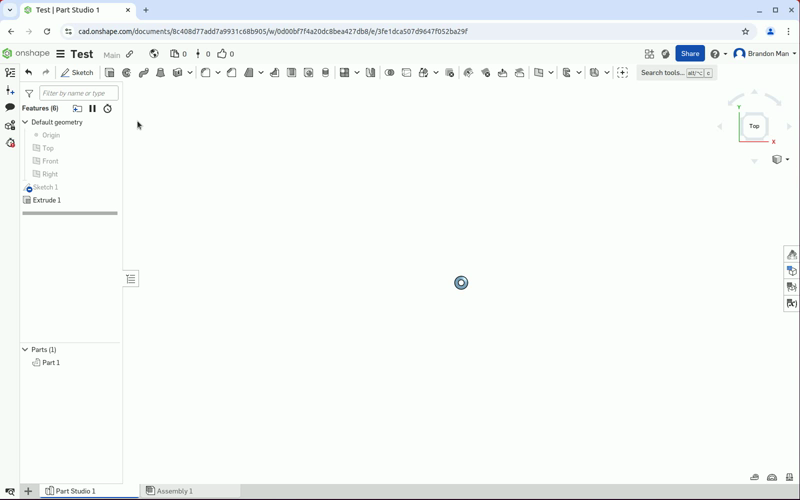
key(shift+h)
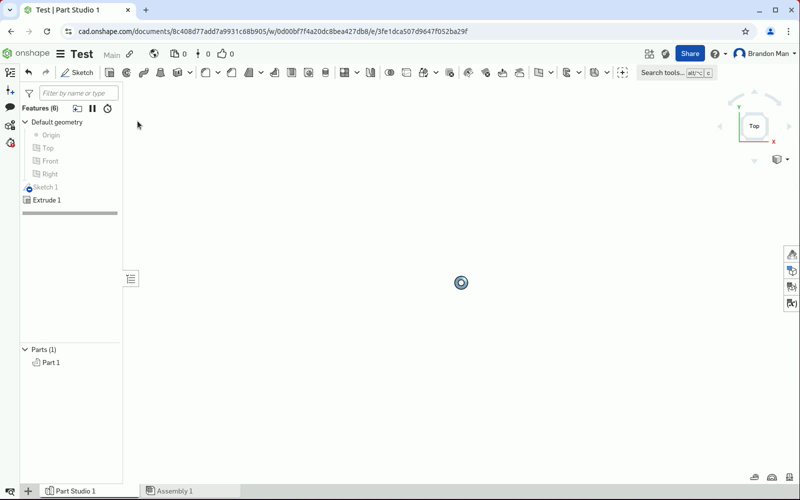
key(shift+h)
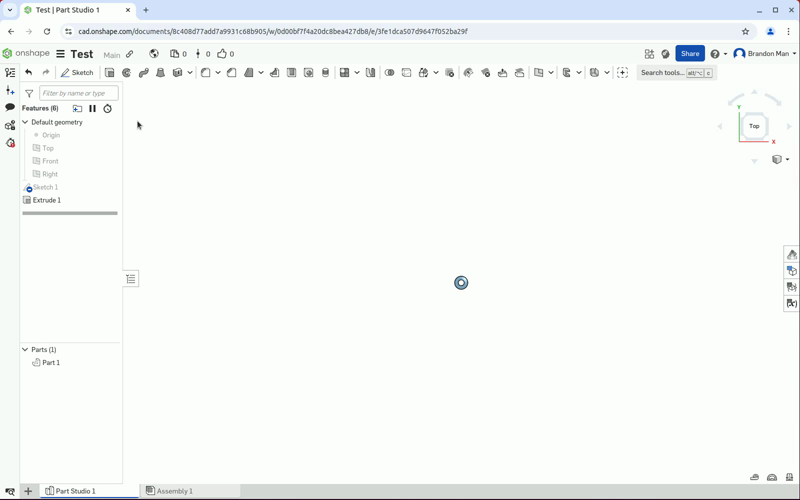
mouse_move(73, 189)
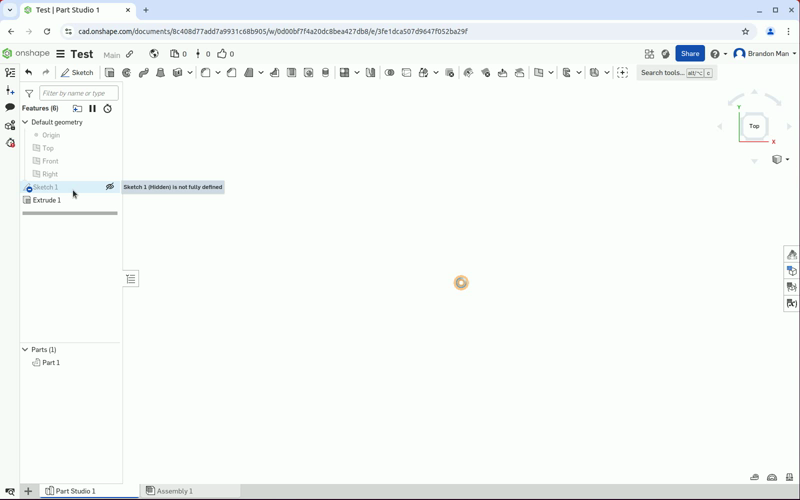
click(73, 189)
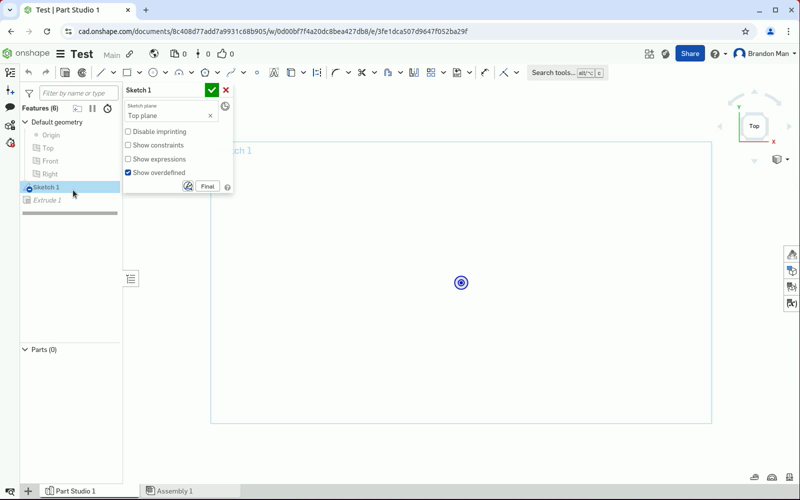
mouse_move(229, 92)
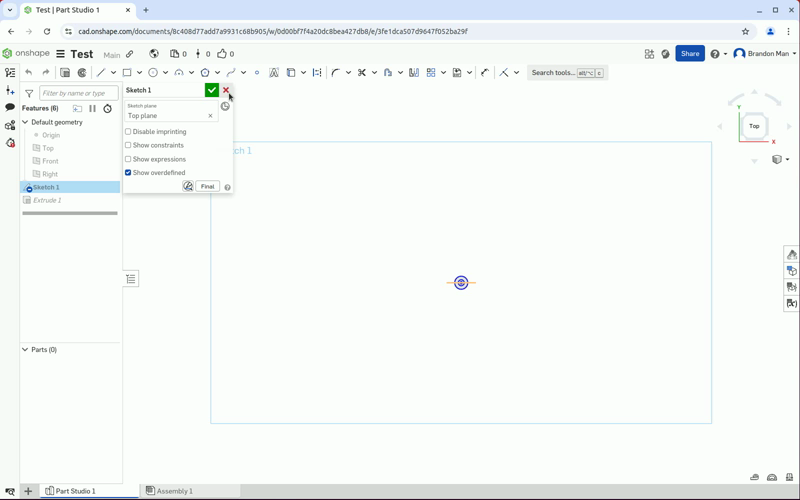
click(229, 92)
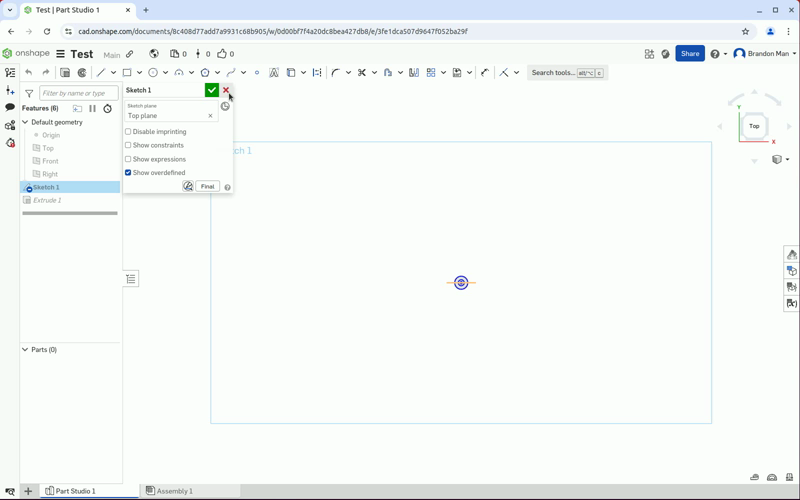
key(shift+s)
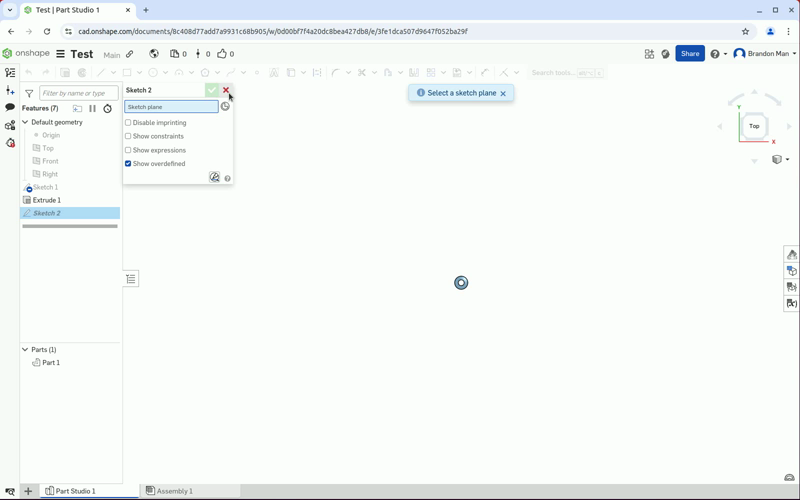
mouse_move(73, 150)
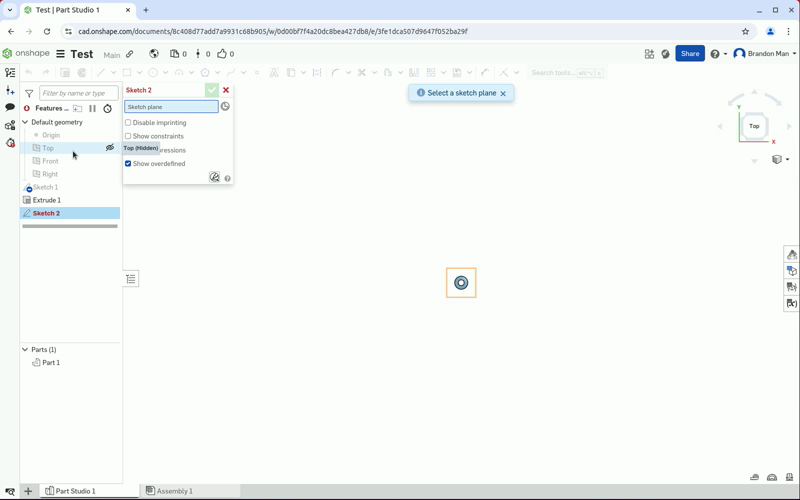
click(73, 150)
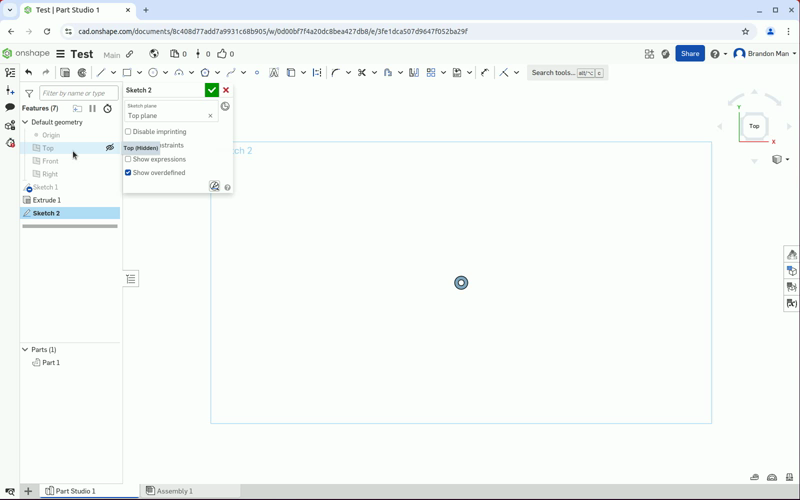
mouse_move(73, 352)
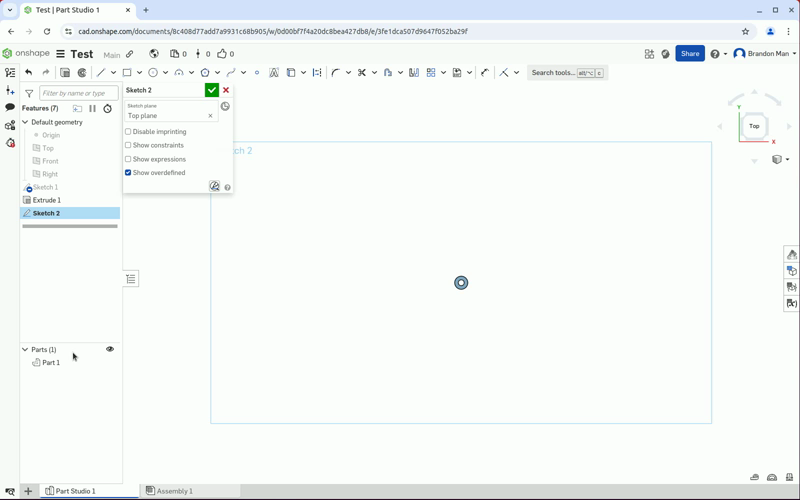
key(y)
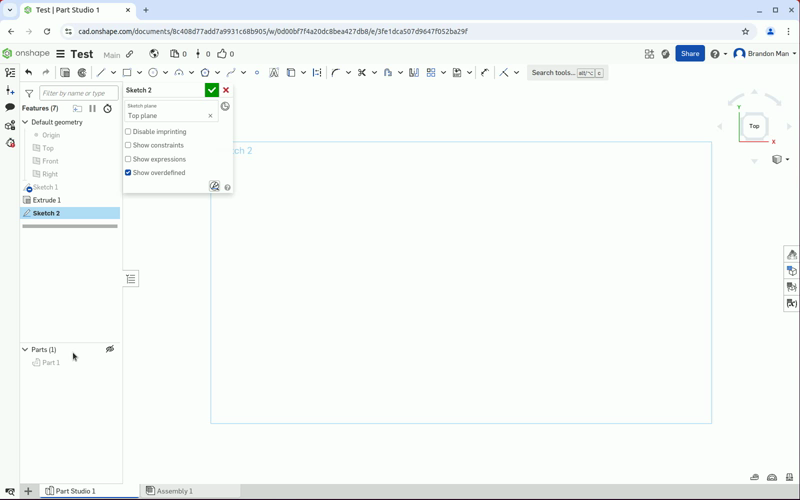
key(c)
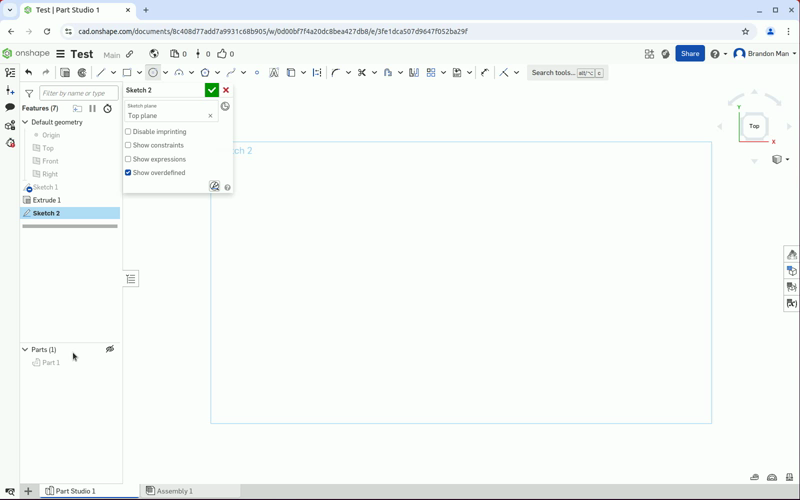
key_down(shift)
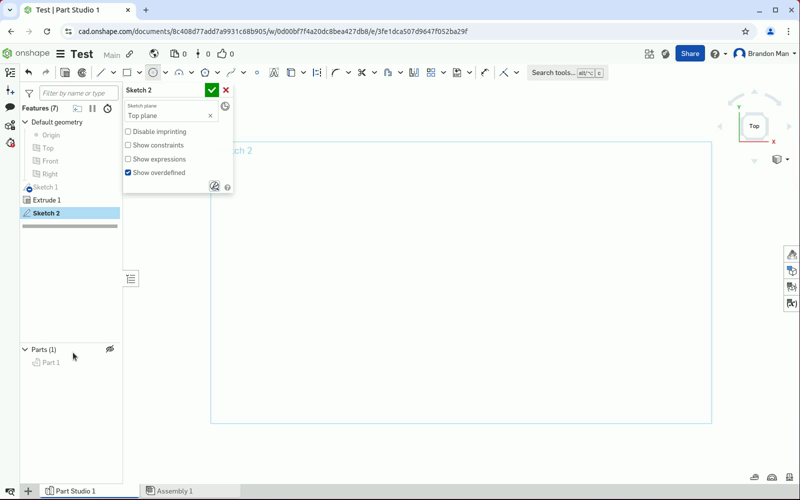
mouse_move(461, 282)
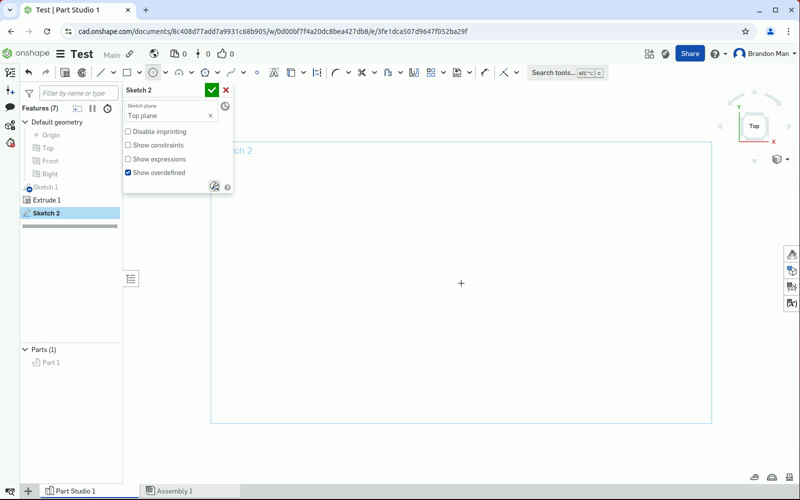
click(461, 282)
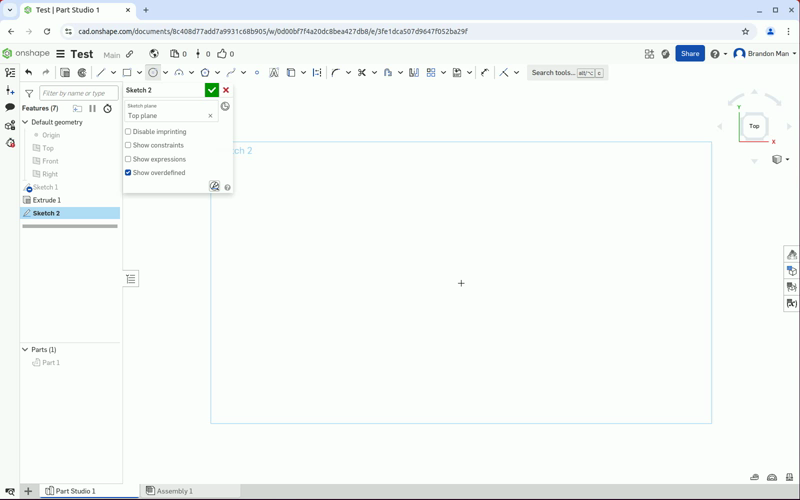
key_up(shift)
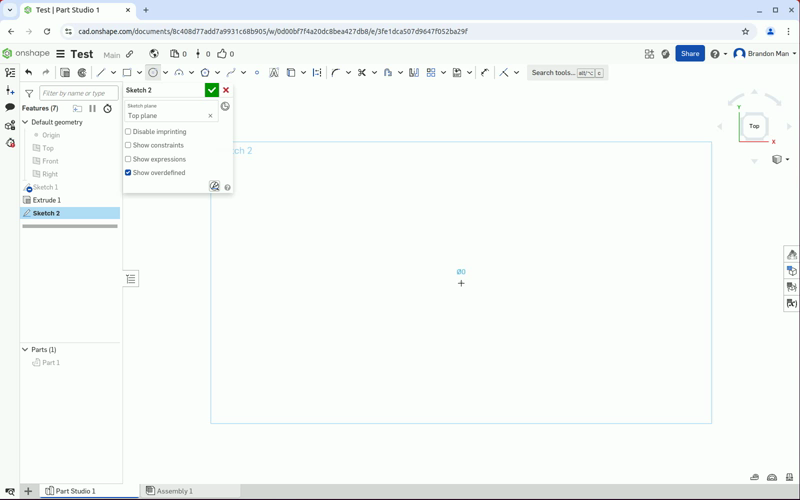
mouse_move(464, 282)
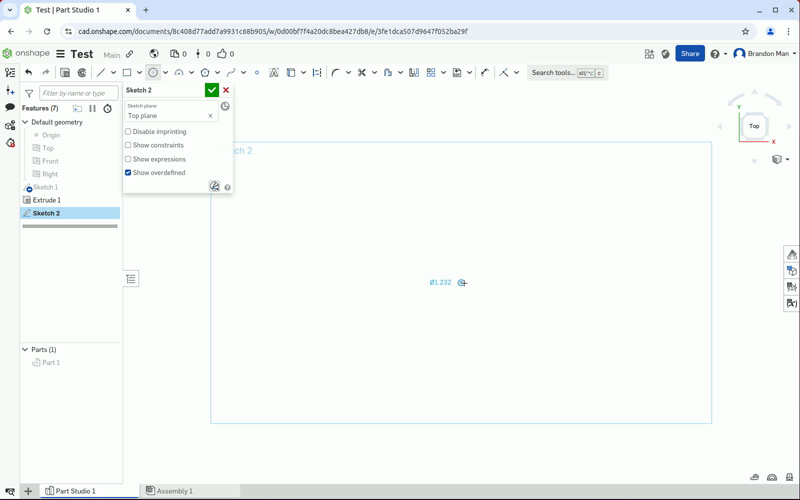
click(464, 282)
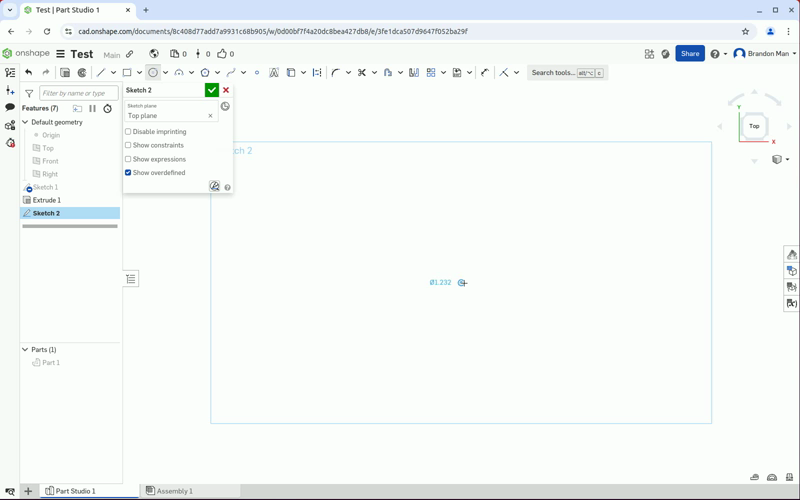
key(esc)
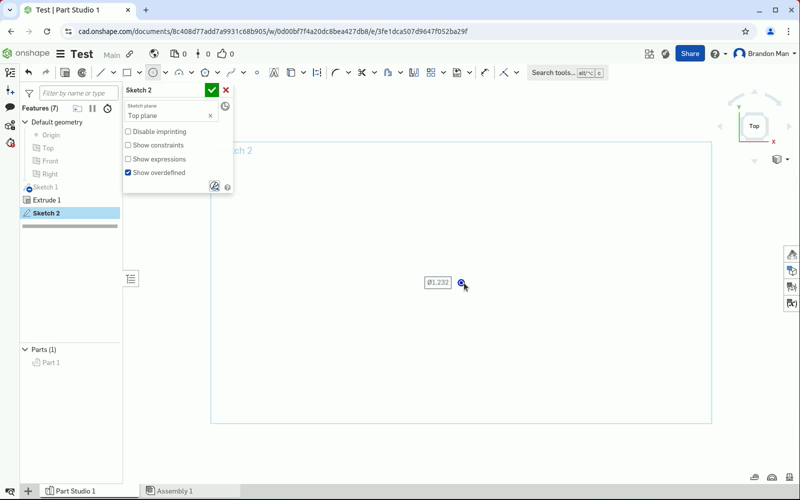
mouse_move(461, 285)
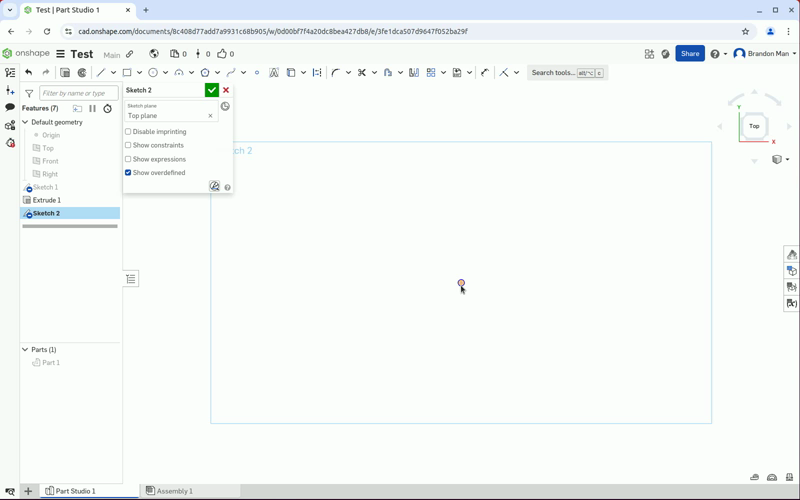
scroll(6)
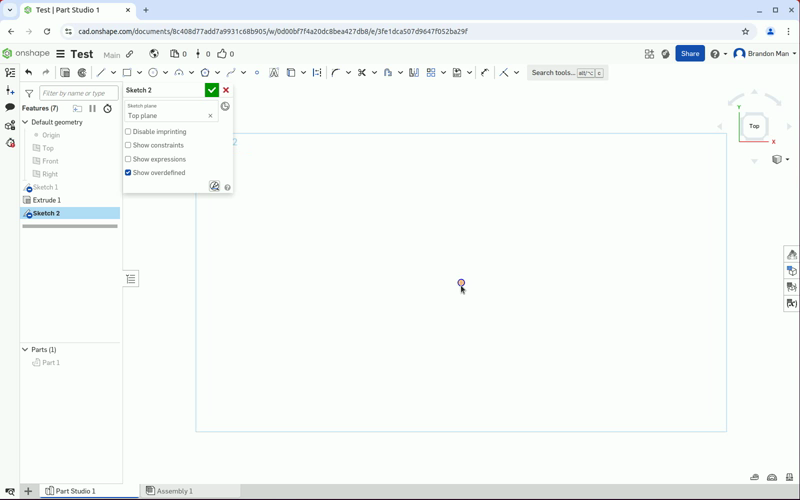
scroll(6)
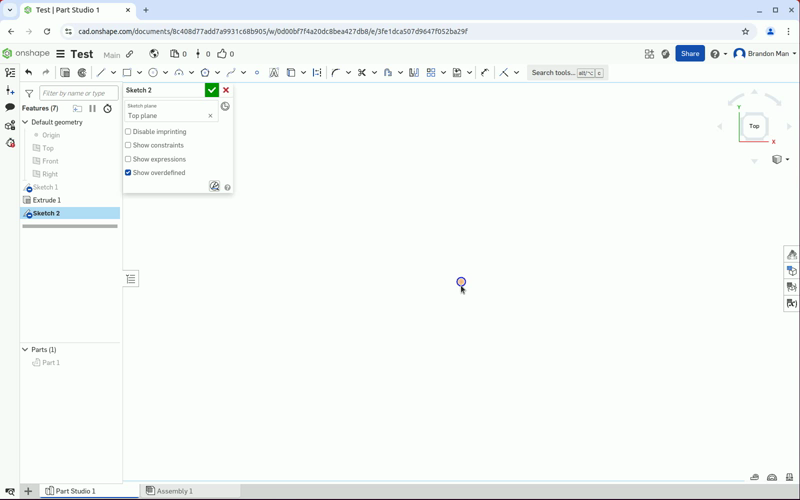
scroll(6)
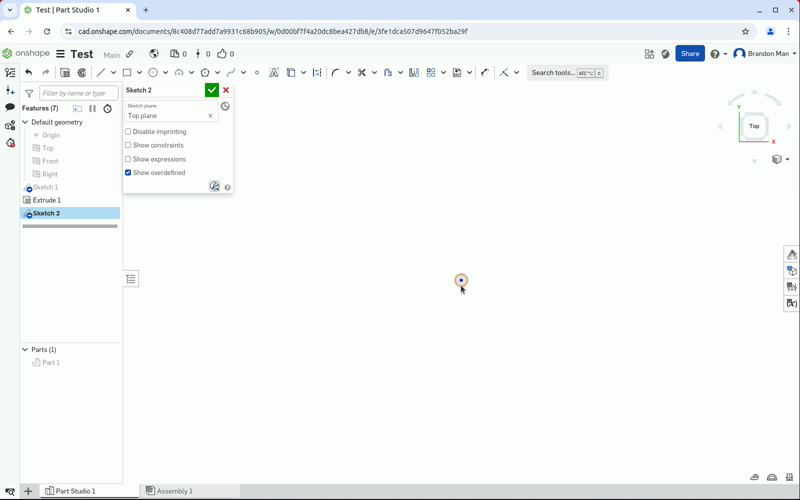
scroll(6)
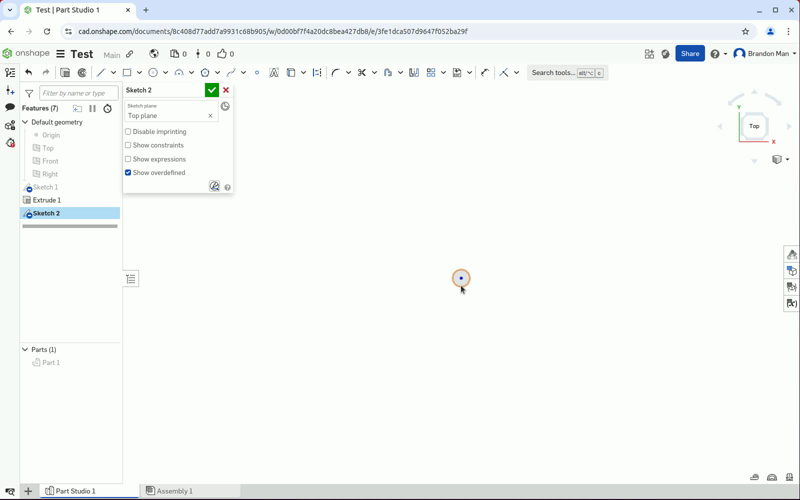
scroll(6)
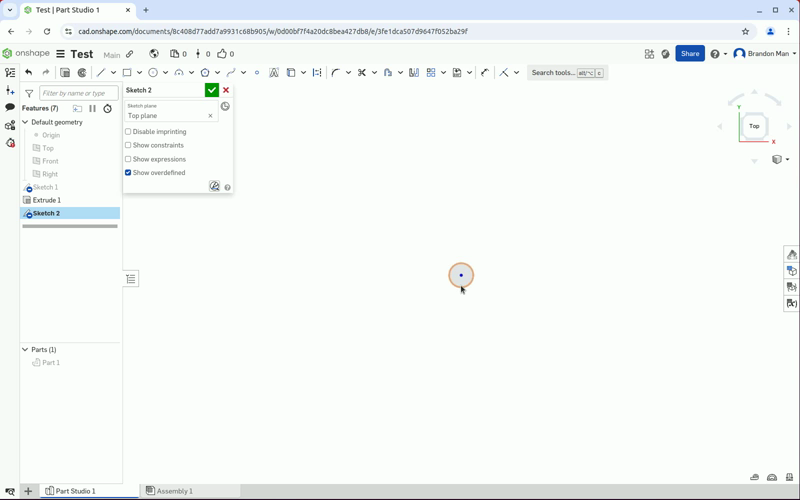
scroll(6)
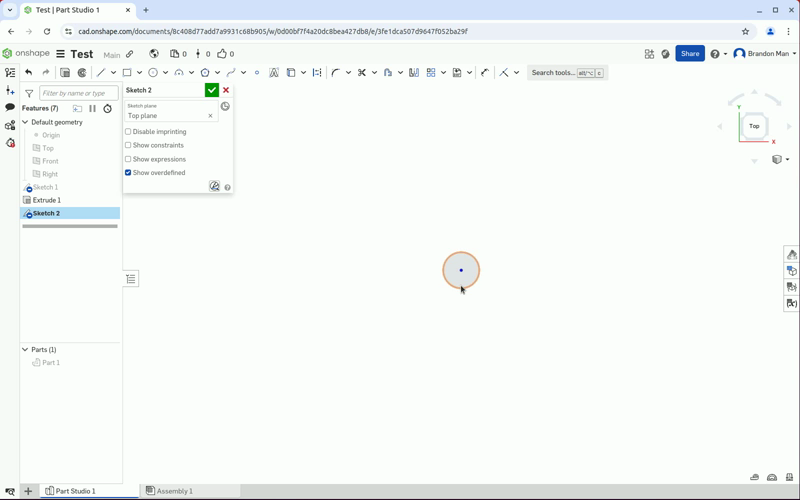
scroll(6)
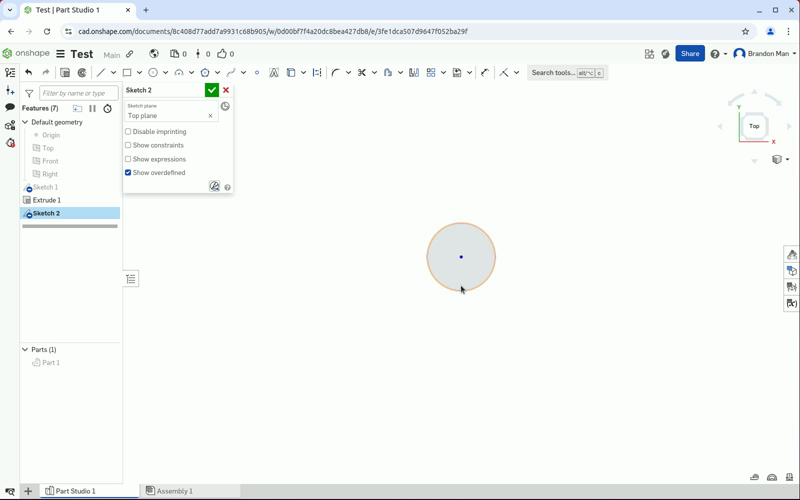
click(461, 285)
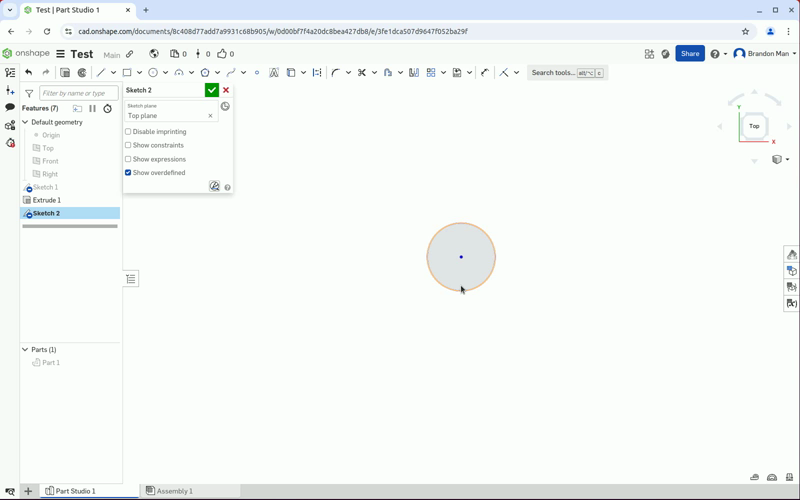
scroll(-6)
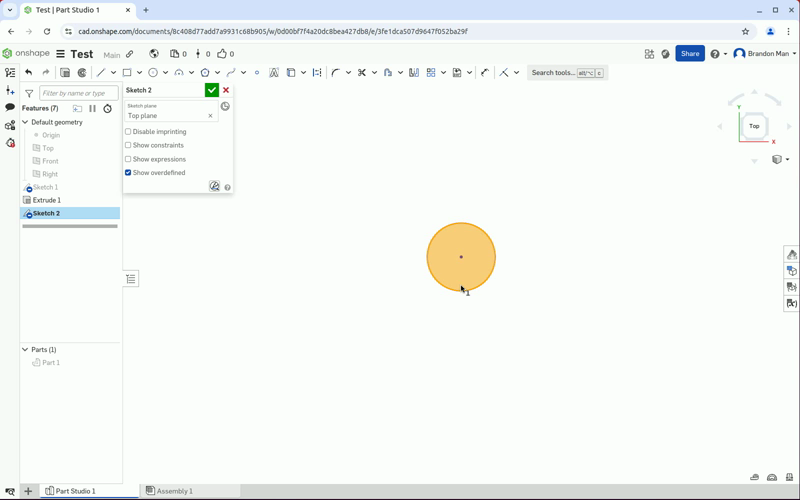
scroll(-6)
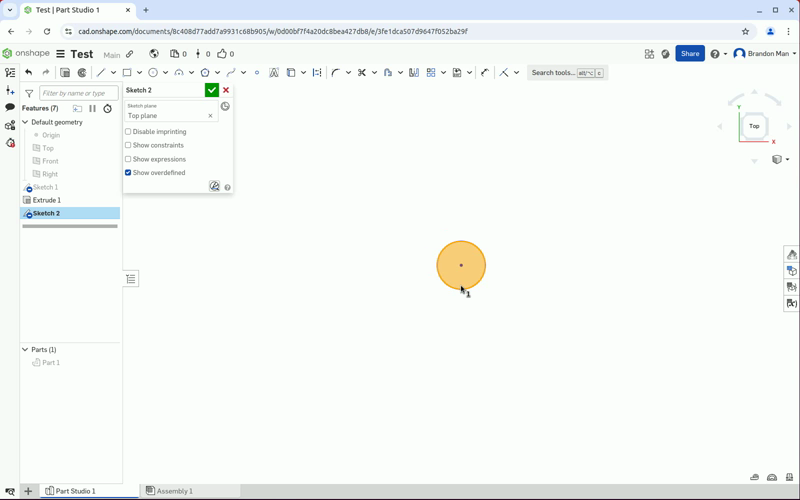
scroll(-6)
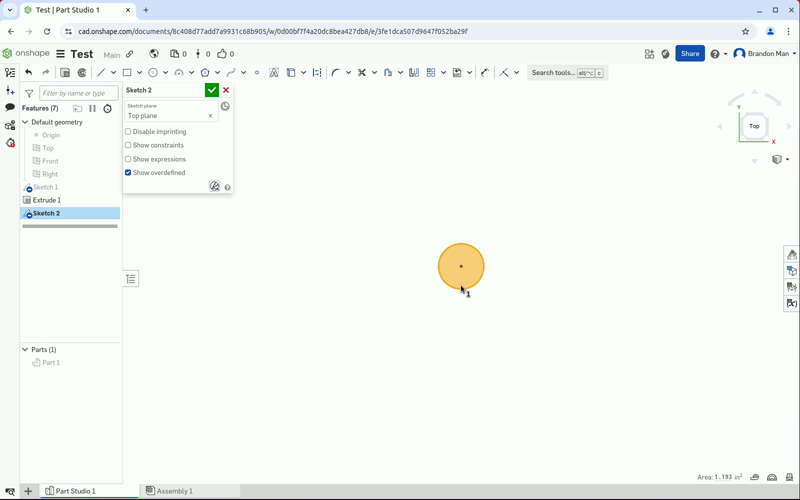
scroll(-6)
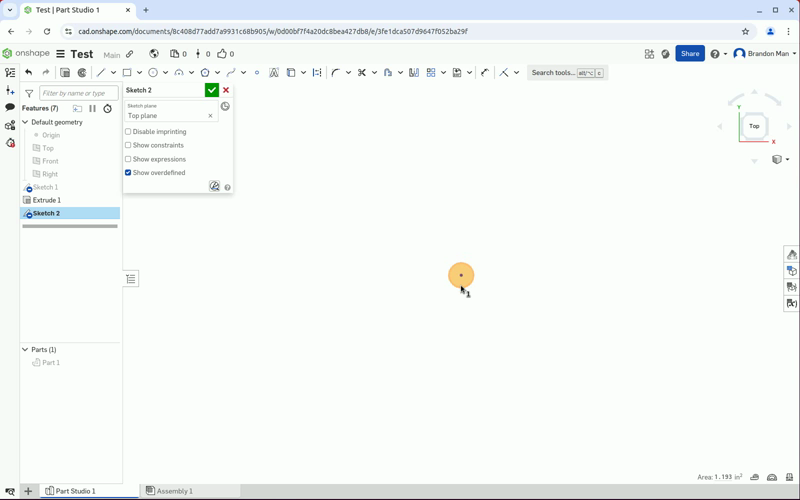
scroll(-6)
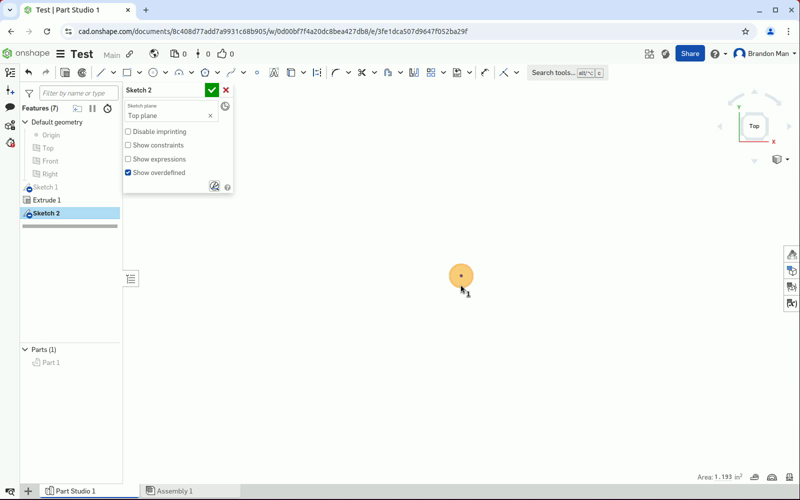
scroll(-6)
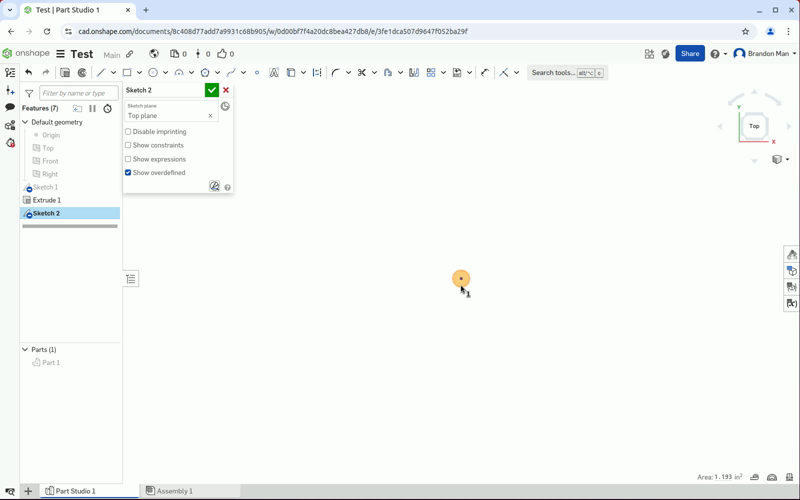
scroll(-6)
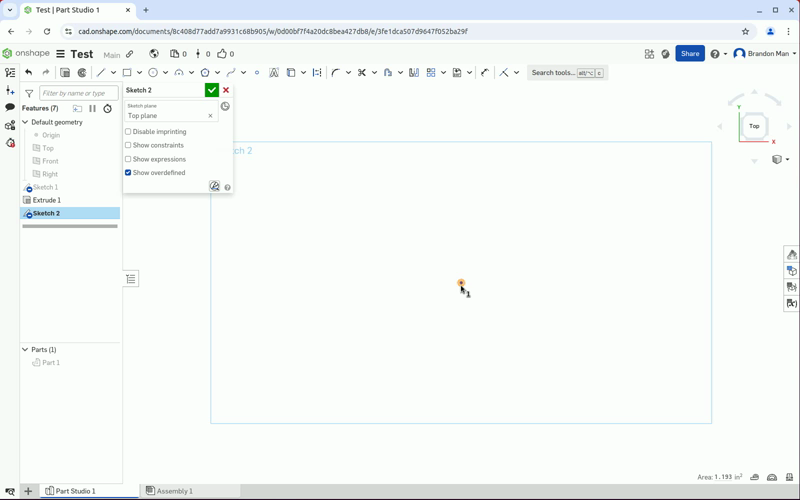
mouse_move(73, 352)
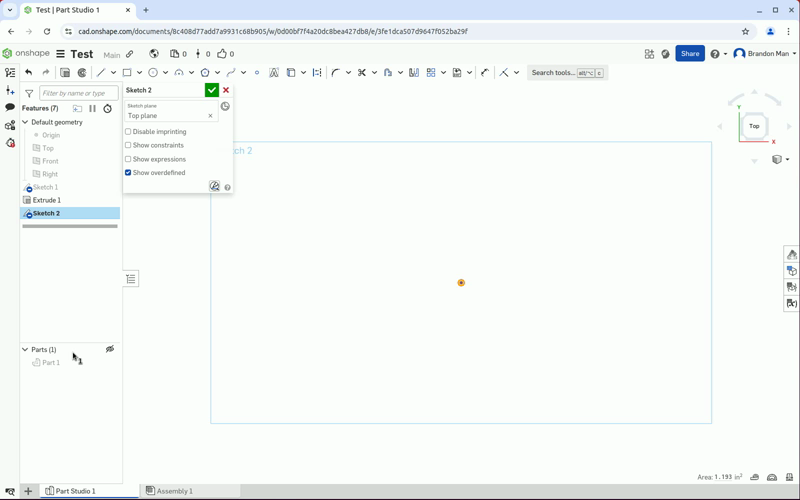
key(shift+y)
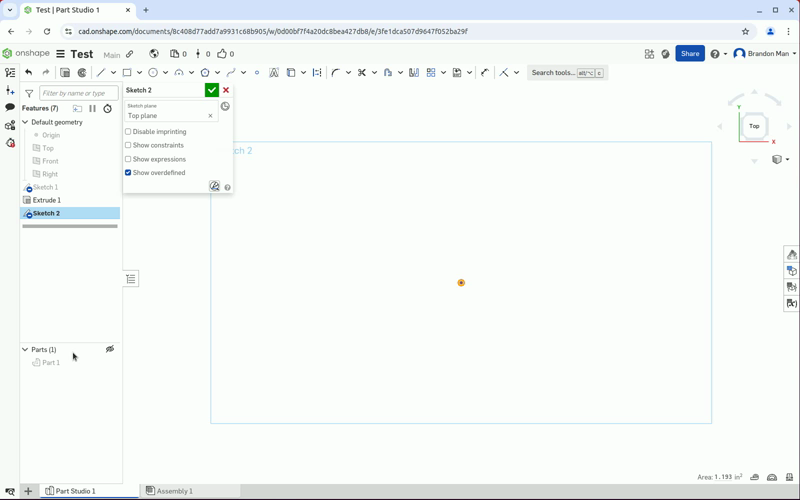
key(shift+e)
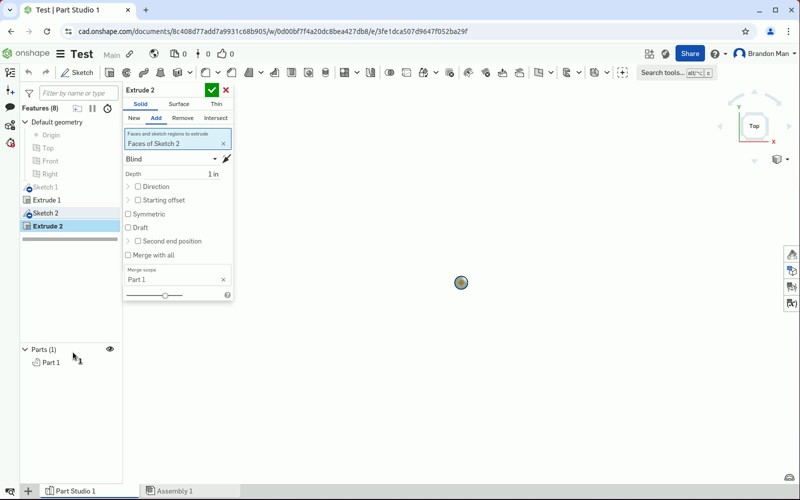
mouse_move(143, 106)
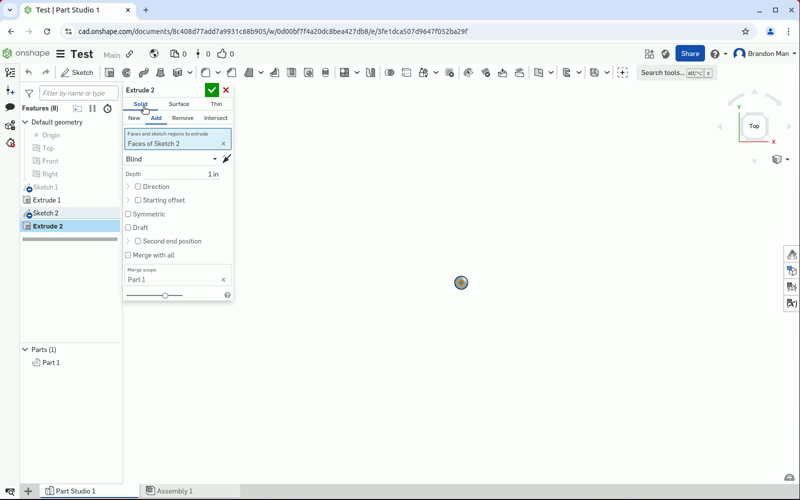
click(143, 106)
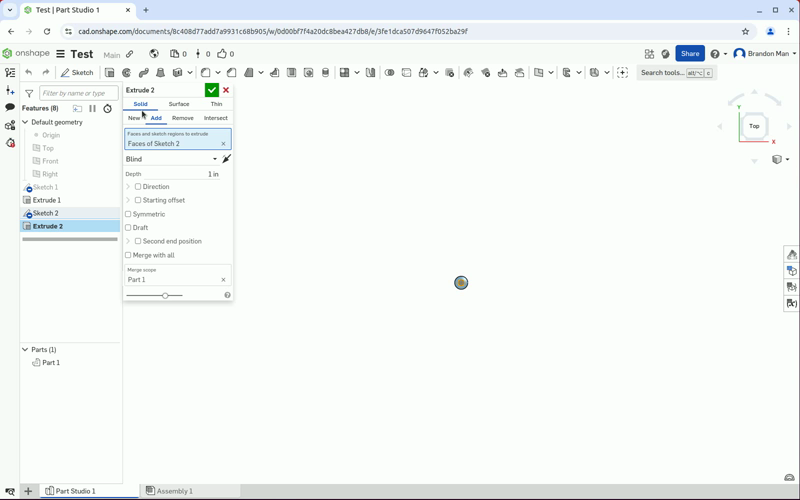
mouse_move(137, 120)
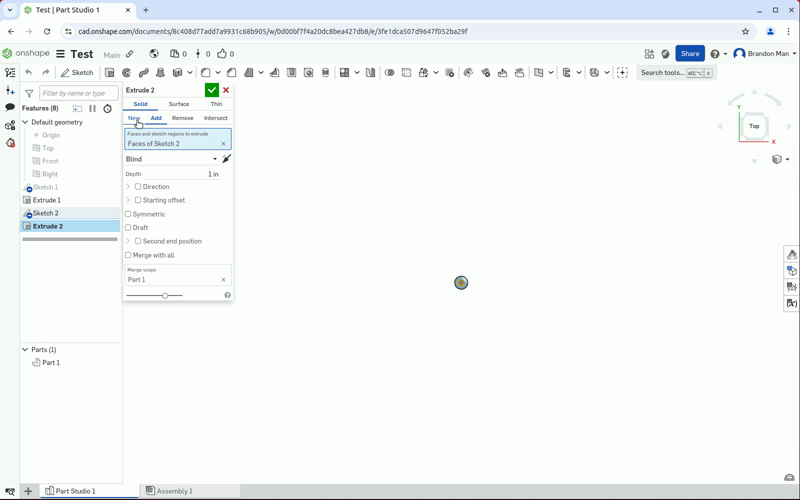
click(137, 120)
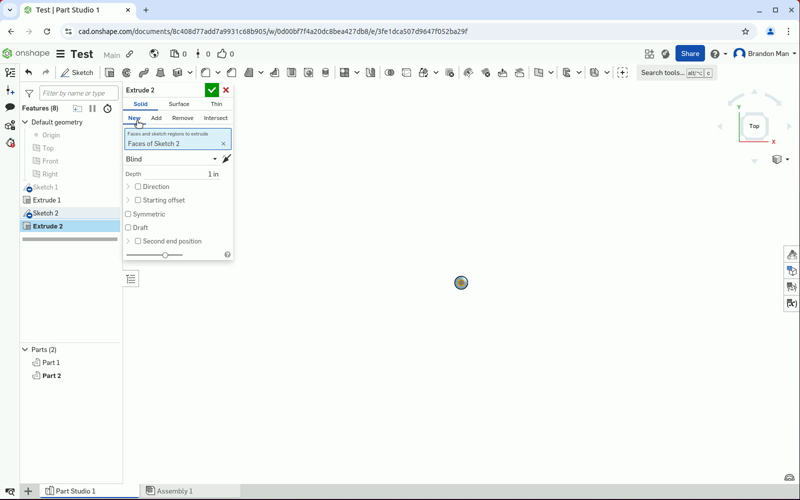
key(tab, 4)
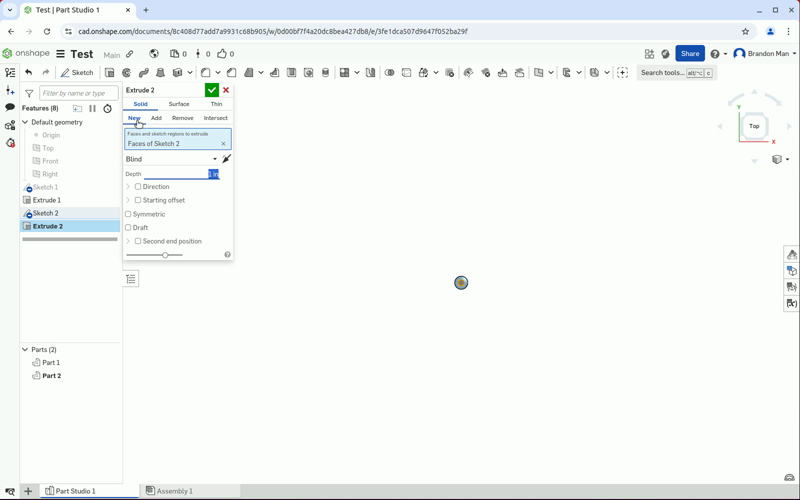
text(-11.073)
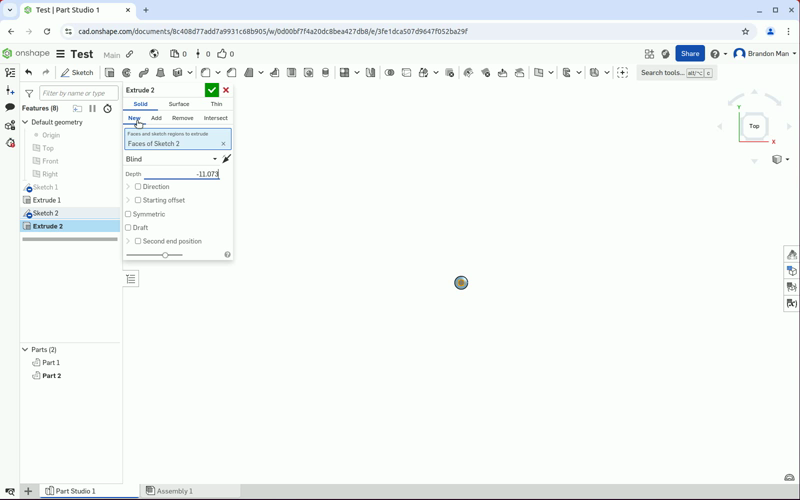
key(enter)
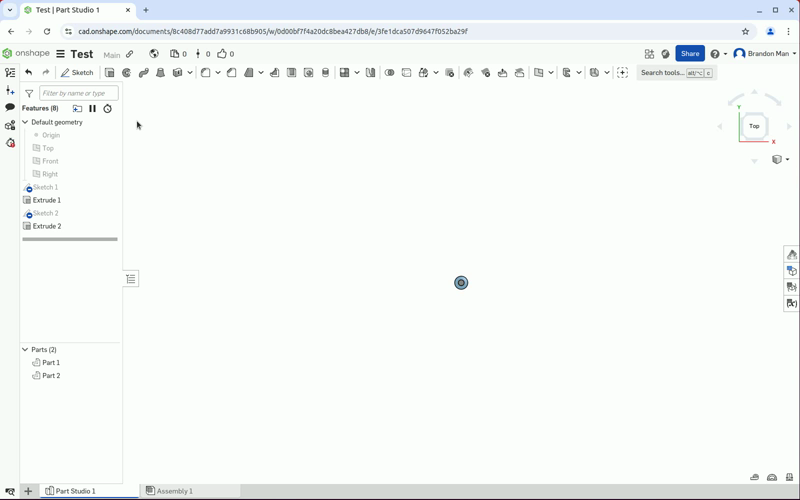
key(shift+h)
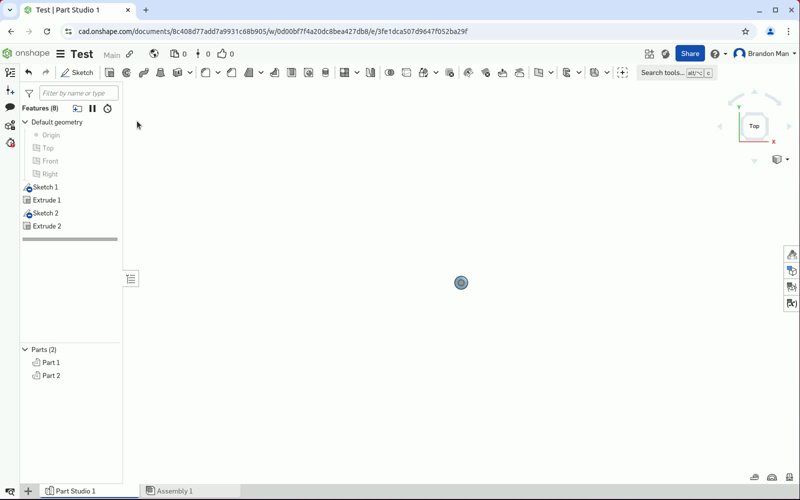
key(shift+h)
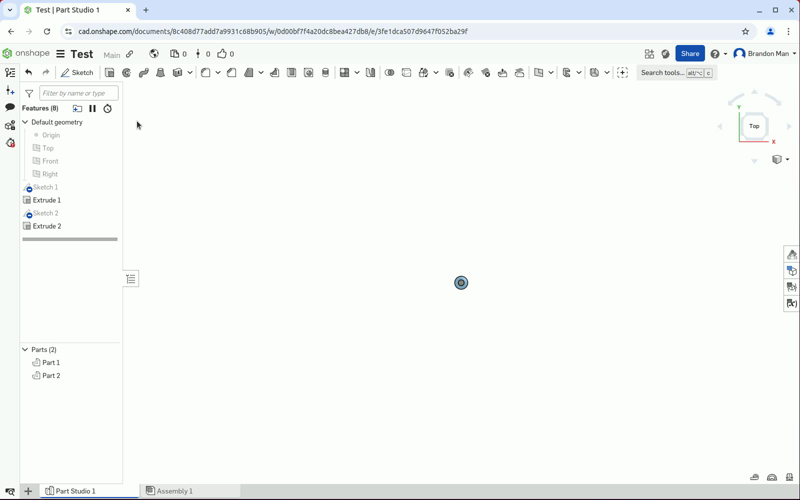
mouse_move(73, 189)
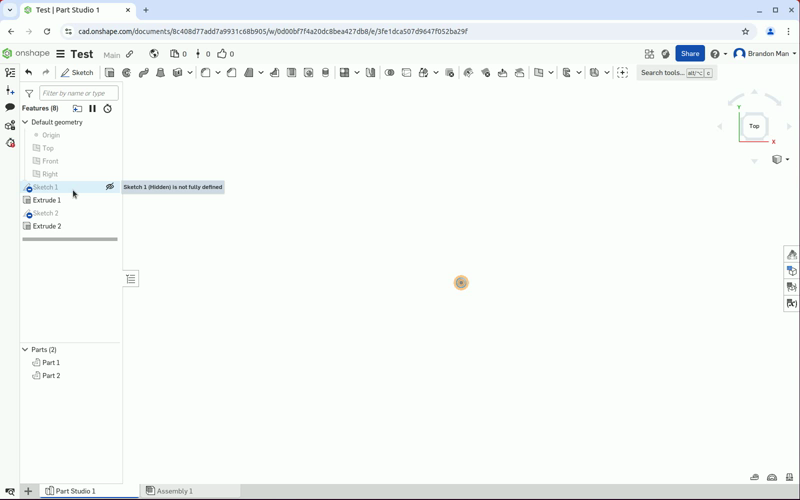
click(73, 189)
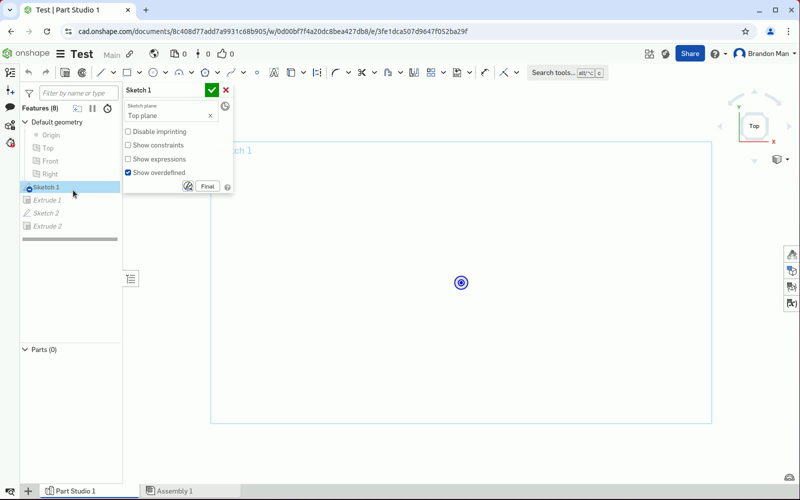
mouse_move(229, 92)
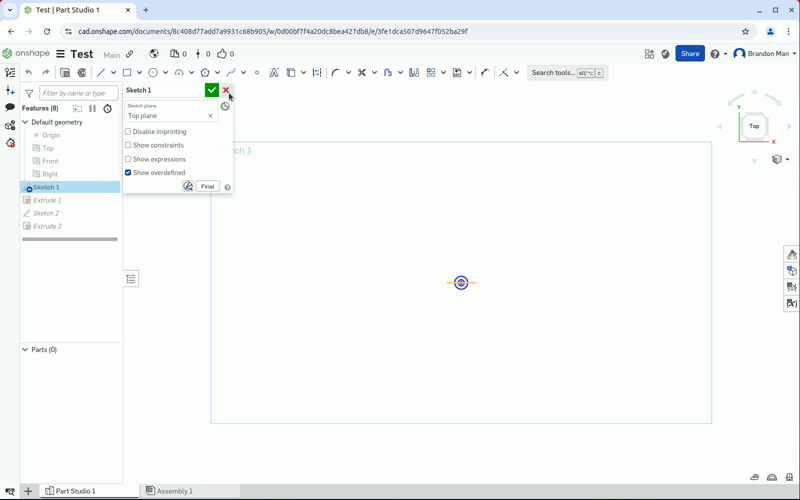
click(229, 92)
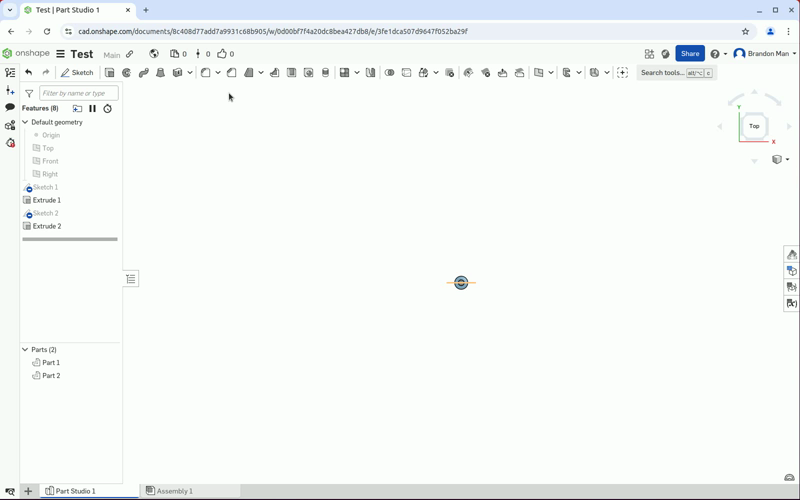
mouse_move(73, 352)
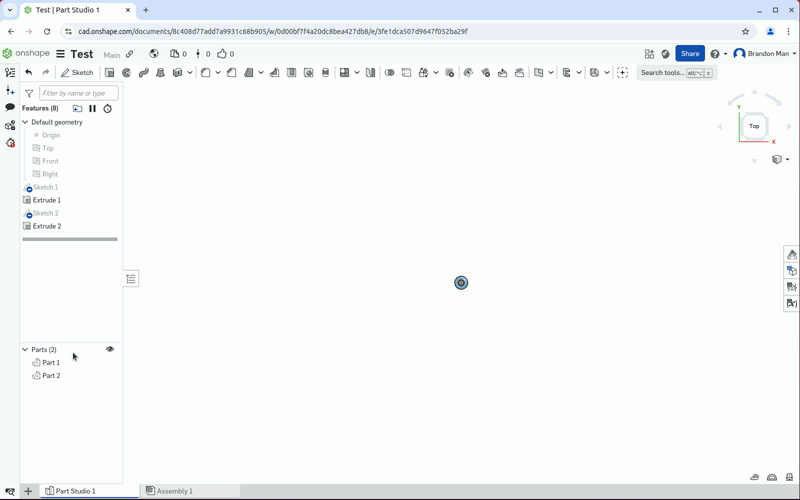
key(y)
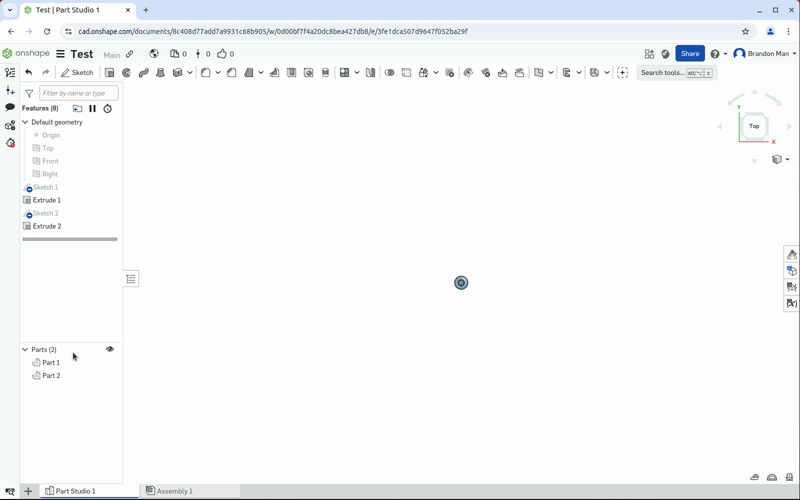
key(shift+p)
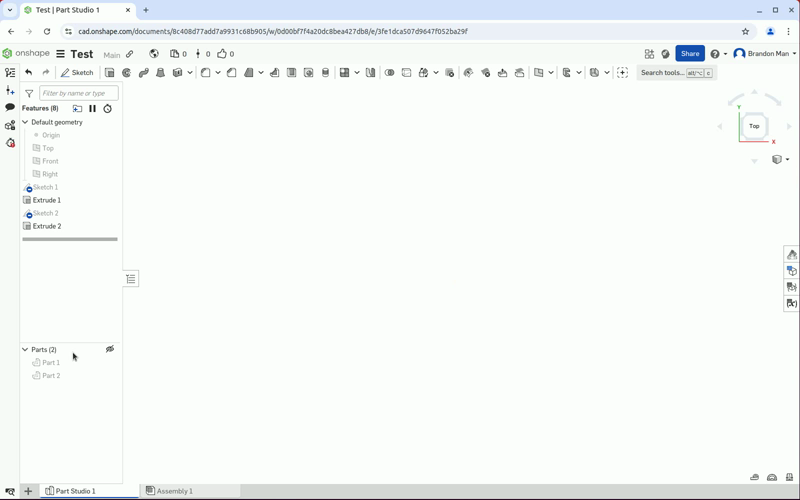
key(space)
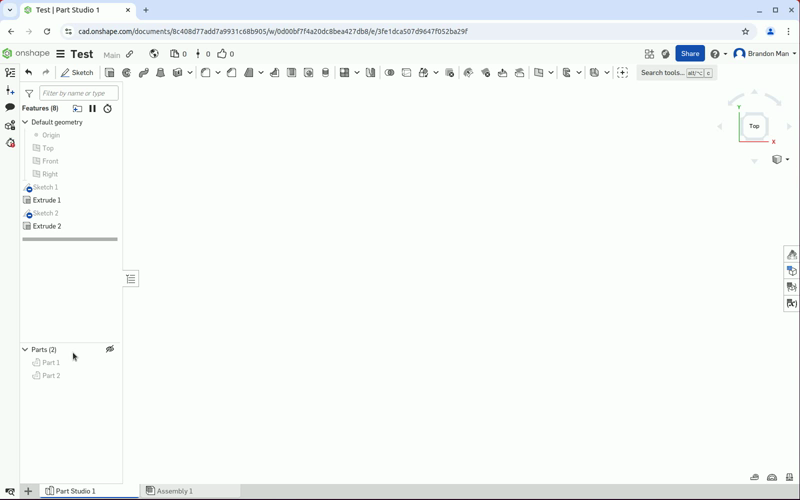
key_down(shift)
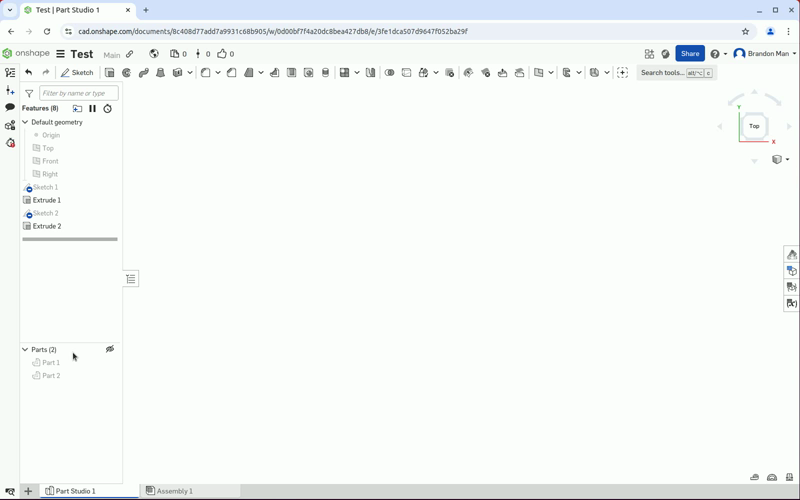
key(up)
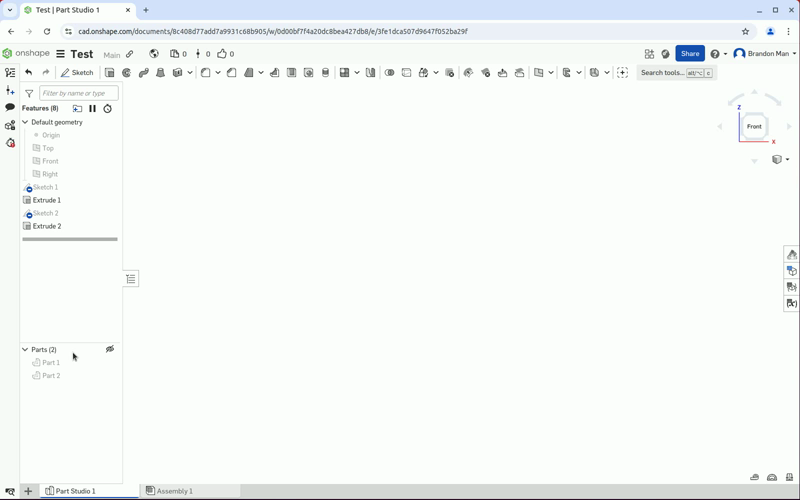
key_up(shift)
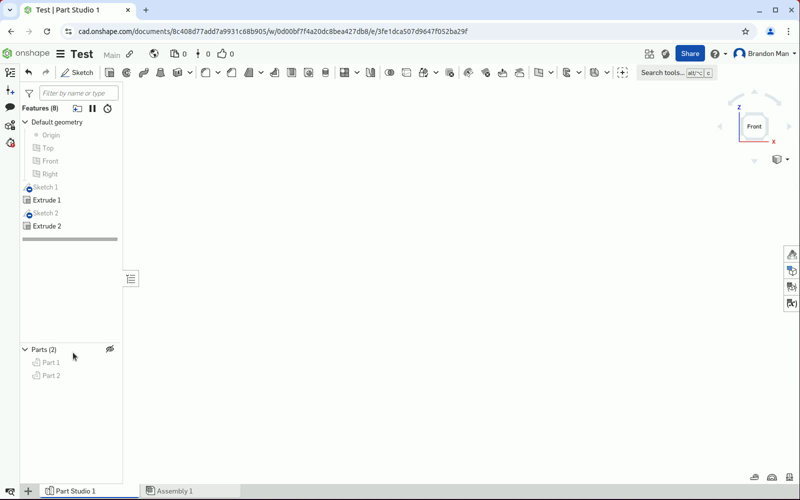
key(space)
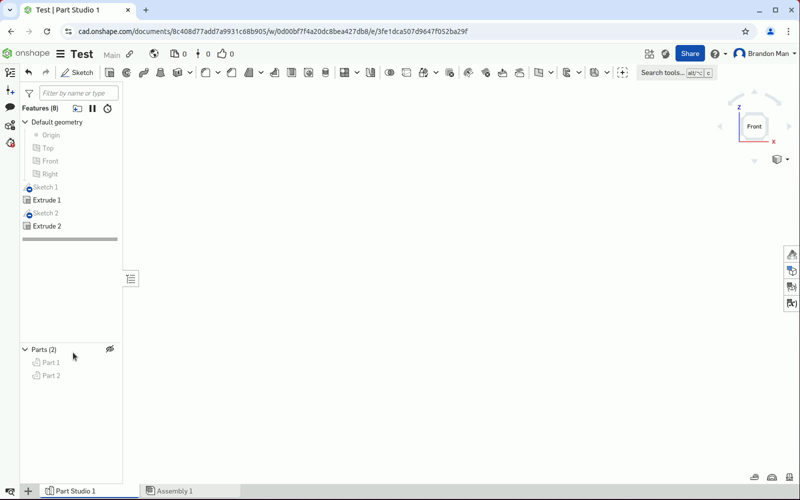
key_down(shift)
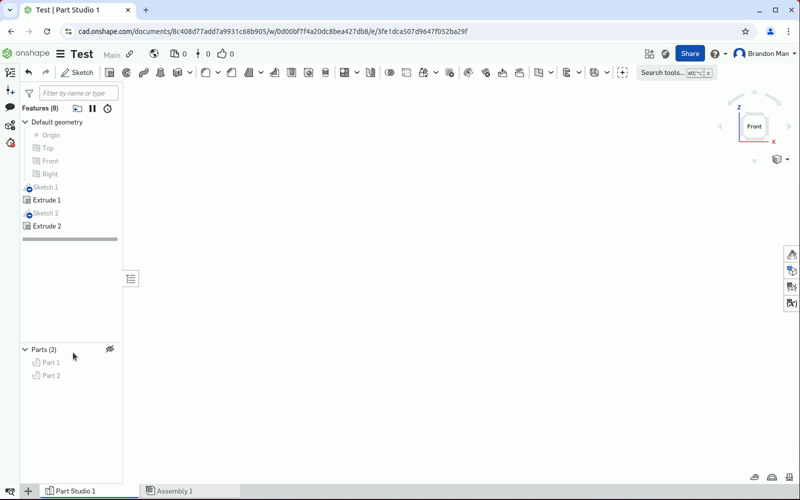
key(left)
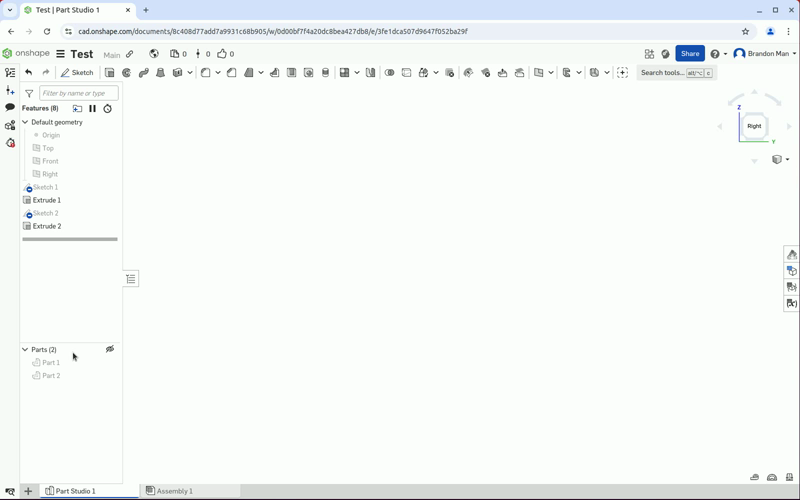
key_up(shift)
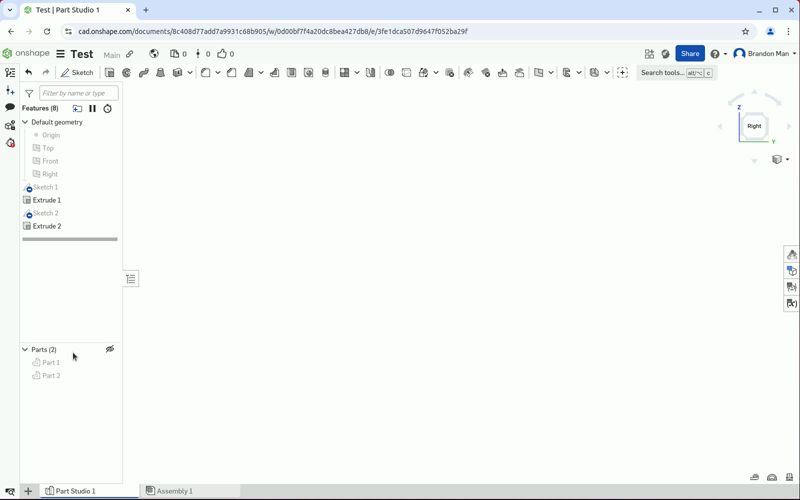
mouse_move(73, 352)
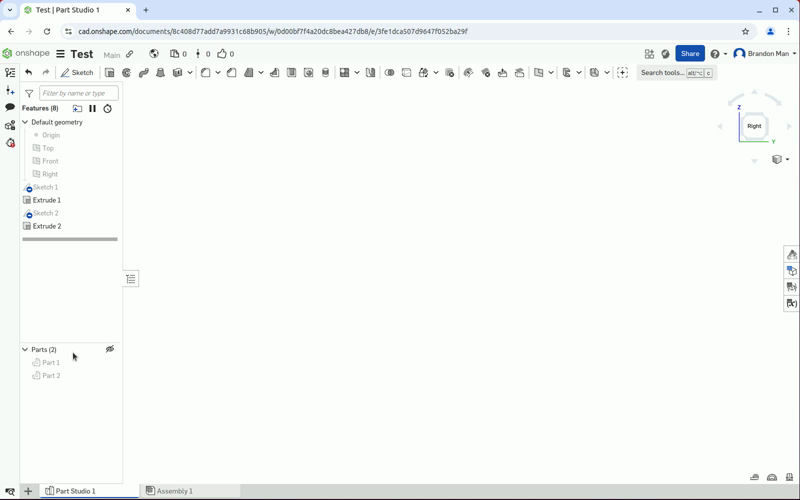
key(shift+y)
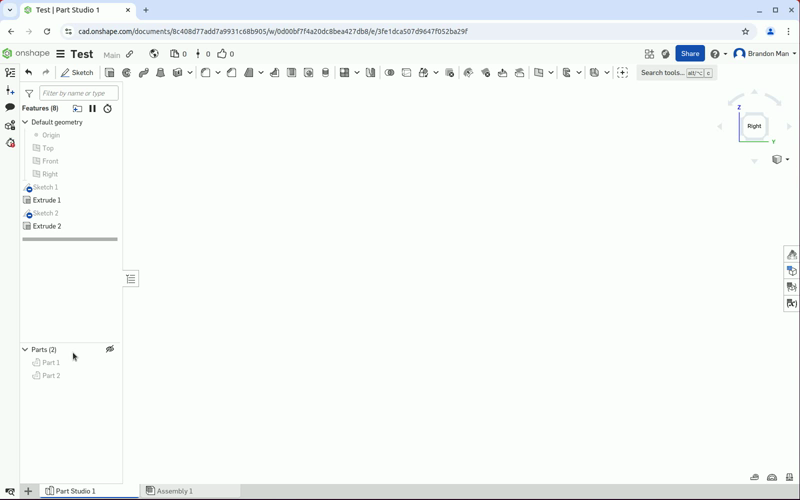
key(shift+s)
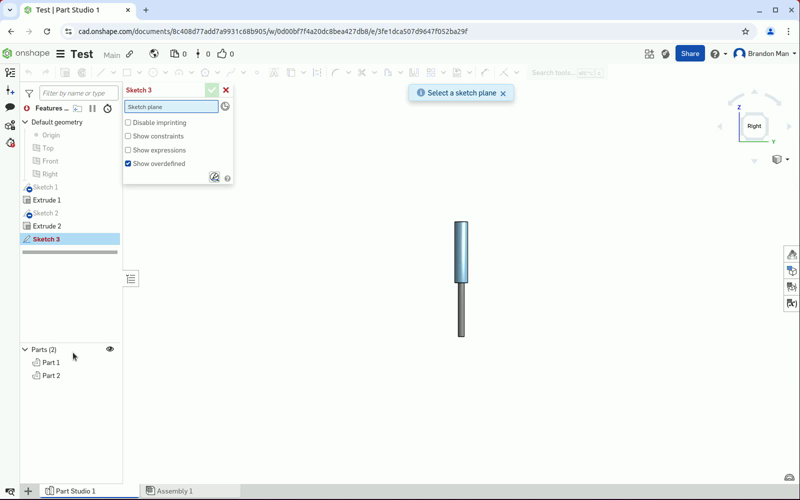
mouse_move(73, 176)
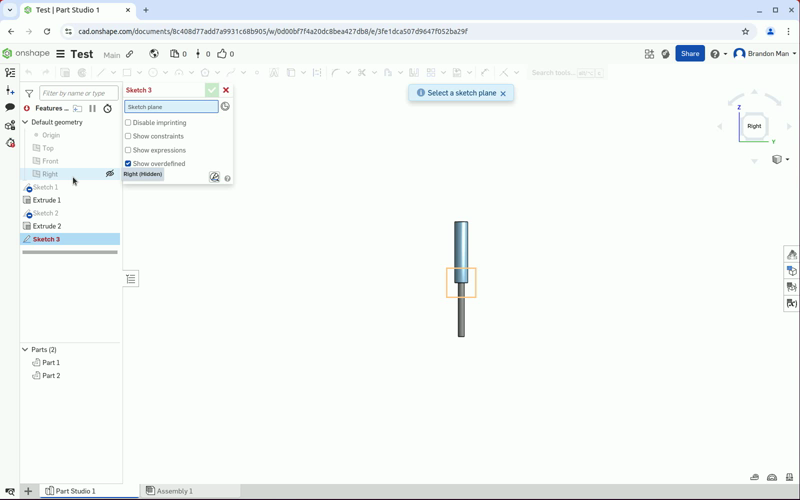
click(73, 176)
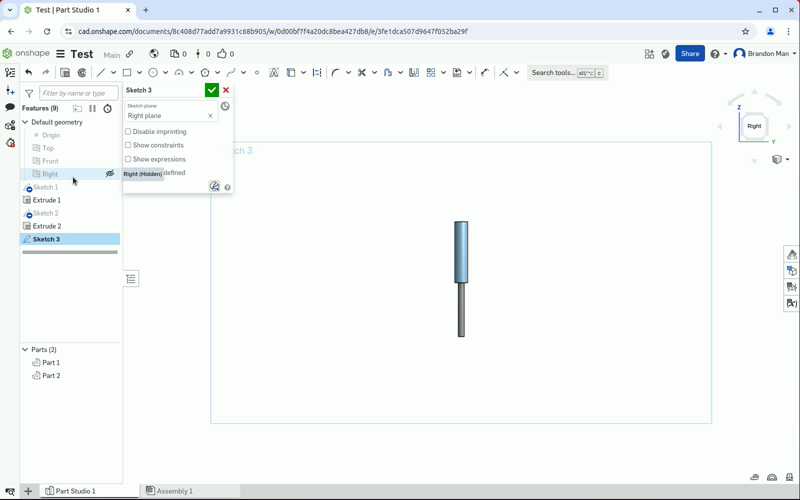
mouse_move(73, 352)
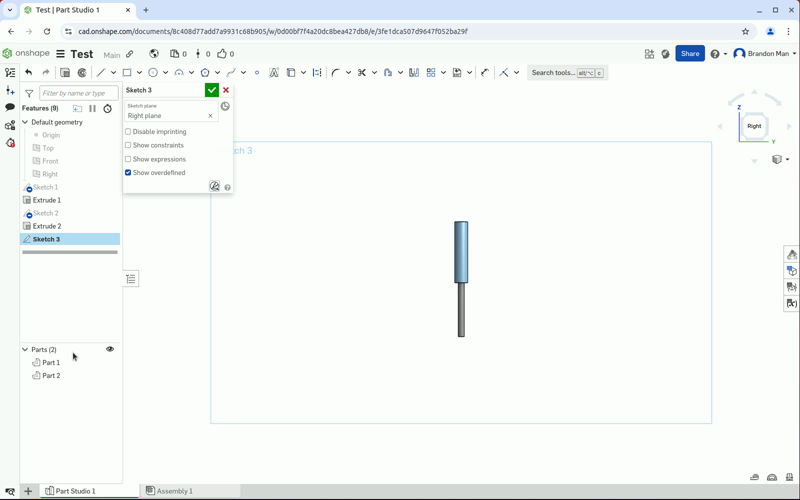
key(y)
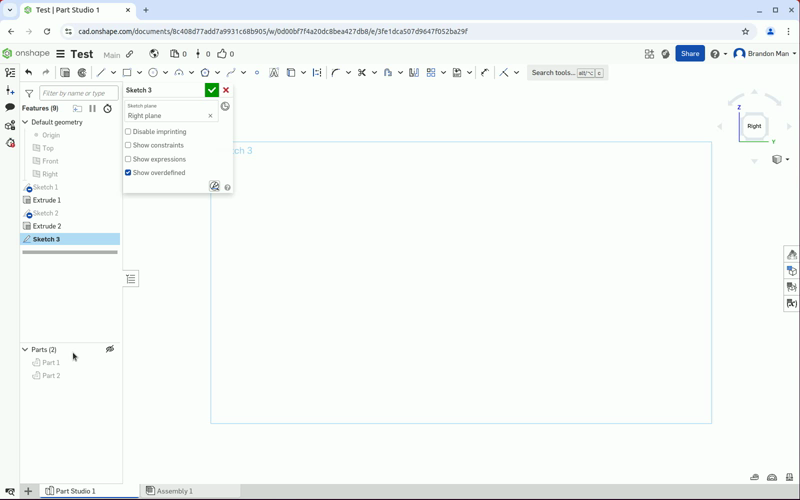
key(c)
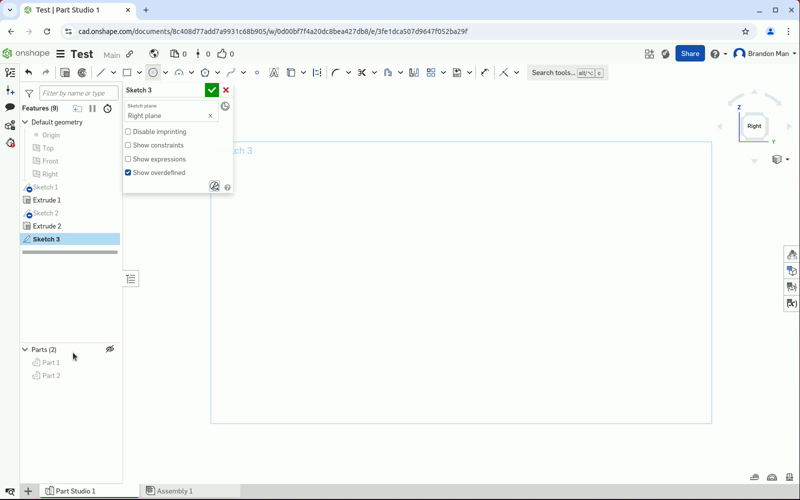
key_down(shift)
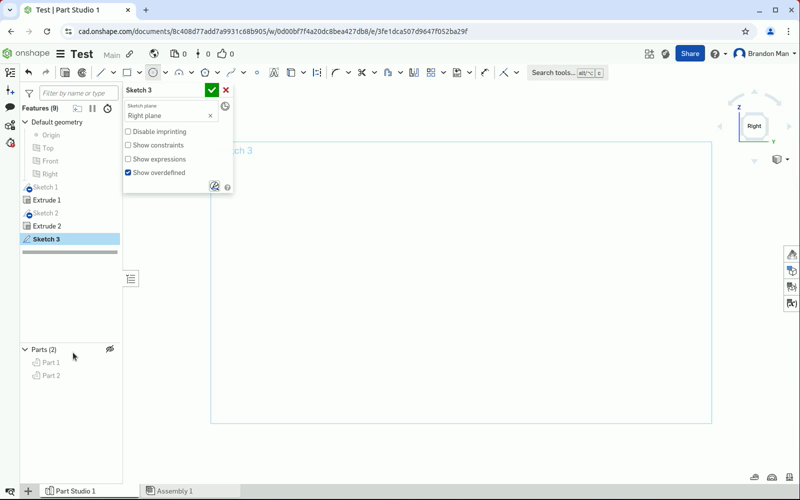
mouse_move(460, 342)
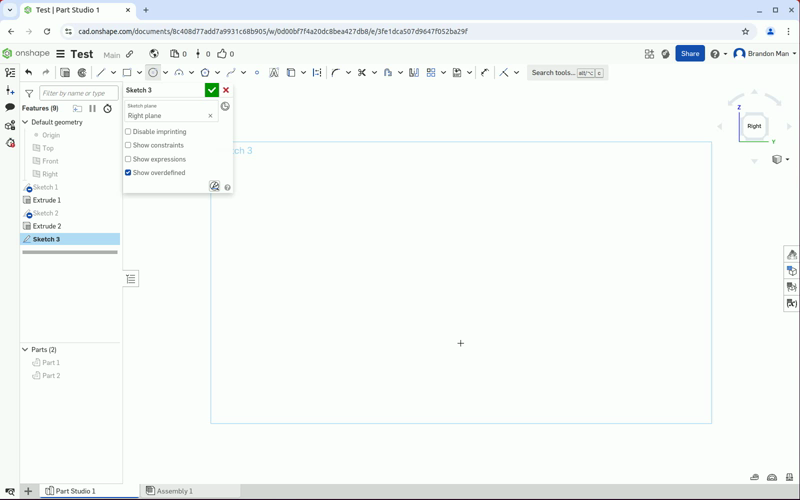
click(460, 342)
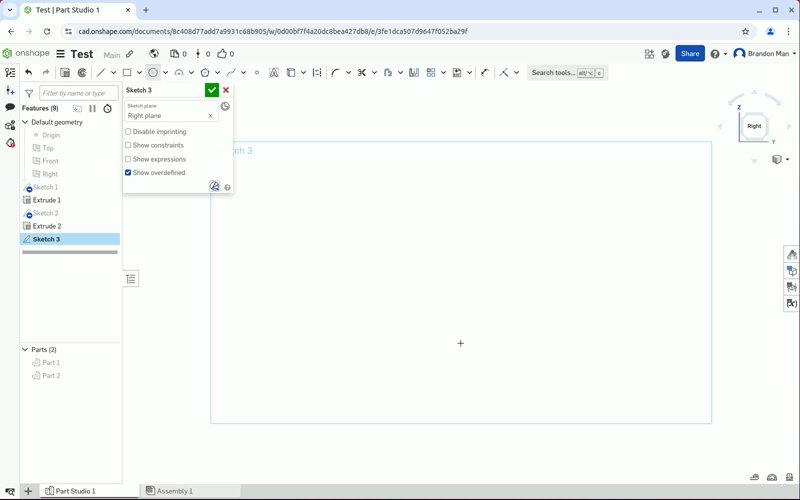
key_up(shift)
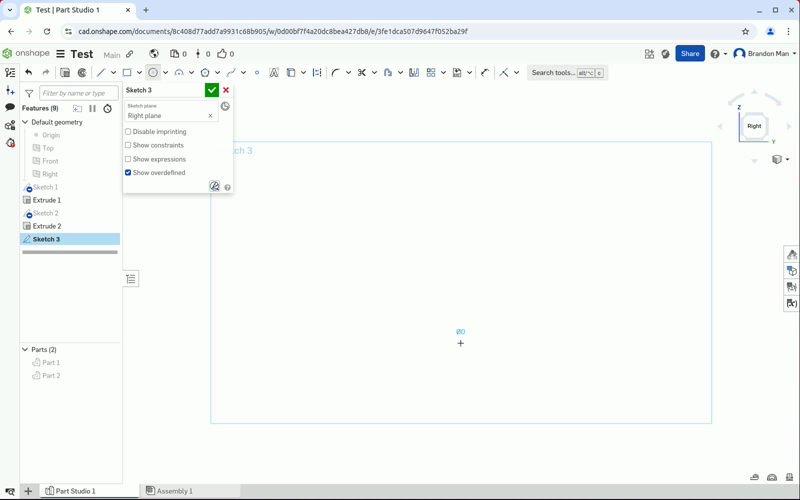
mouse_move(468, 342)
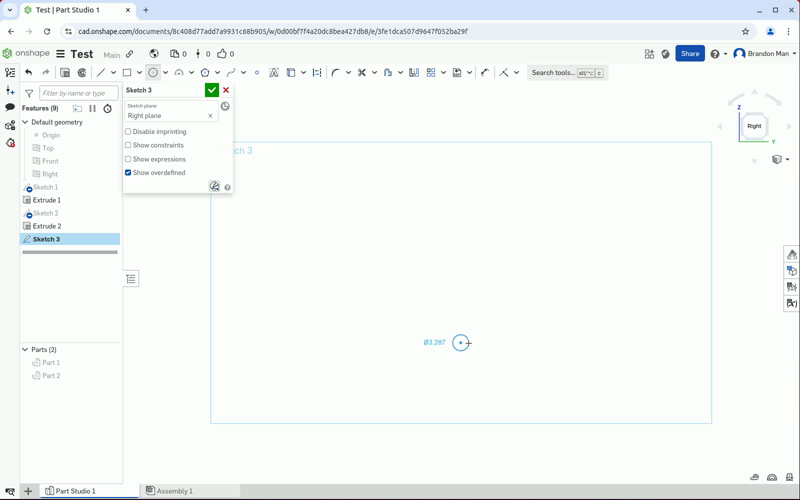
click(468, 342)
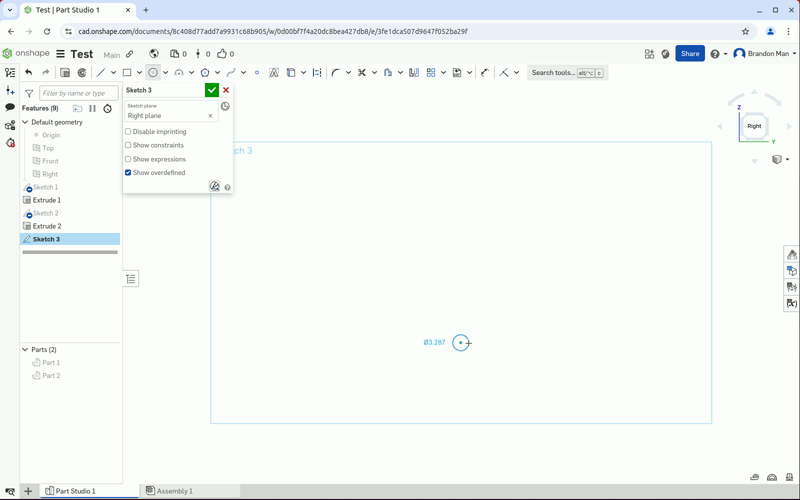
key(esc)
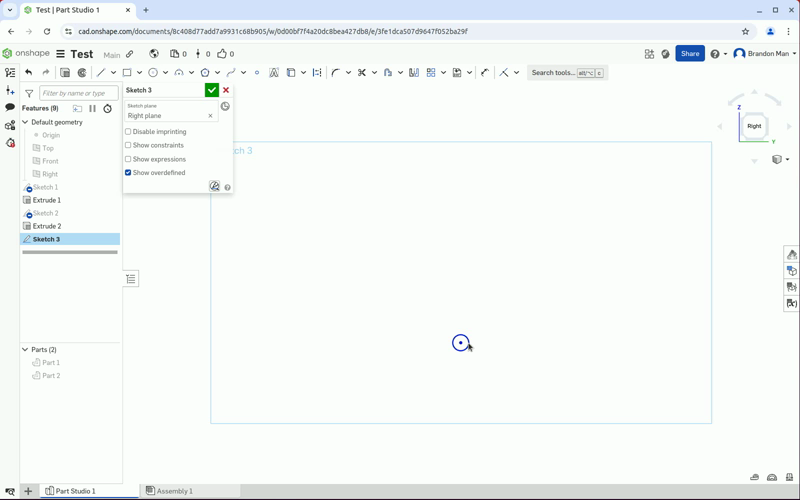
mouse_move(462, 341)
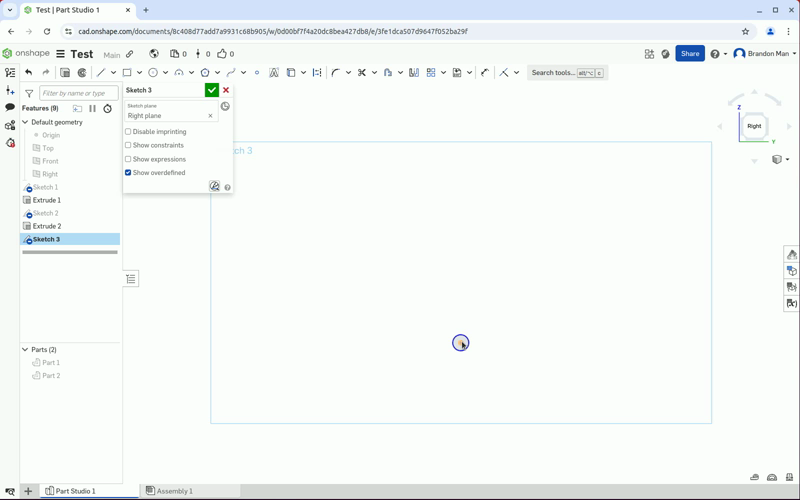
scroll(6)
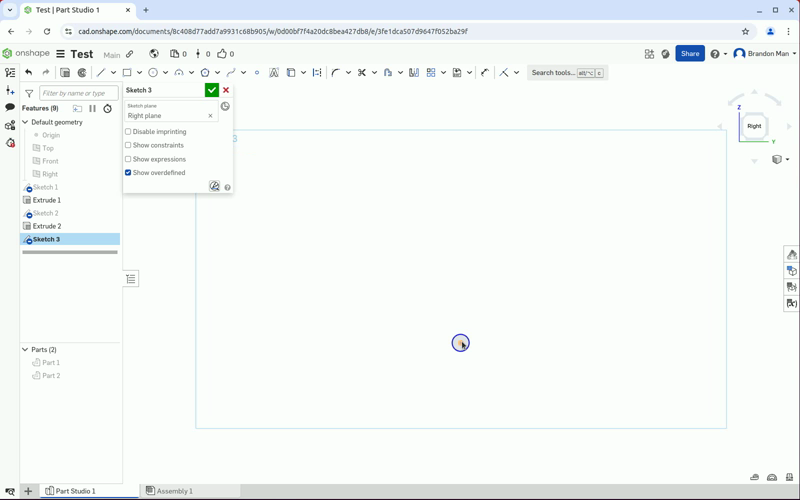
scroll(6)
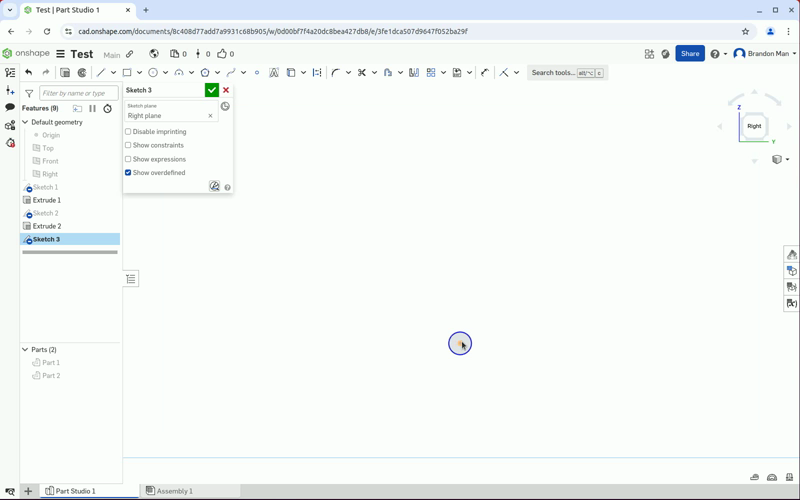
scroll(6)
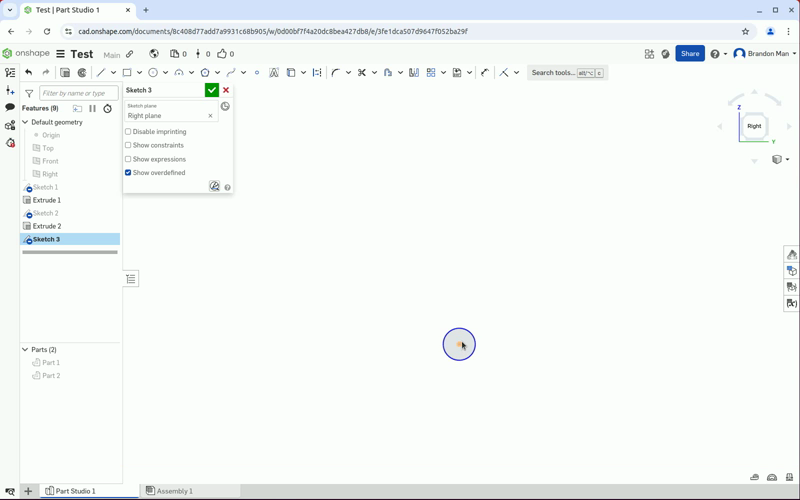
scroll(6)
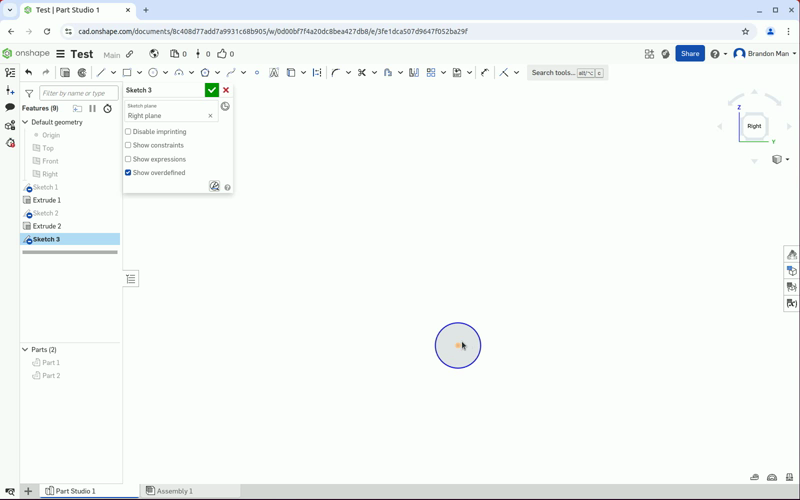
scroll(6)
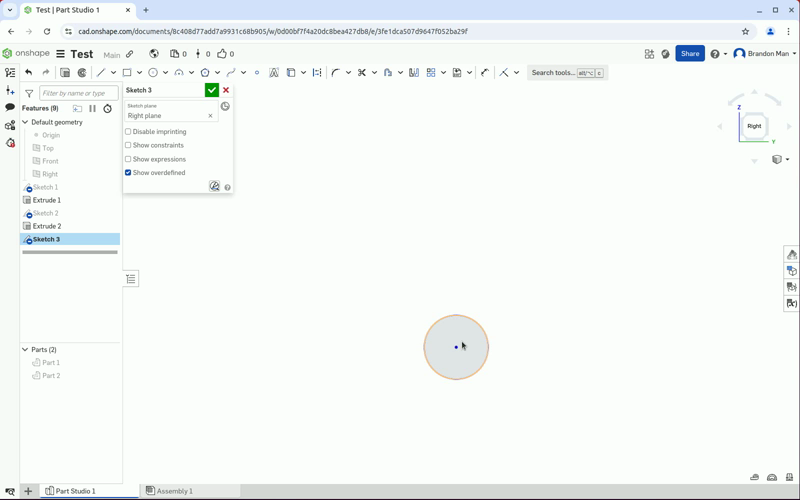
scroll(6)
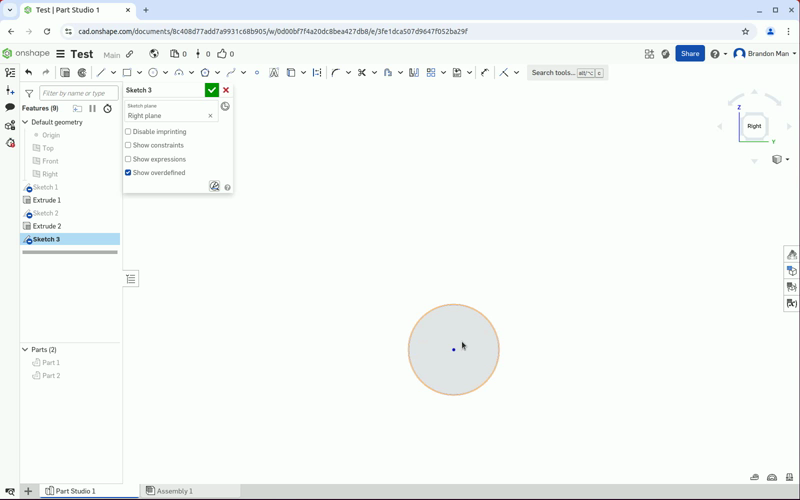
scroll(6)
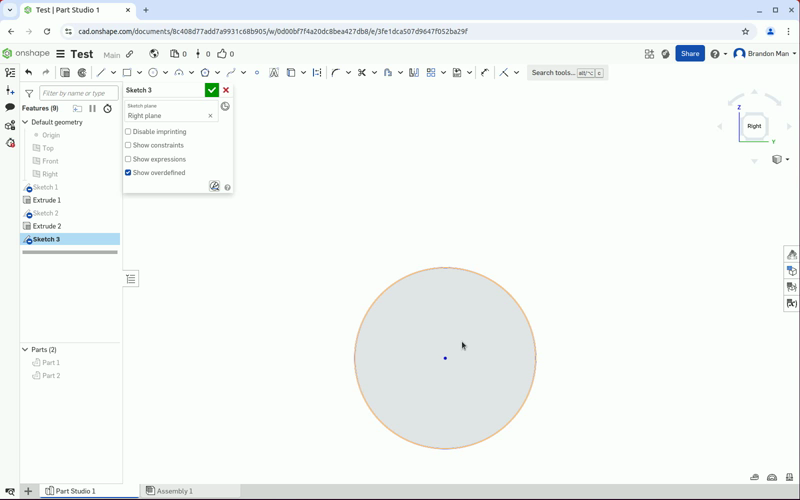
click(462, 341)
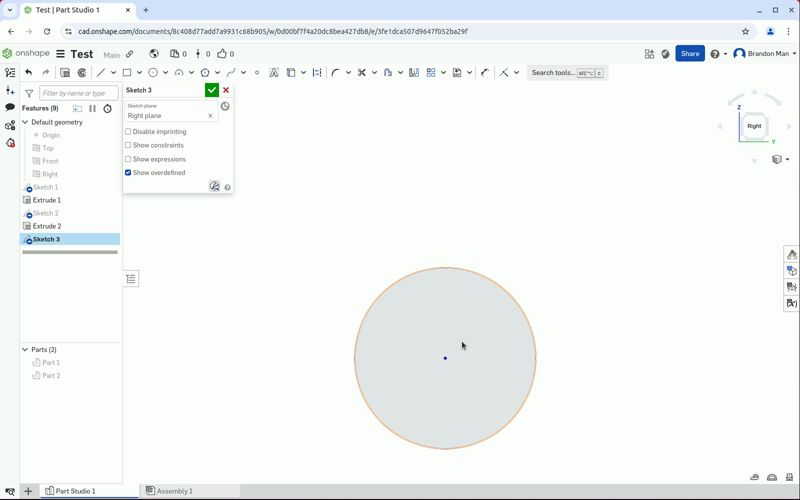
scroll(-6)
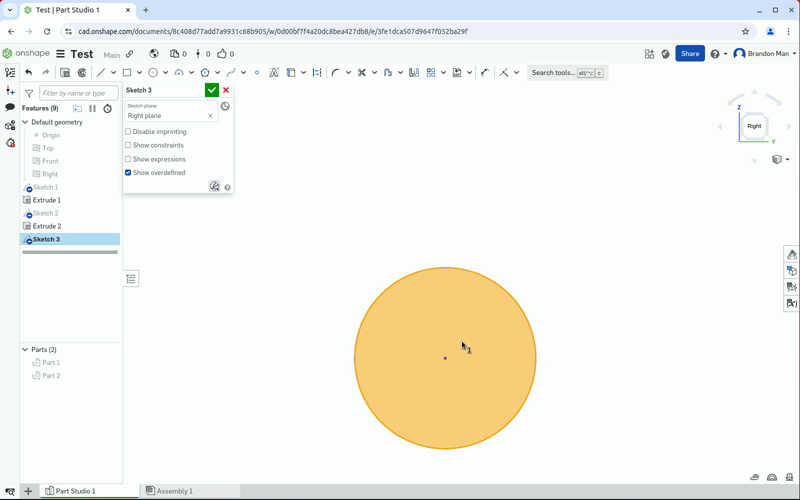
scroll(-6)
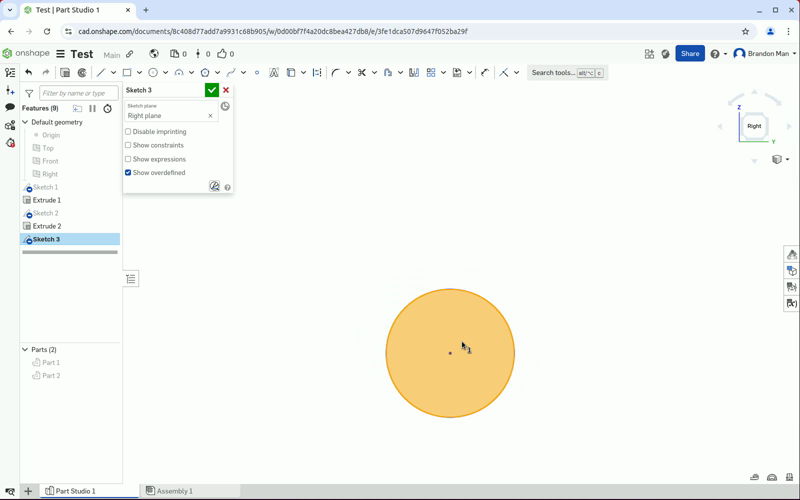
scroll(-6)
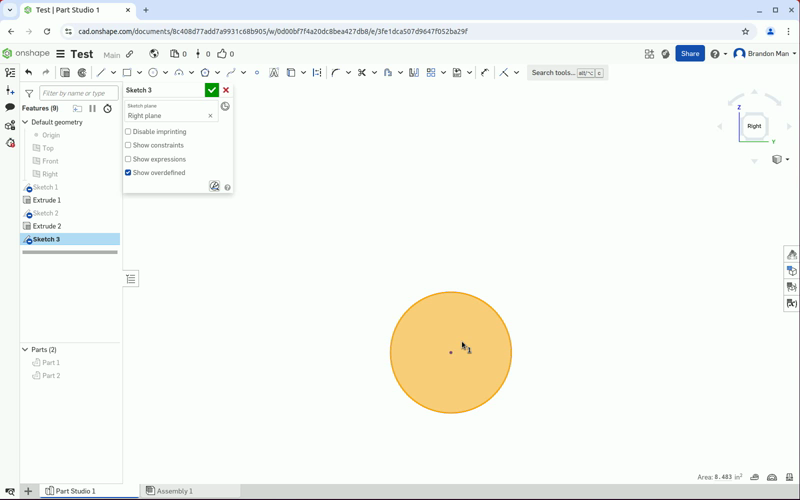
scroll(-6)
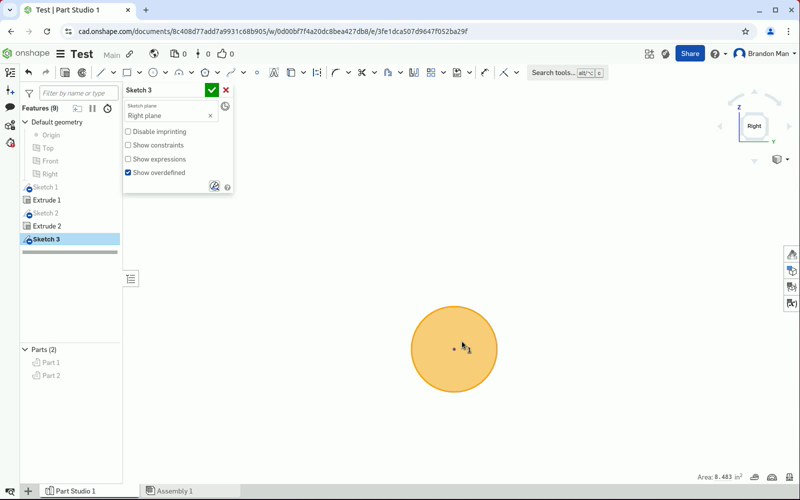
scroll(-6)
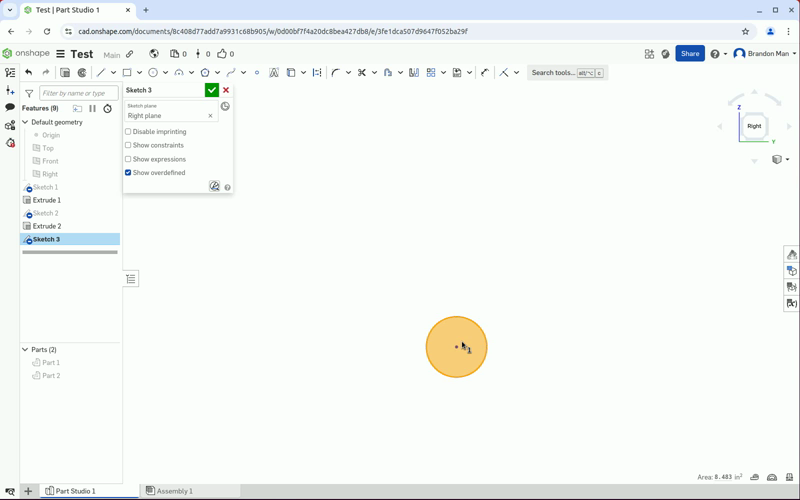
scroll(-6)
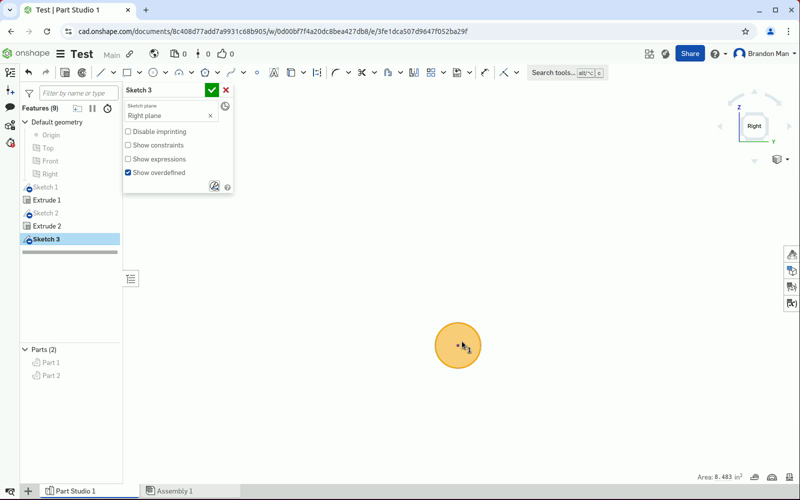
scroll(-6)
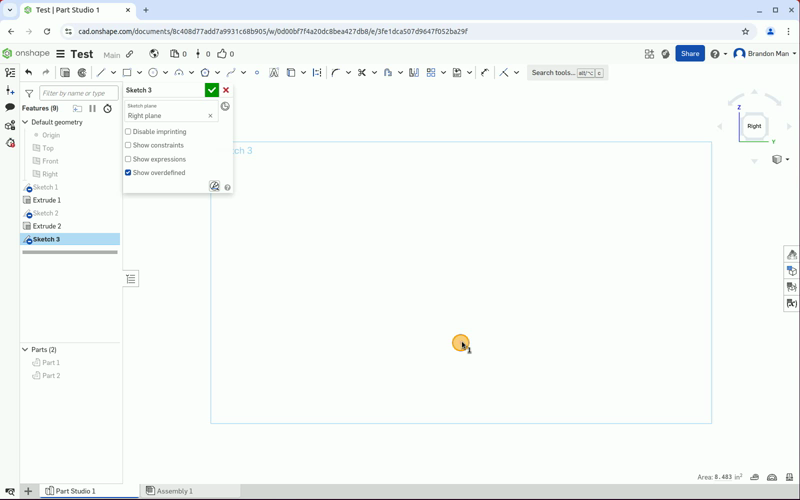
mouse_move(73, 352)
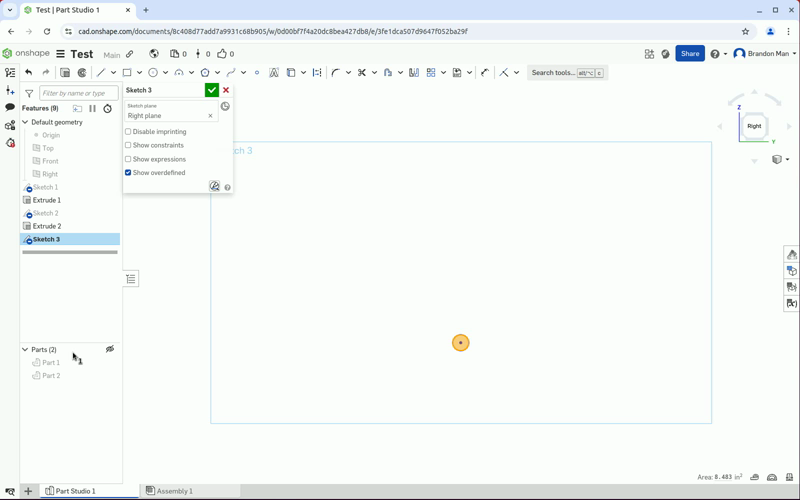
key(shift+y)
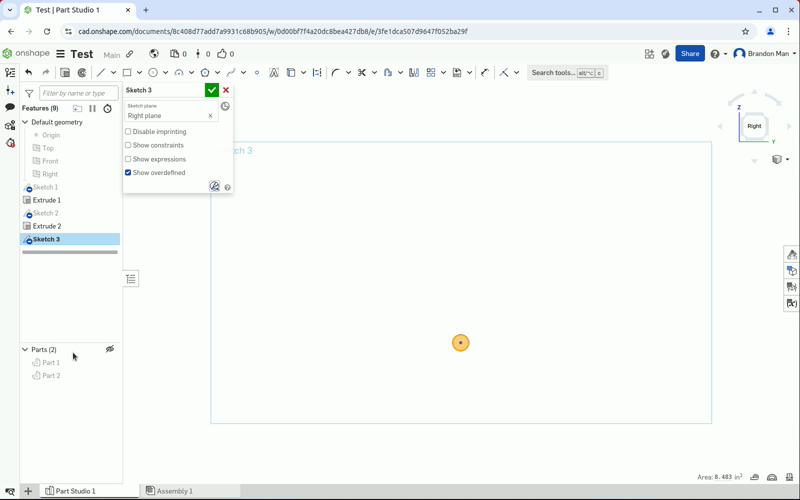
key(shift+e)
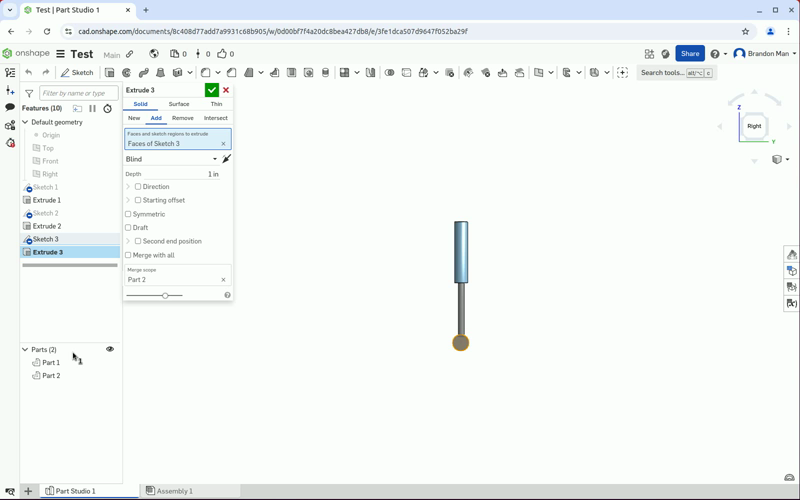
mouse_move(143, 106)
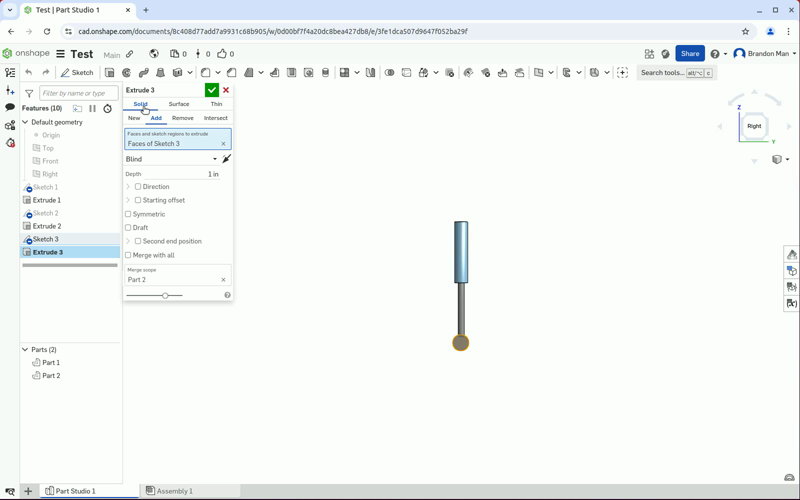
click(143, 106)
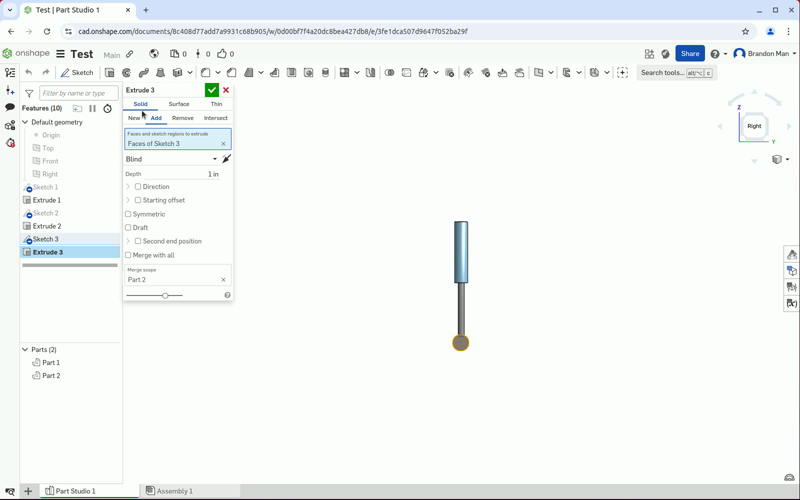
mouse_move(137, 120)
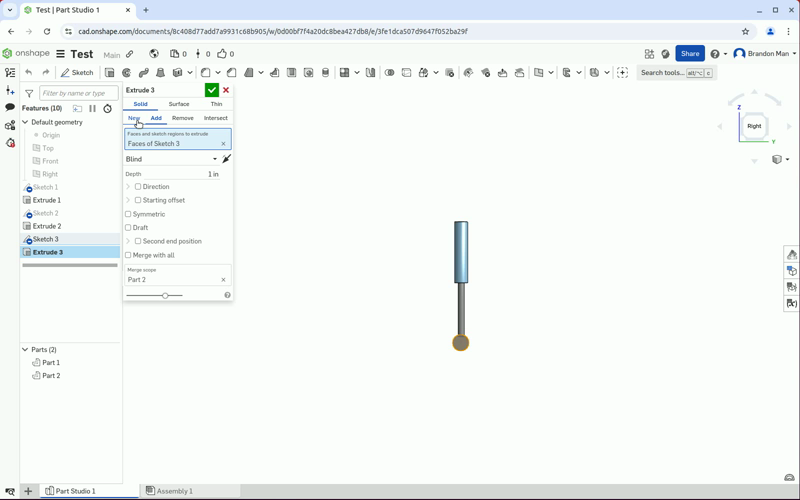
click(137, 120)
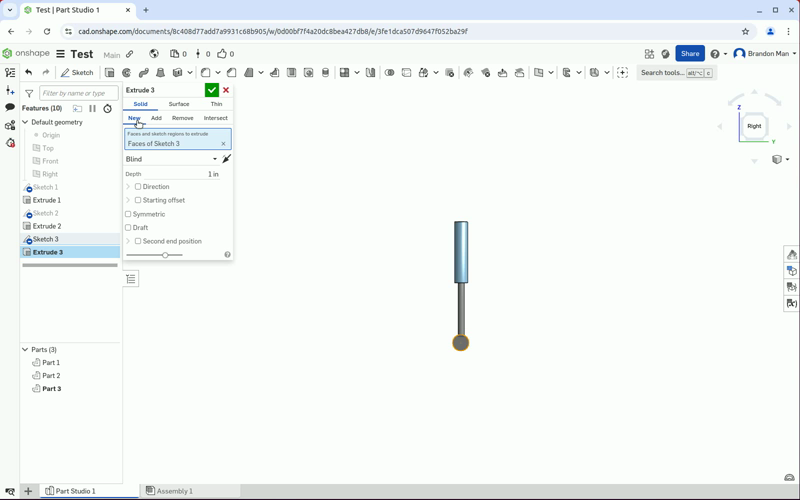
key(tab, 4)
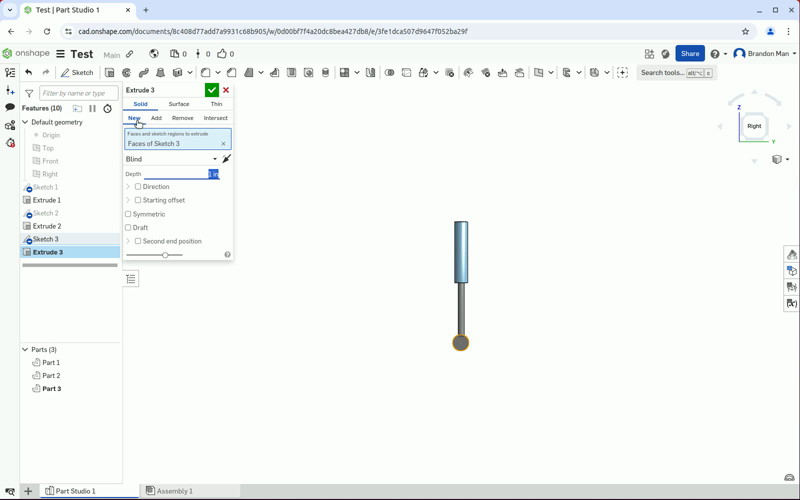
text(23.108)
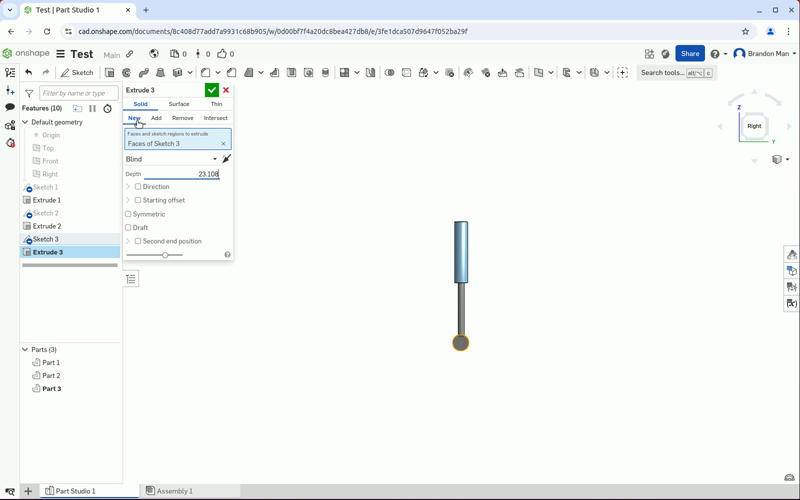
key(enter)
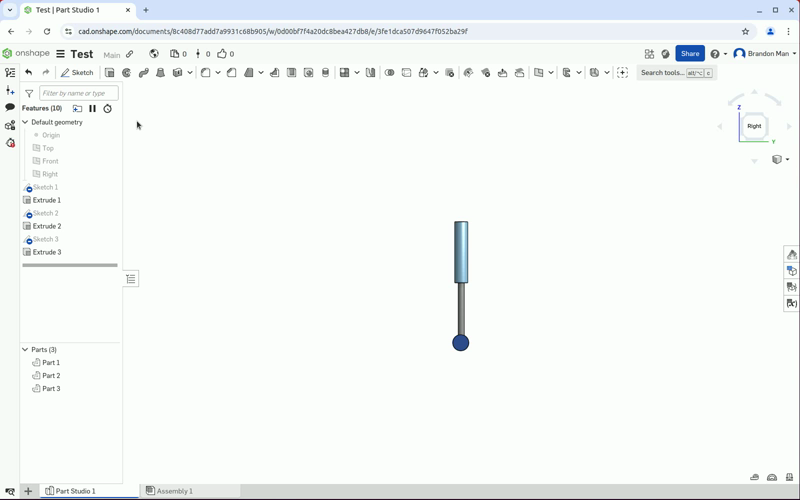
key(shift+h)
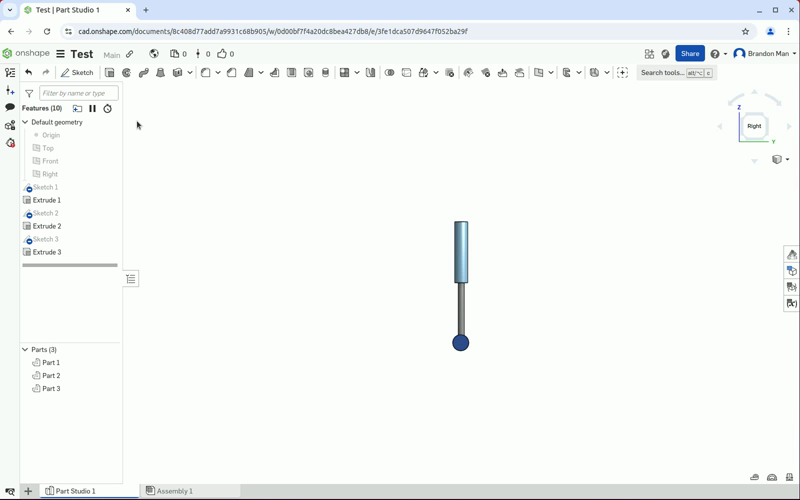
key(shift+h)
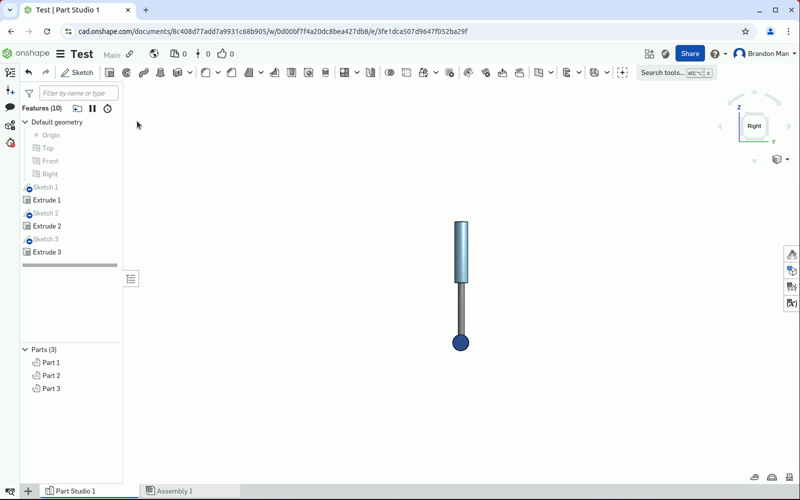
mouse_move(73, 189)
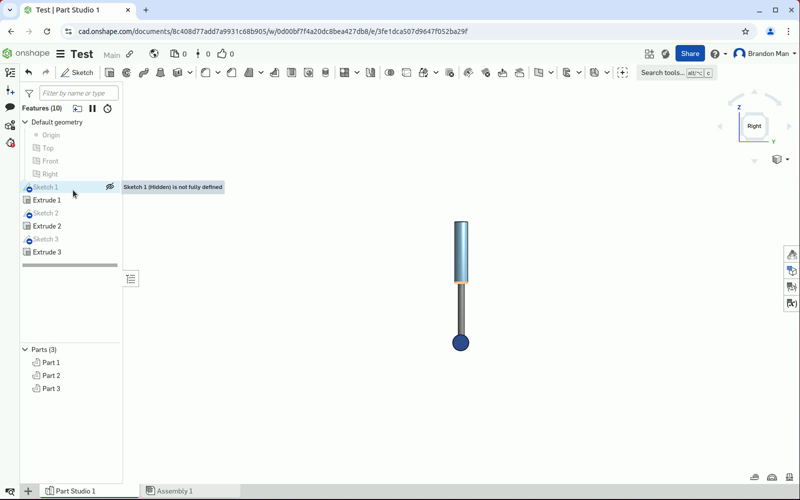
click(73, 189)
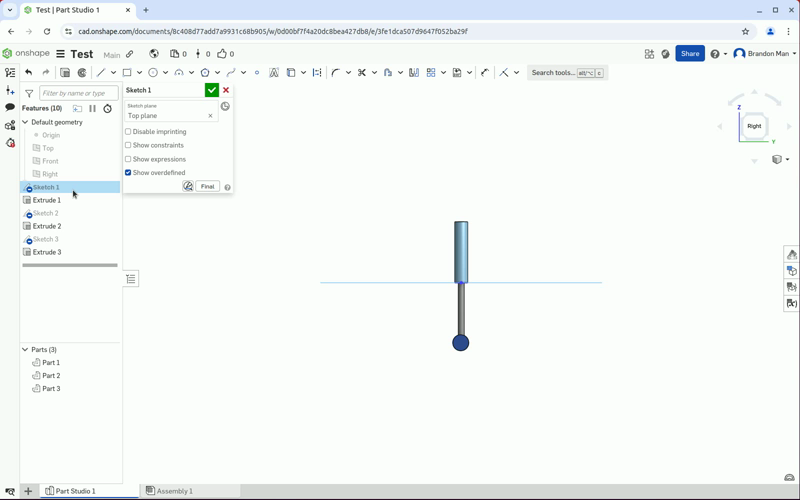
mouse_move(229, 92)
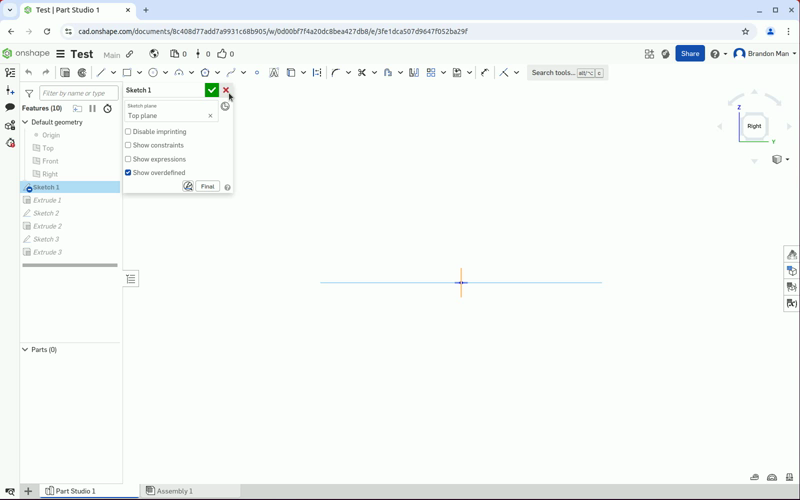
click(229, 92)
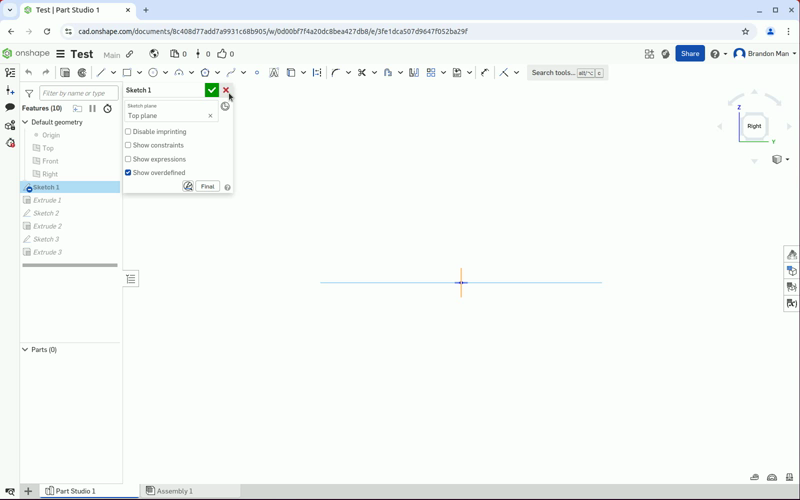
key(shift+s)
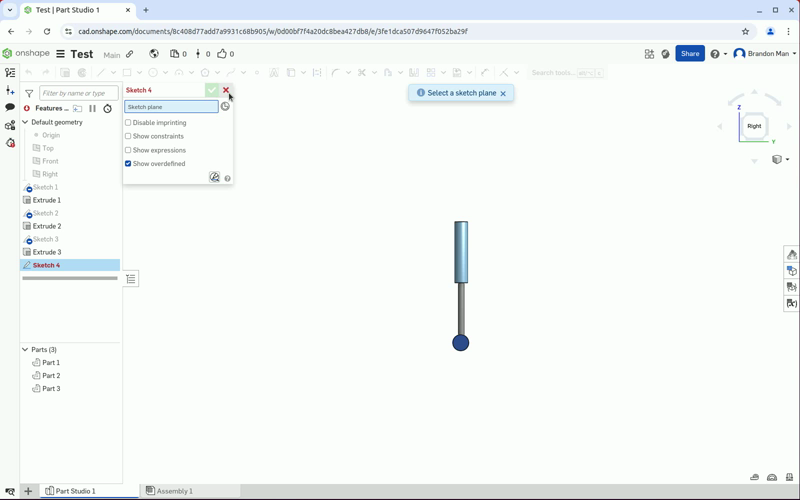
mouse_move(73, 176)
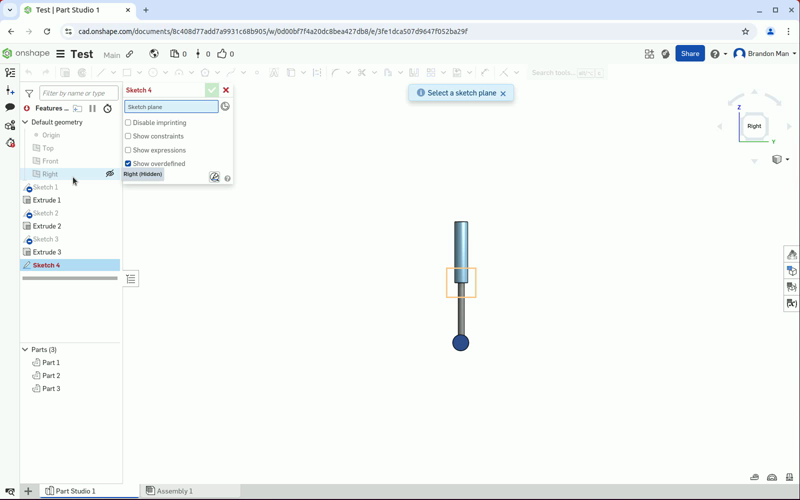
click(73, 176)
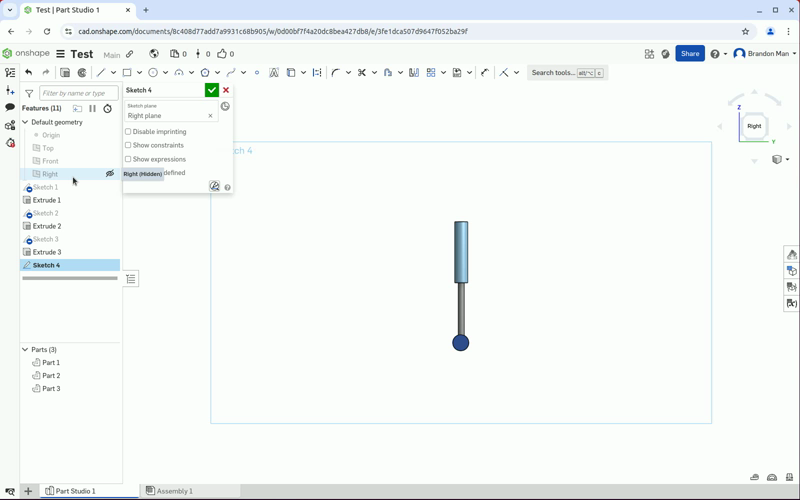
mouse_move(73, 352)
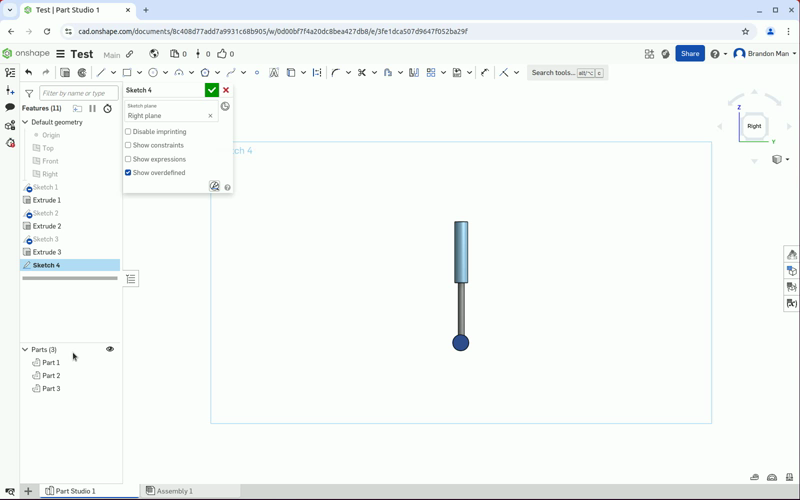
key(y)
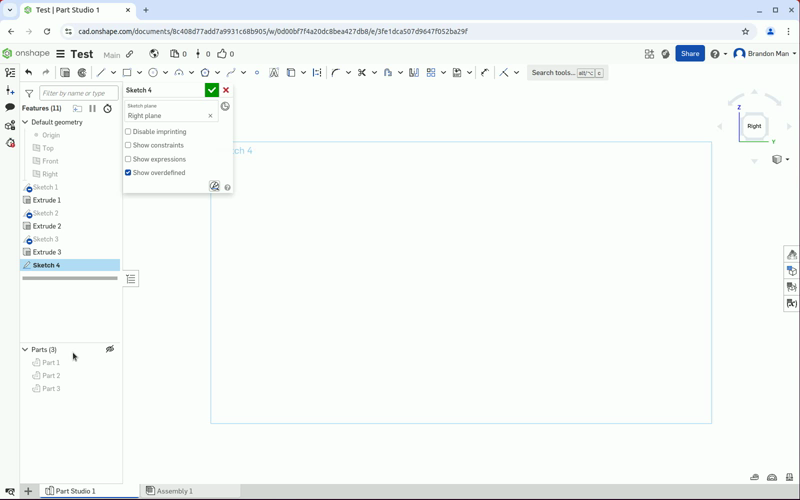
key(c)
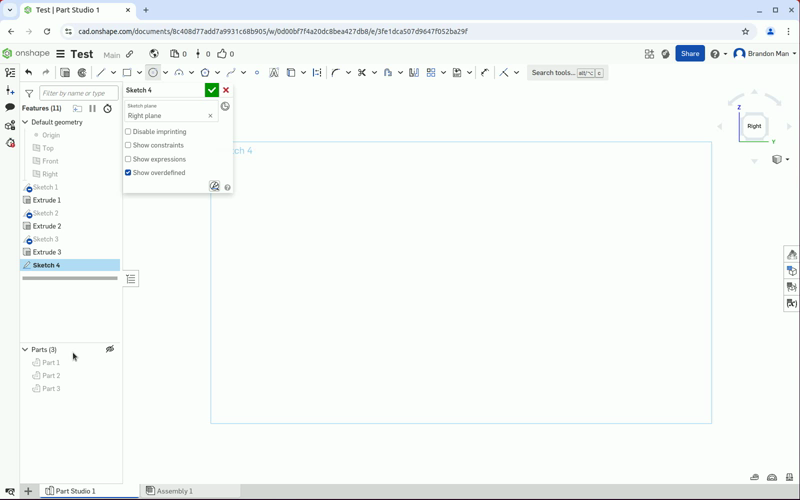
key_down(shift)
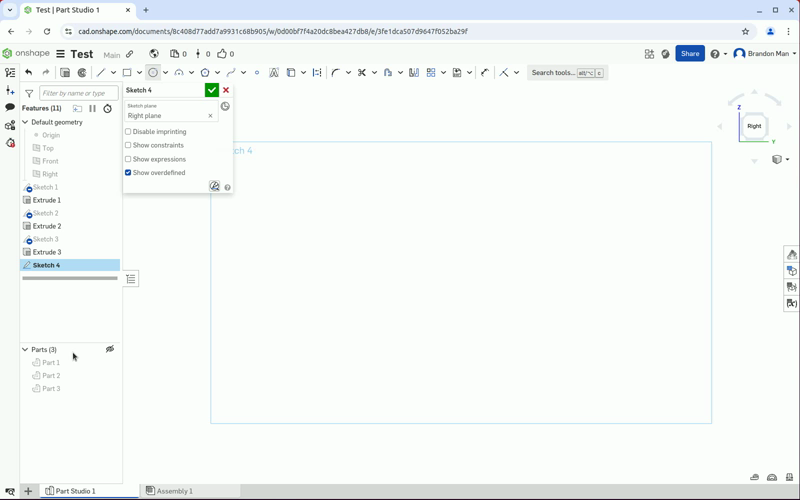
mouse_move(460, 342)
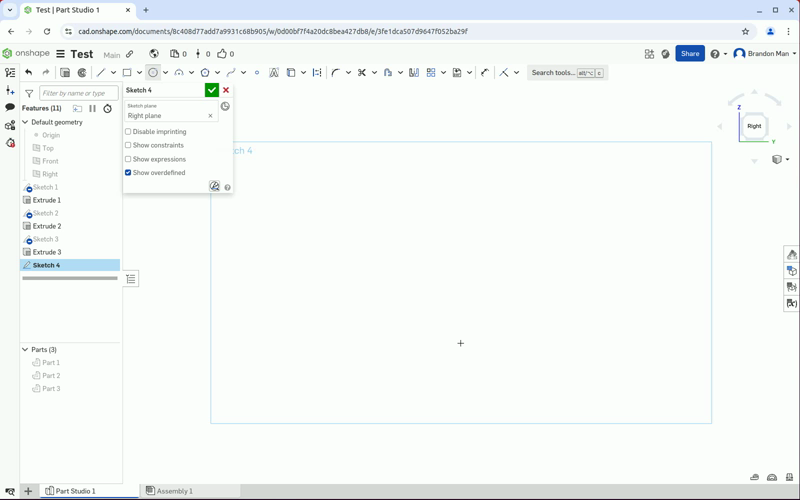
click(460, 342)
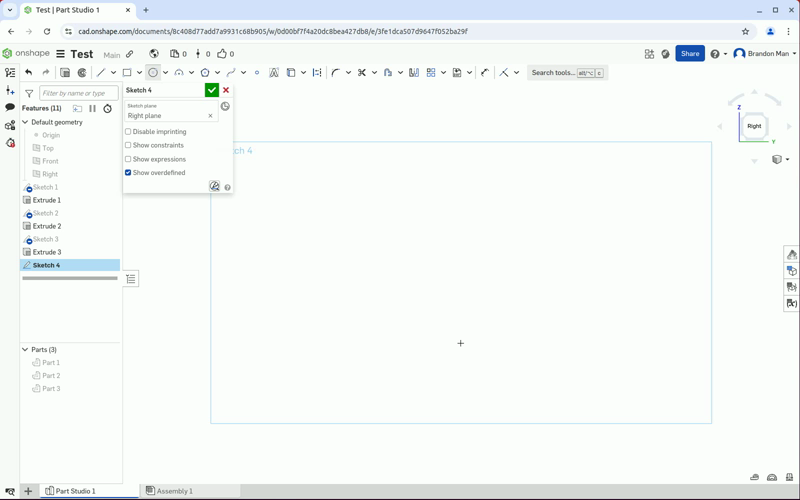
key_up(shift)
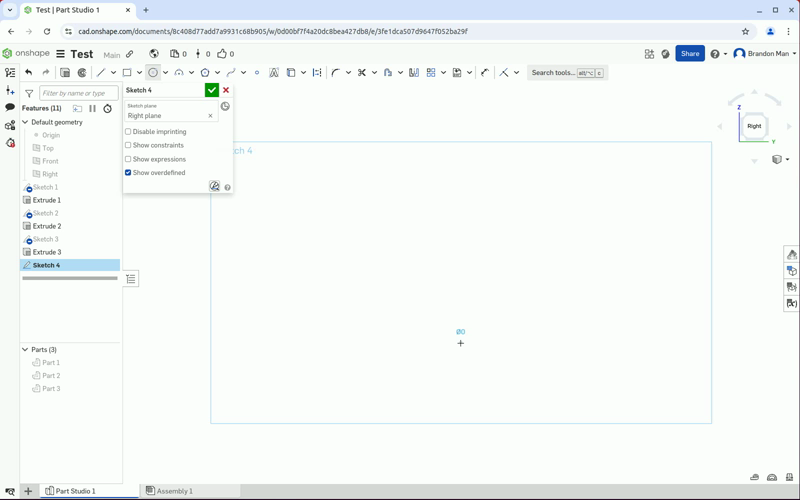
mouse_move(468, 342)
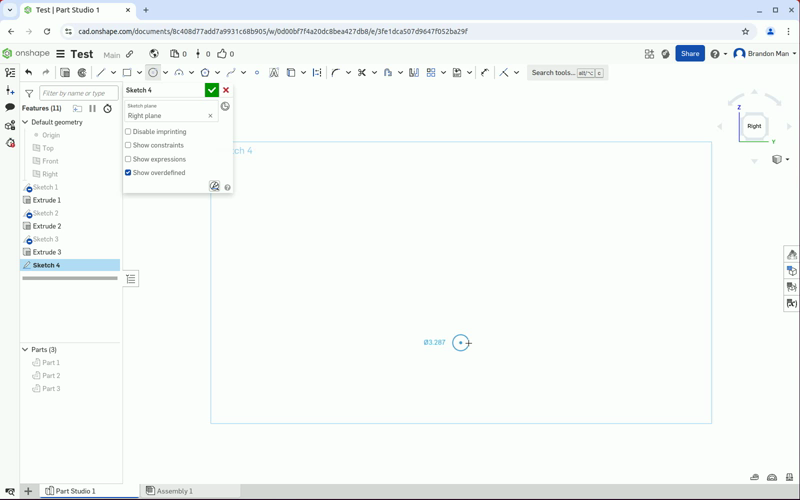
click(468, 342)
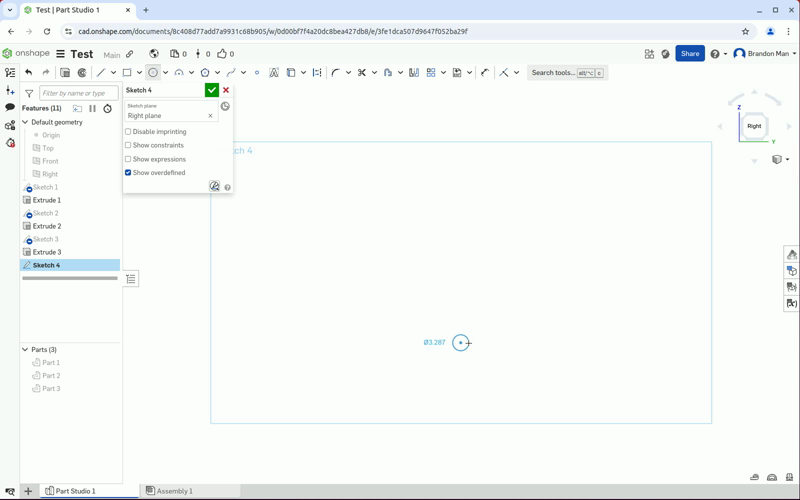
key(esc)
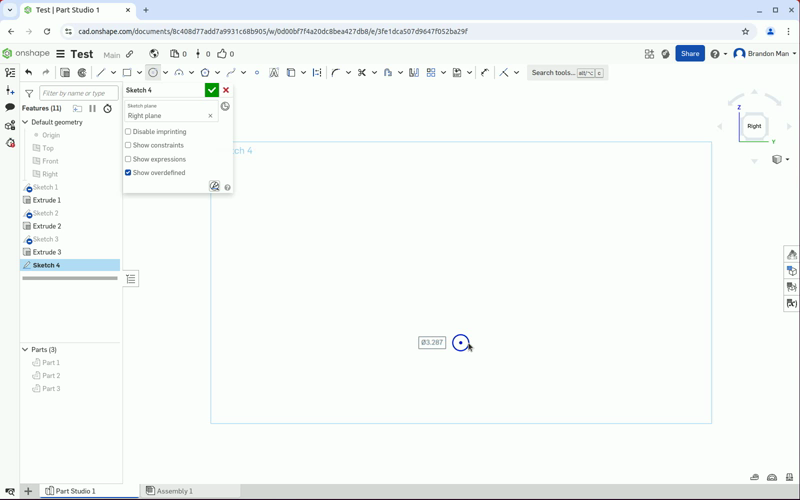
mouse_move(466, 339)
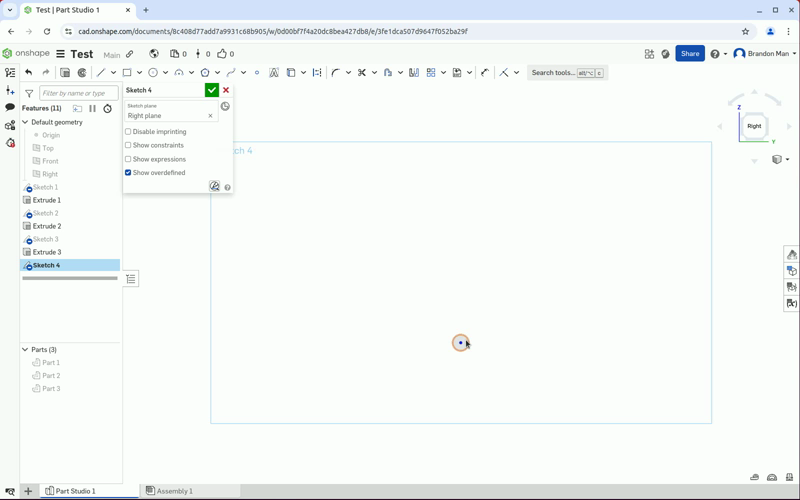
scroll(6)
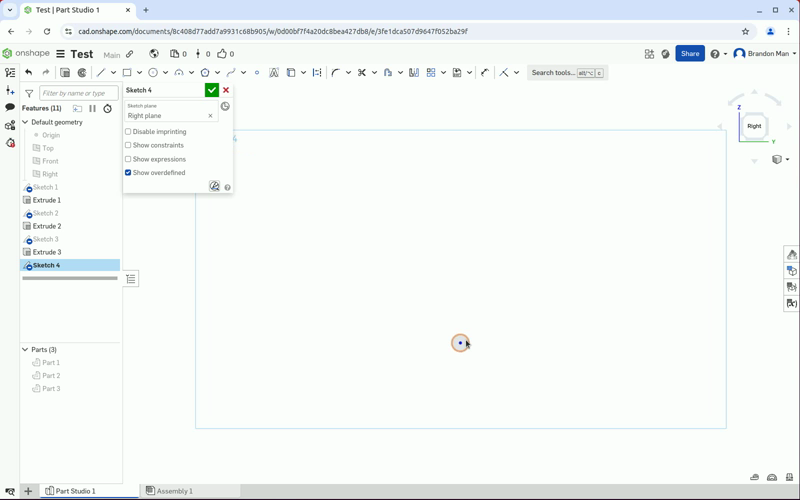
scroll(6)
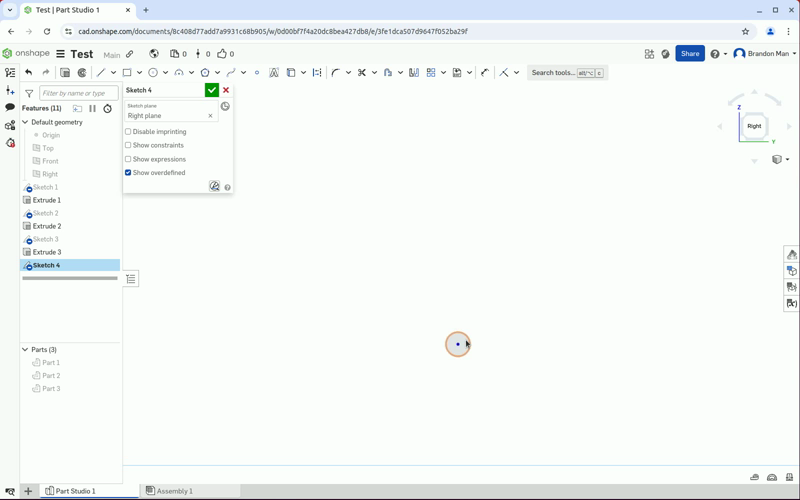
scroll(6)
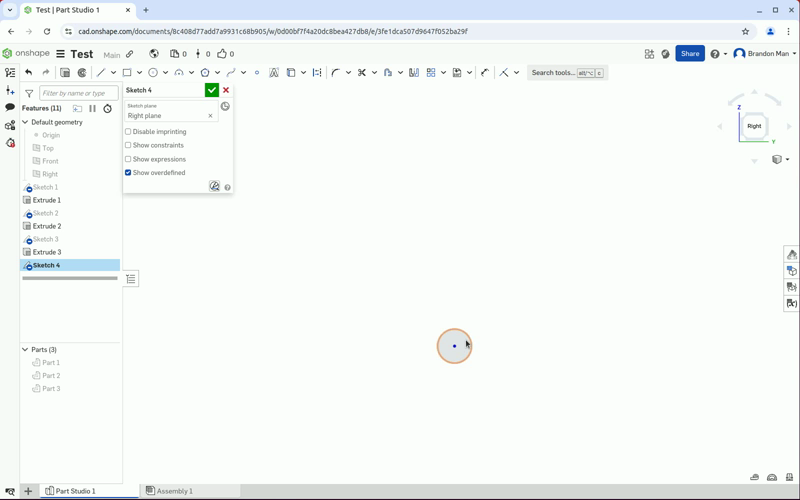
scroll(6)
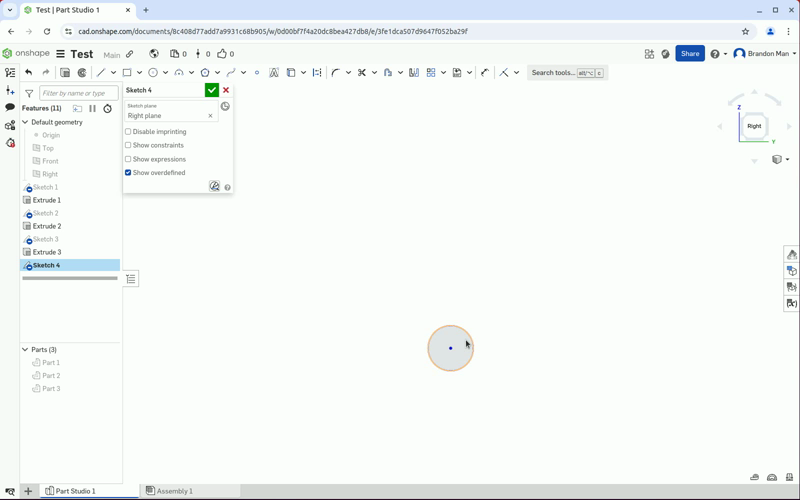
scroll(6)
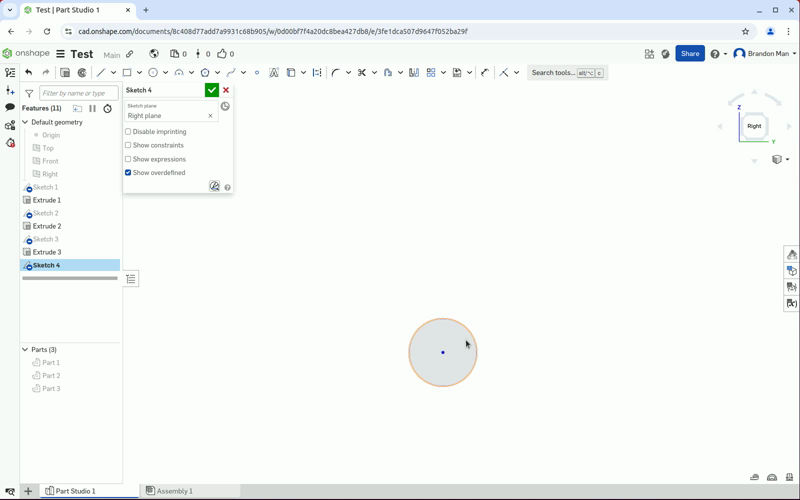
scroll(6)
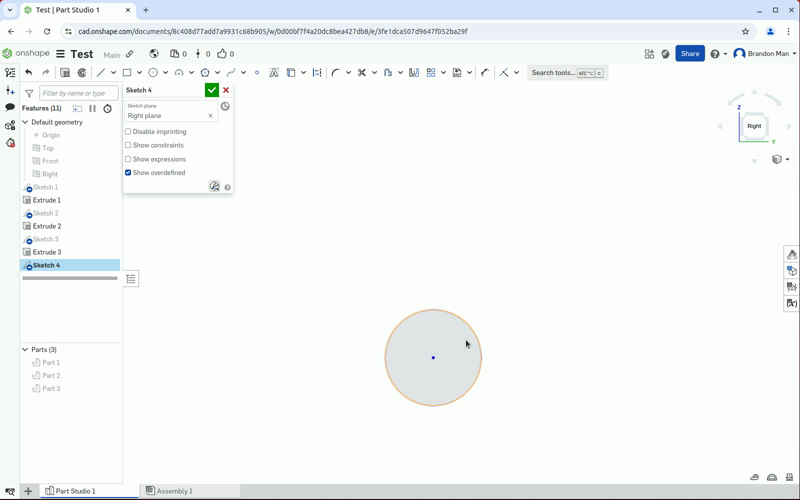
scroll(6)
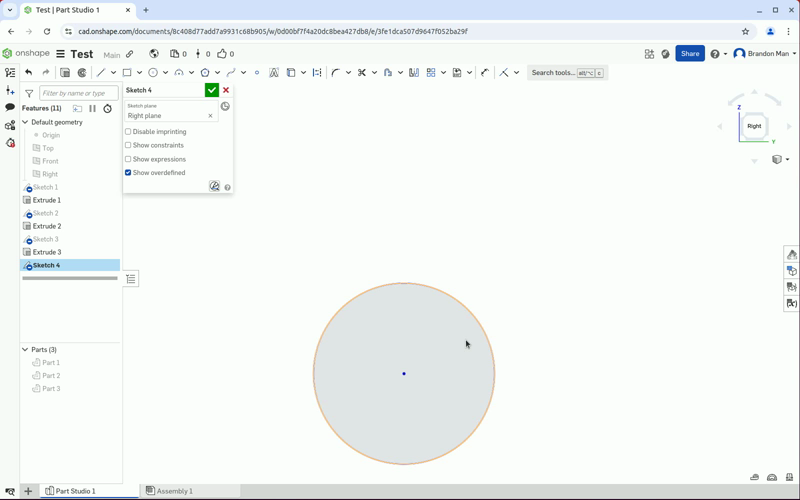
click(466, 339)
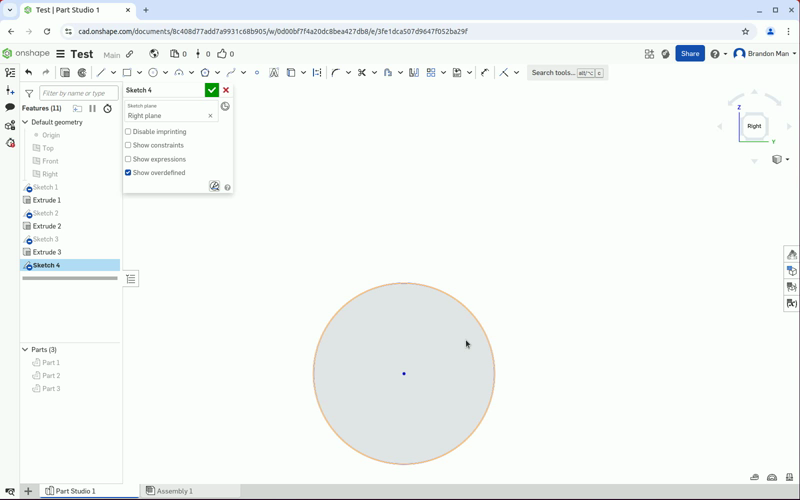
scroll(-6)
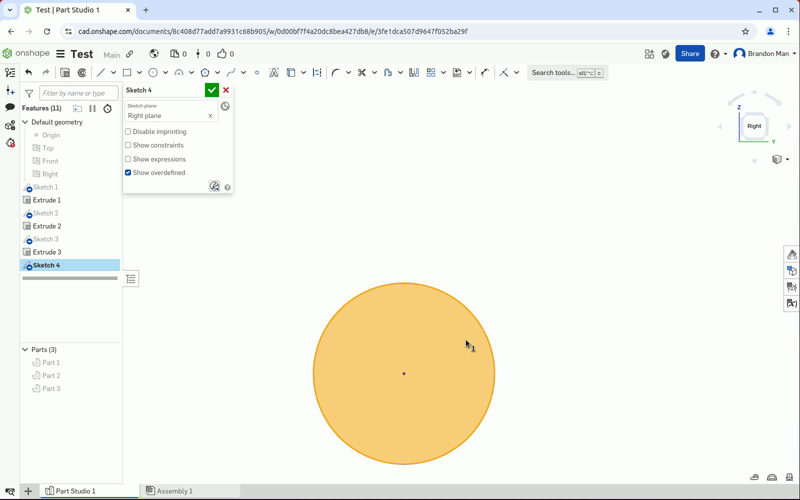
scroll(-6)
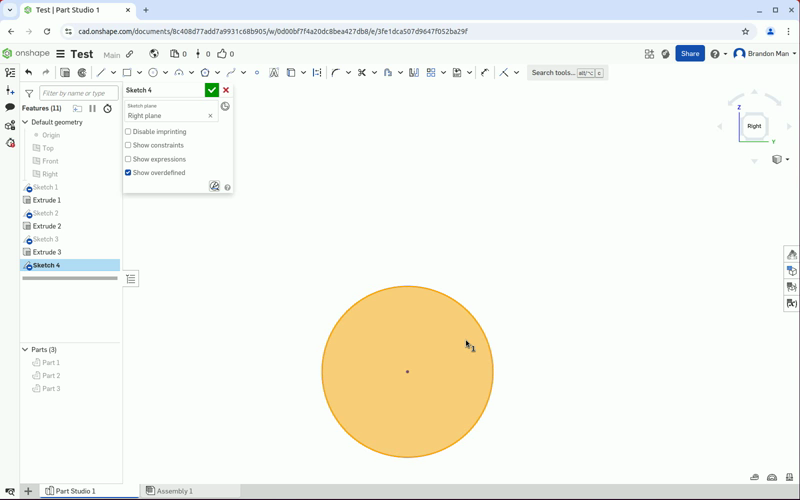
scroll(-6)
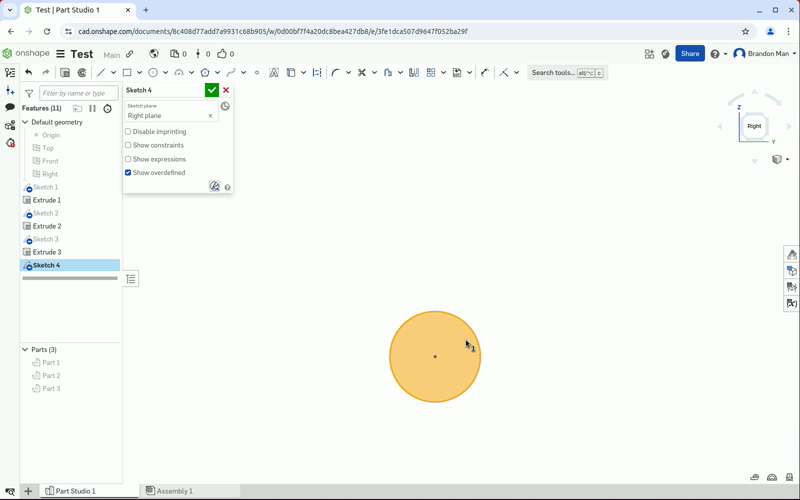
scroll(-6)
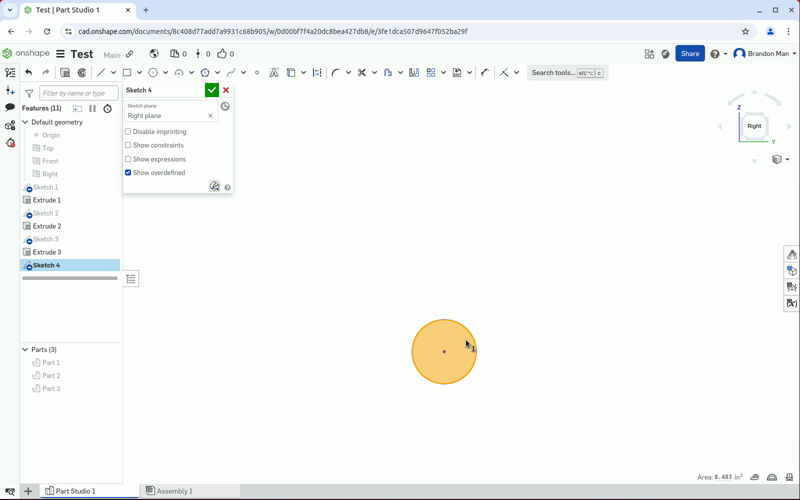
scroll(-6)
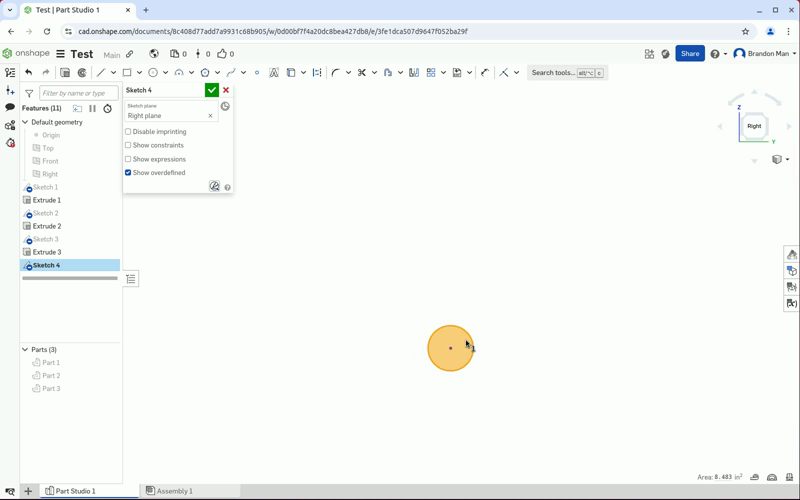
scroll(-6)
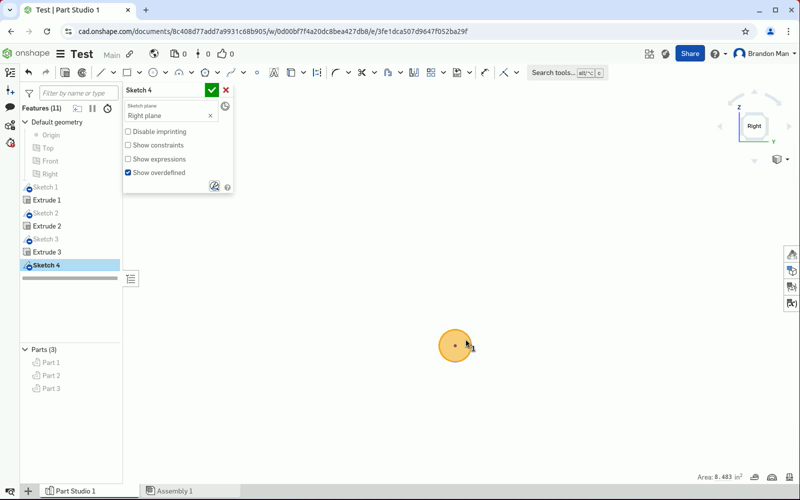
scroll(-6)
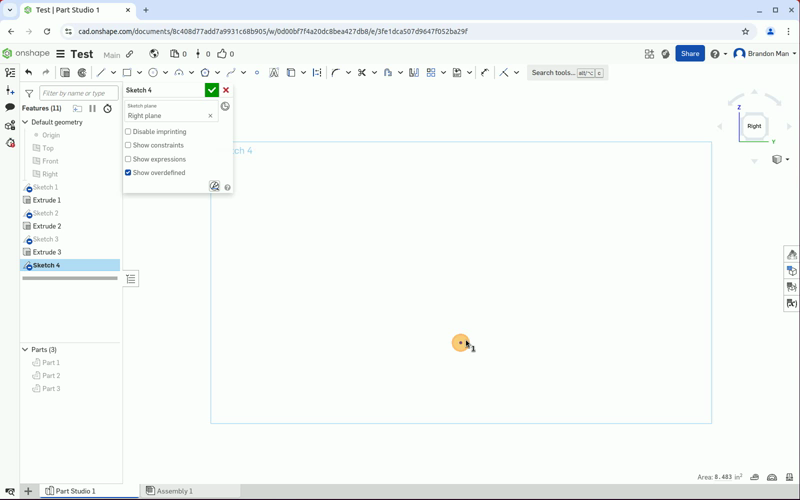
mouse_move(73, 352)
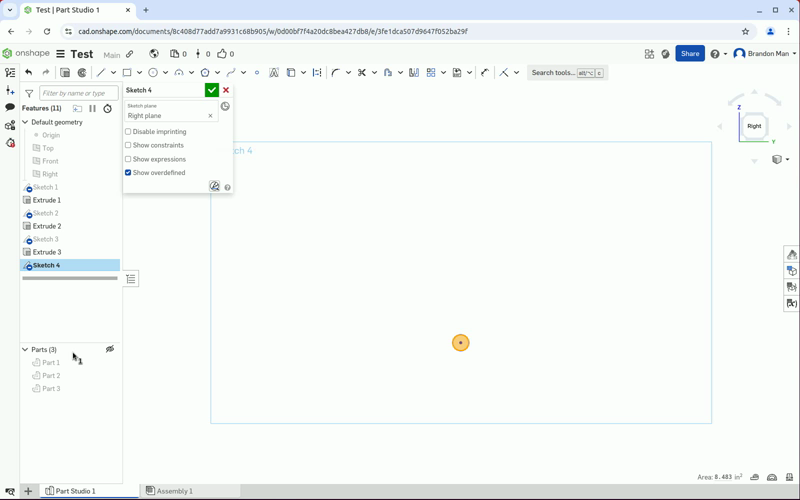
key(shift+y)
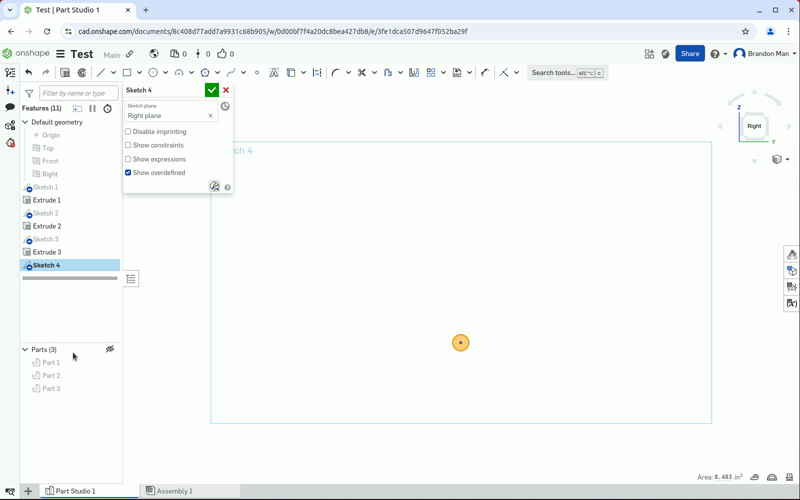
key(shift+e)
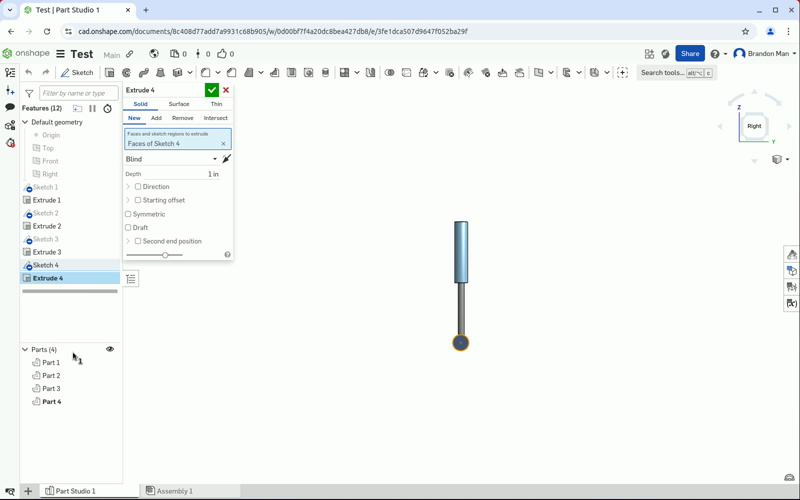
mouse_move(143, 106)
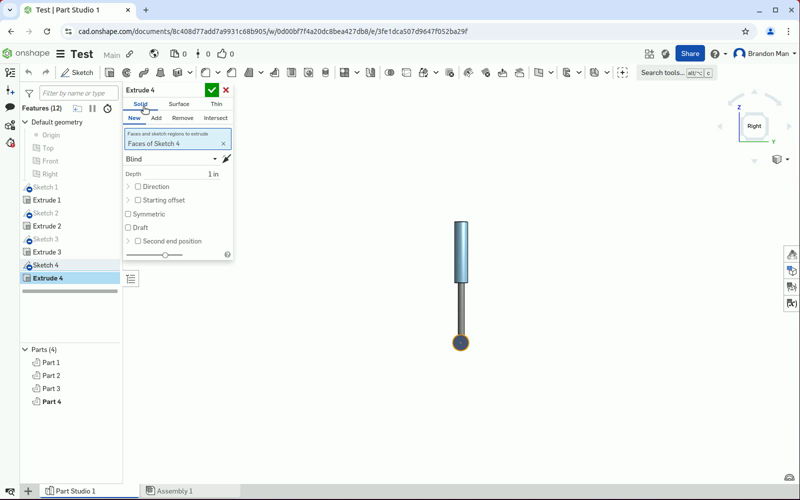
click(143, 106)
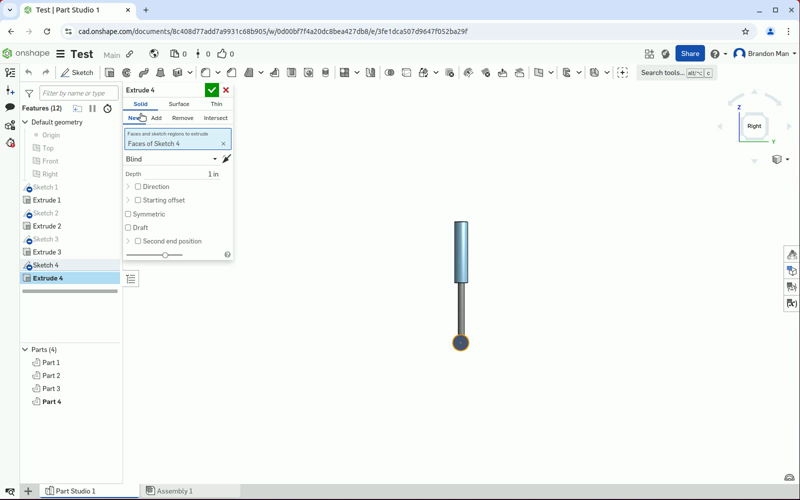
mouse_move(137, 120)
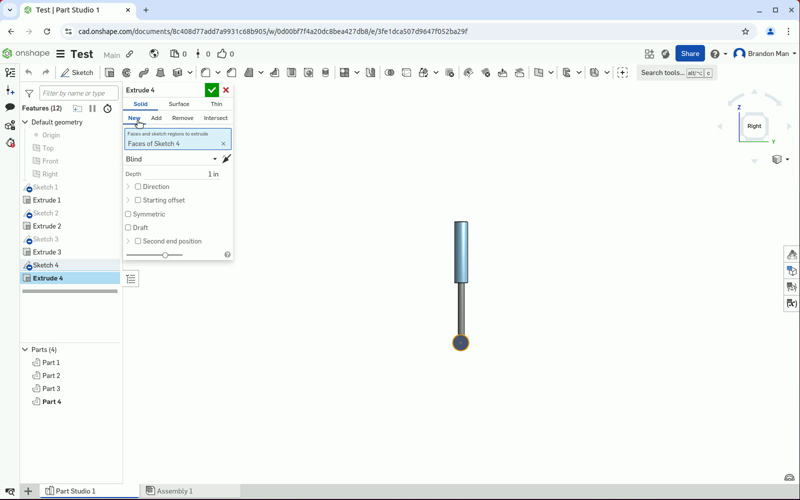
click(137, 120)
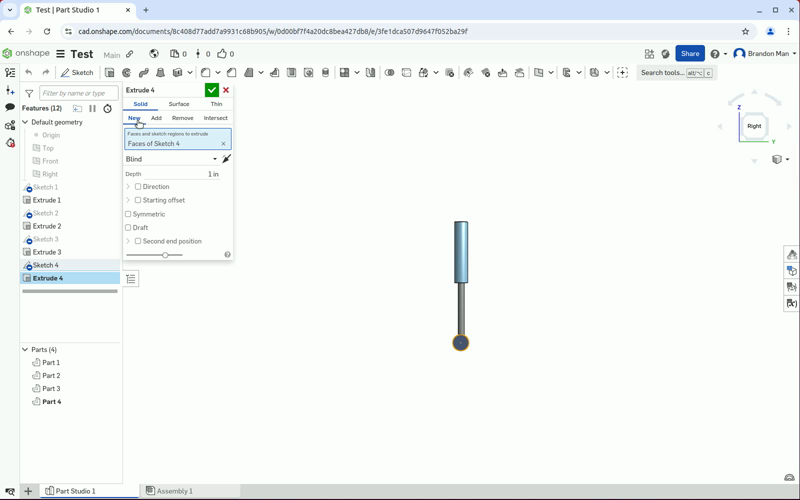
key(tab, 4)
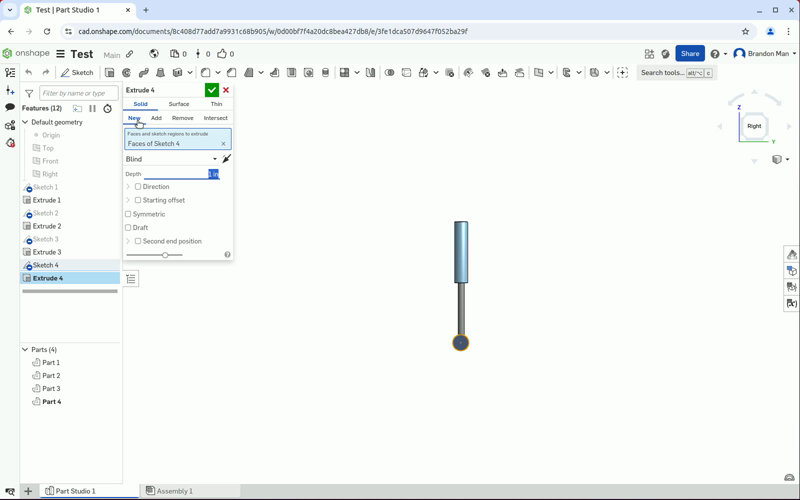
text(-23.108)
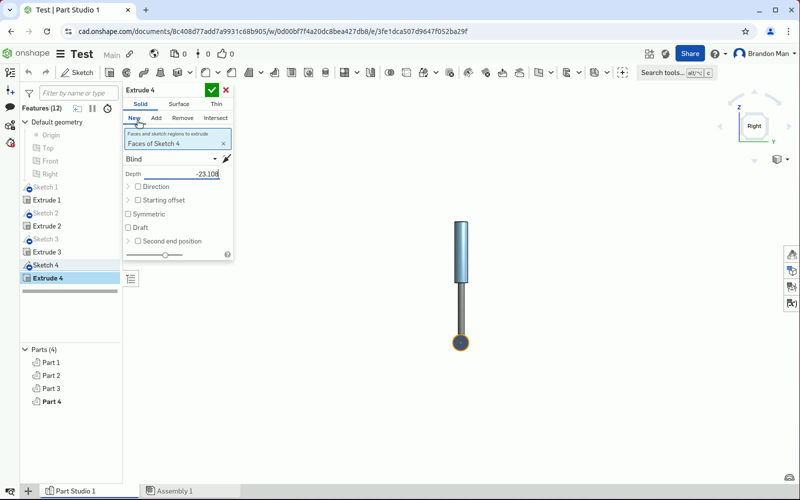
key(enter)
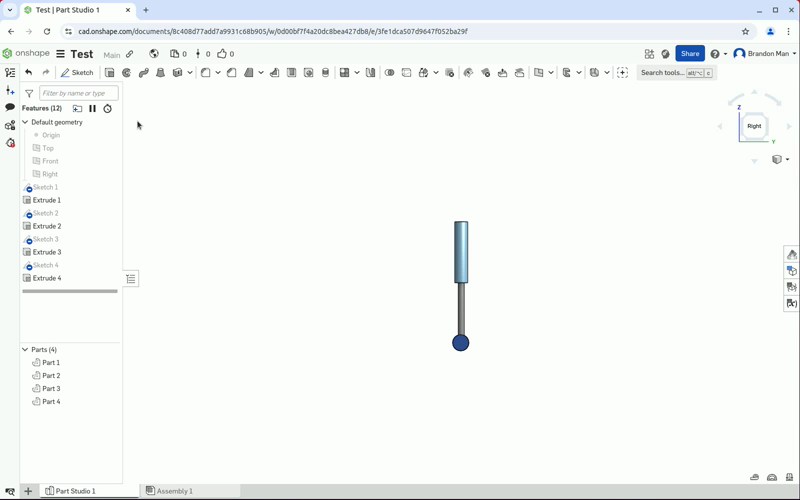
key(shift+h)
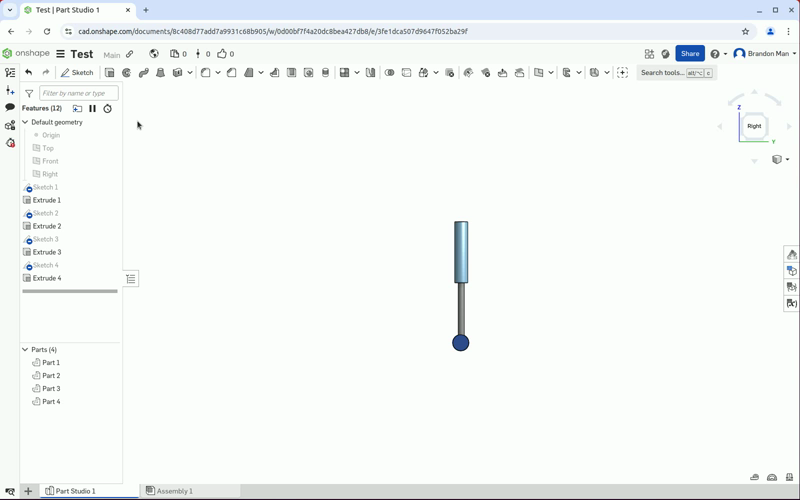
key(shift+h)
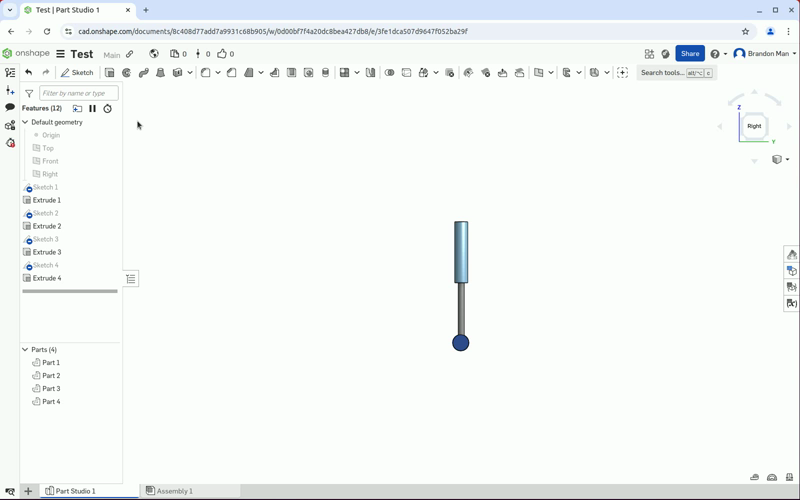
mouse_move(73, 189)
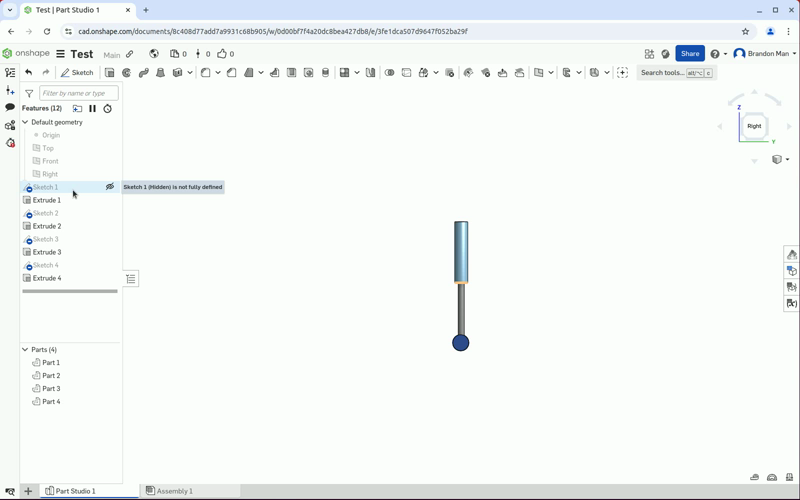
click(73, 189)
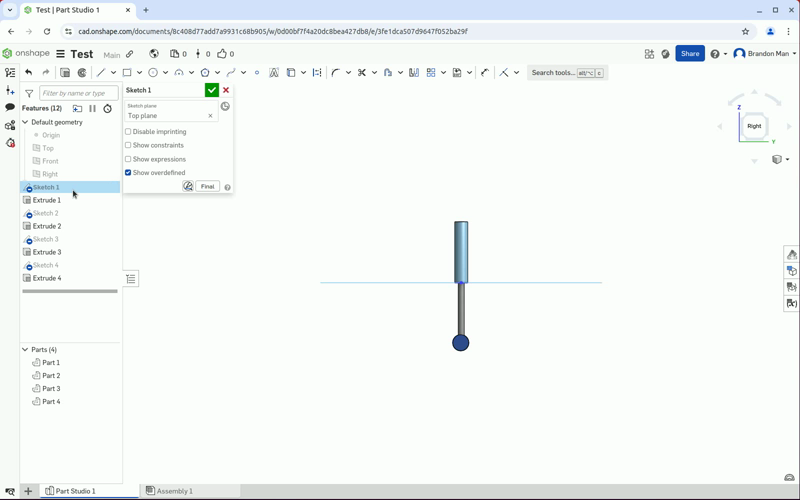
mouse_move(229, 92)
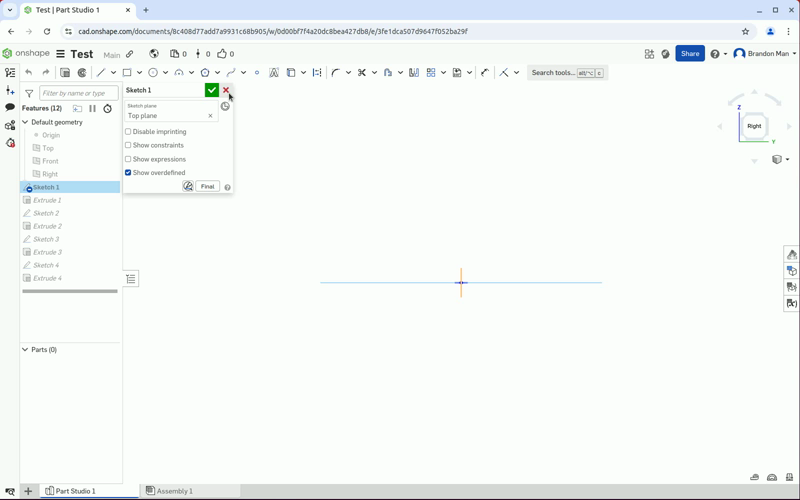
click(229, 92)
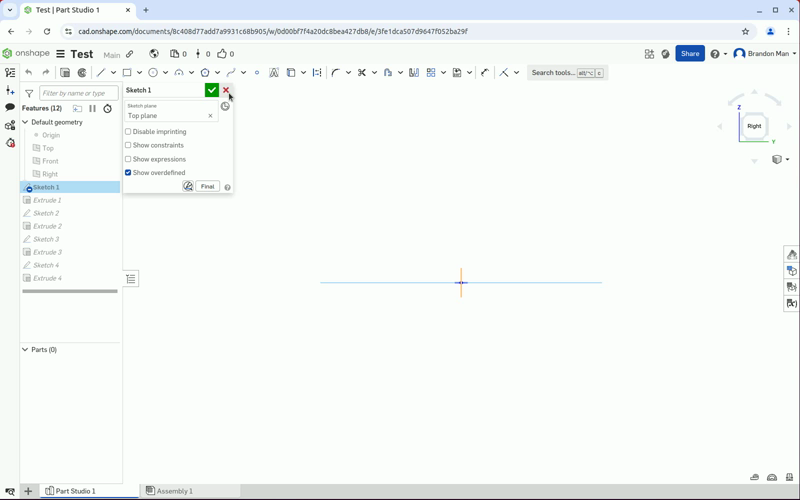
key(shift+s)
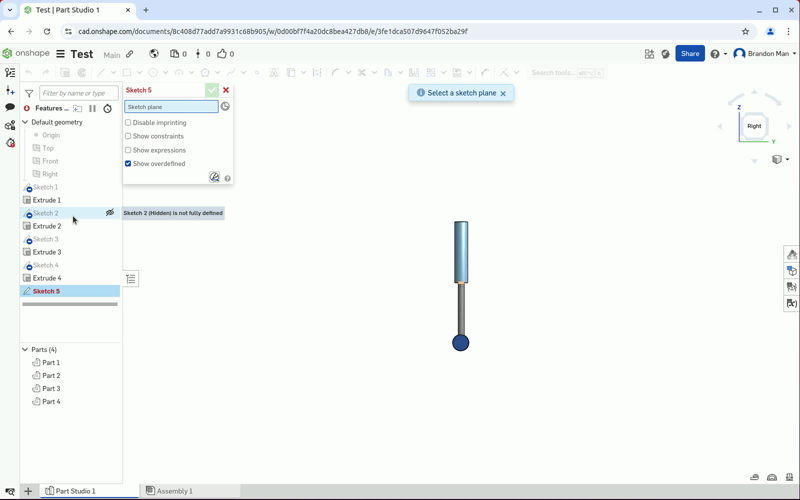
scroll(3)
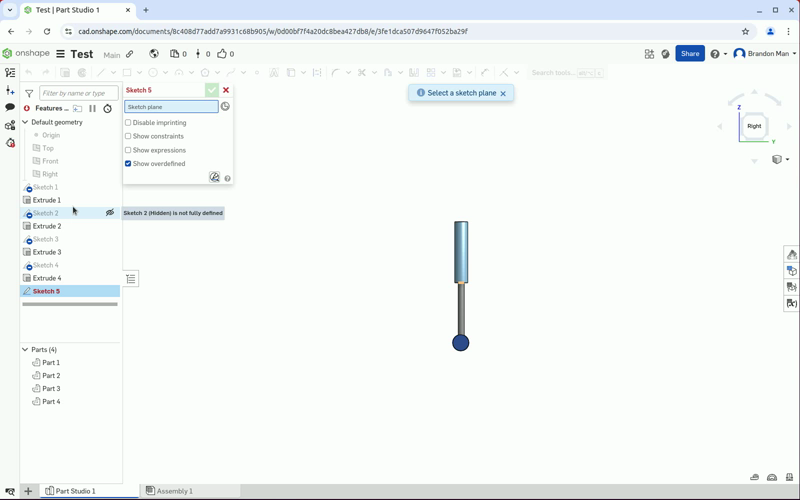
mouse_move(73, 176)
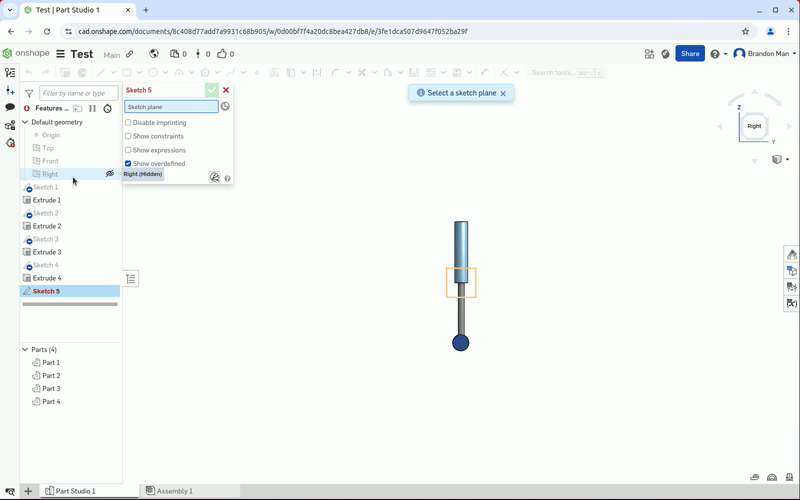
click(73, 176)
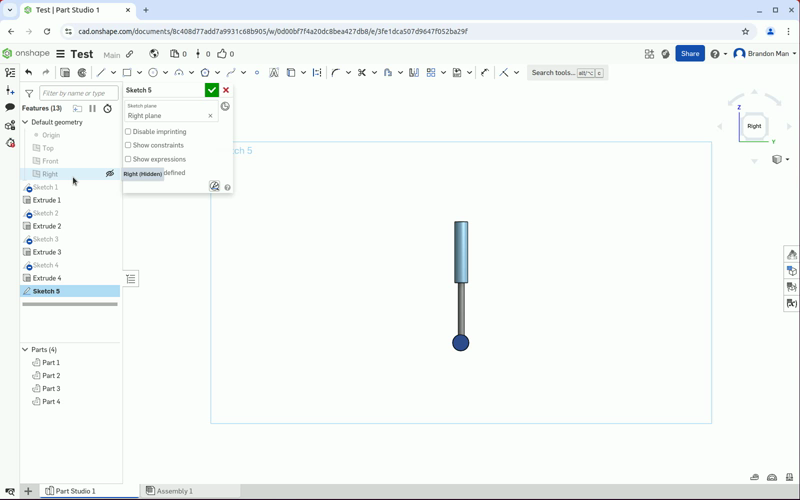
mouse_move(73, 352)
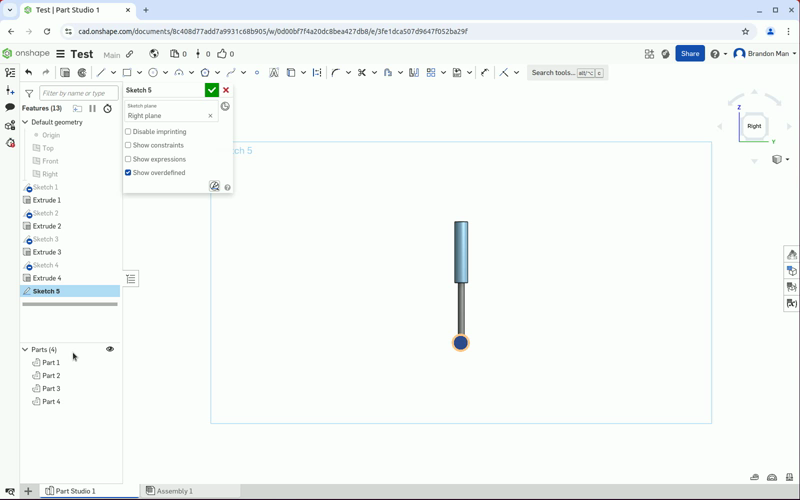
key(y)
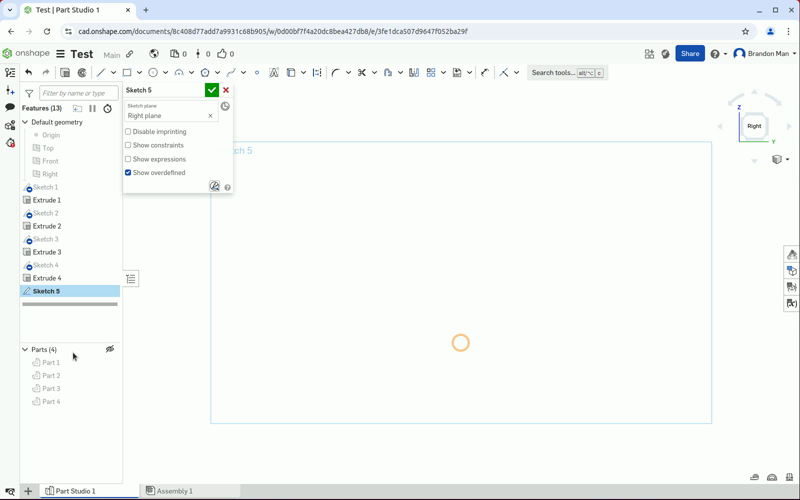
key(c)
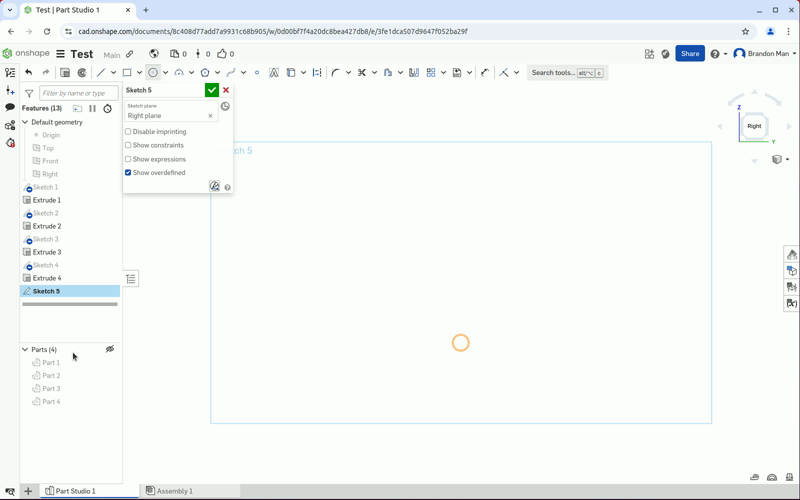
key_down(shift)
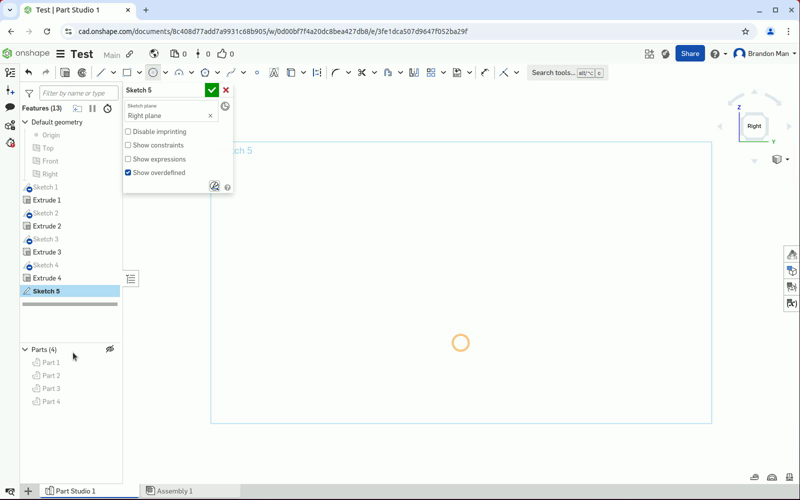
mouse_move(477, 213)
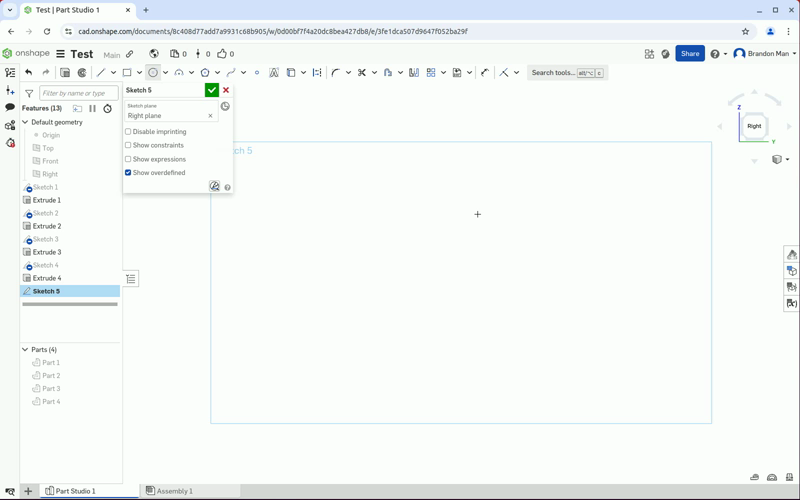
click(477, 213)
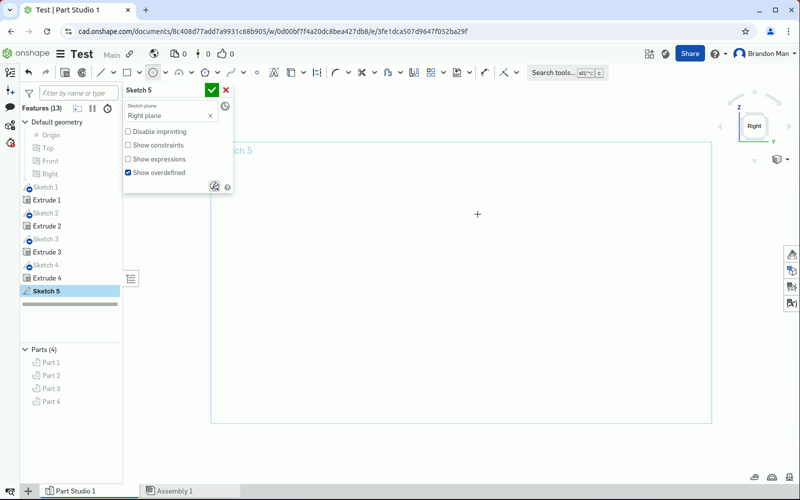
key_up(shift)
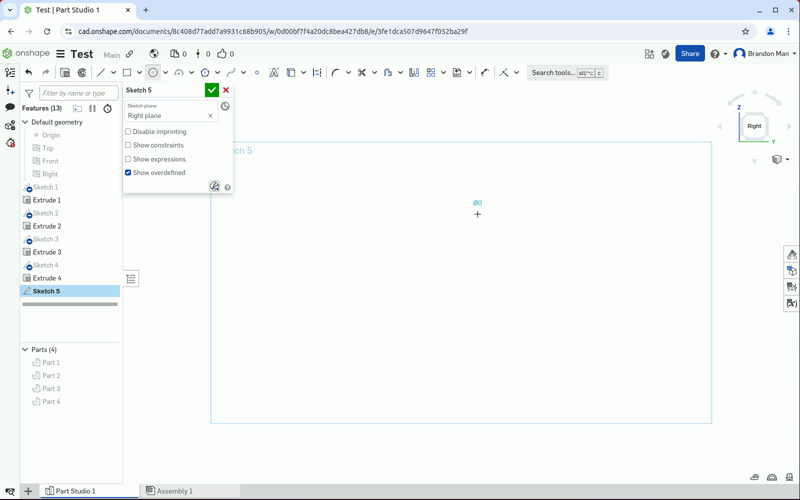
mouse_move(482, 213)
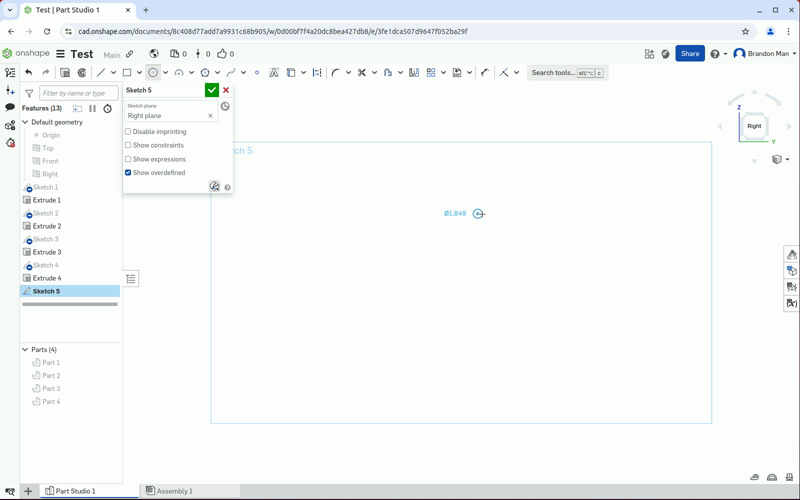
click(482, 213)
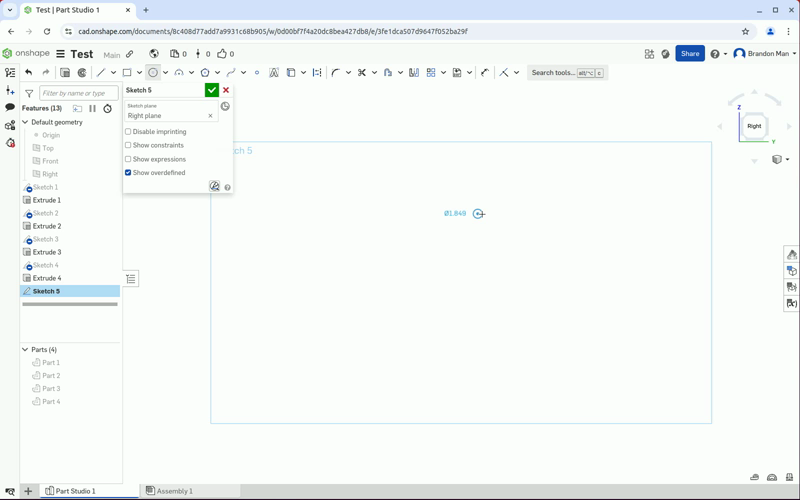
key(esc)
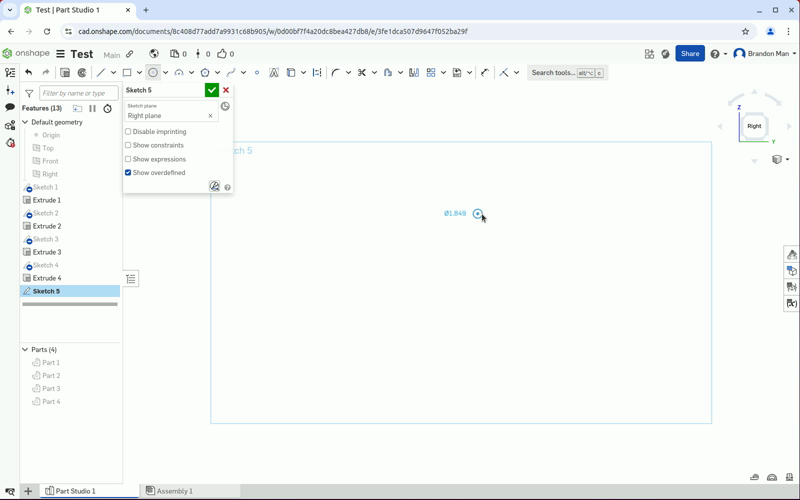
mouse_move(477, 212)
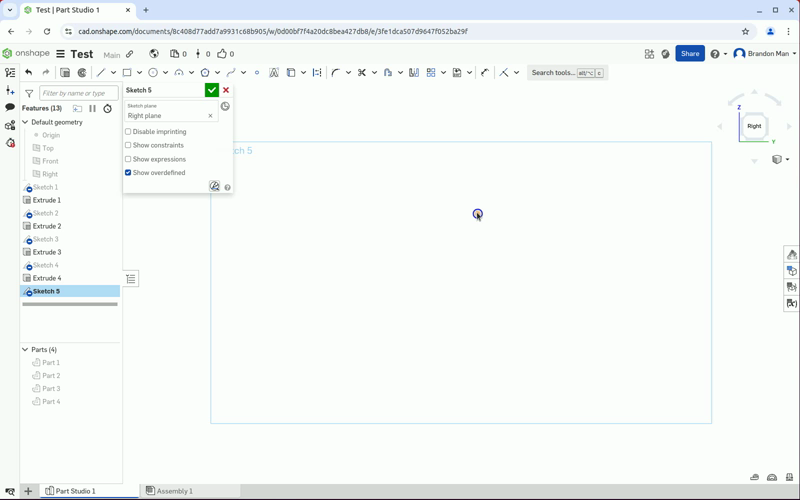
scroll(6)
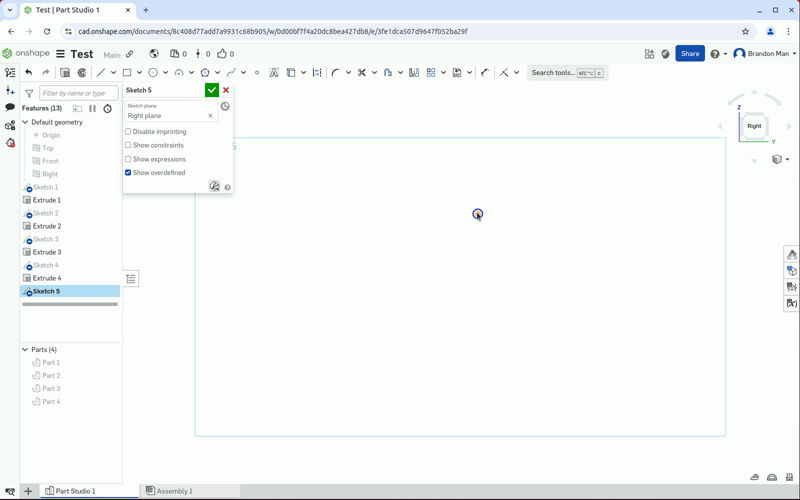
scroll(6)
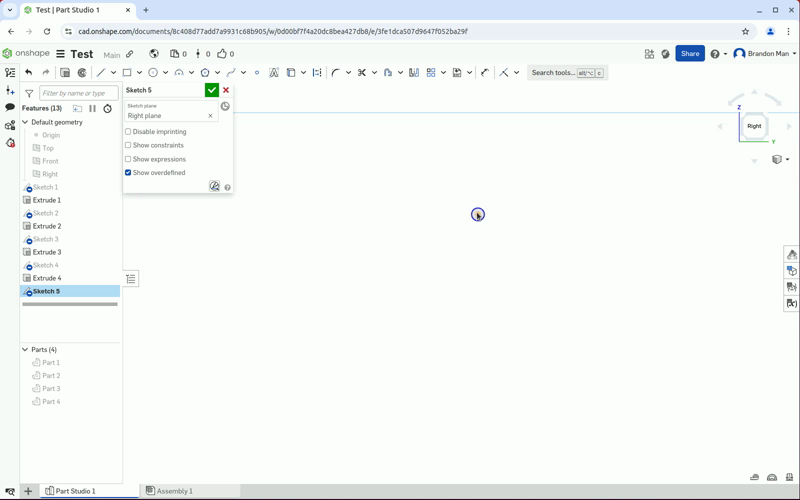
scroll(6)
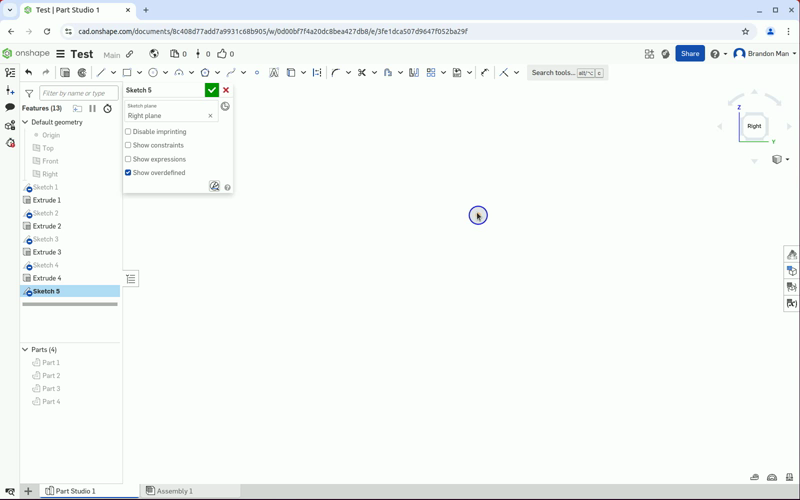
scroll(6)
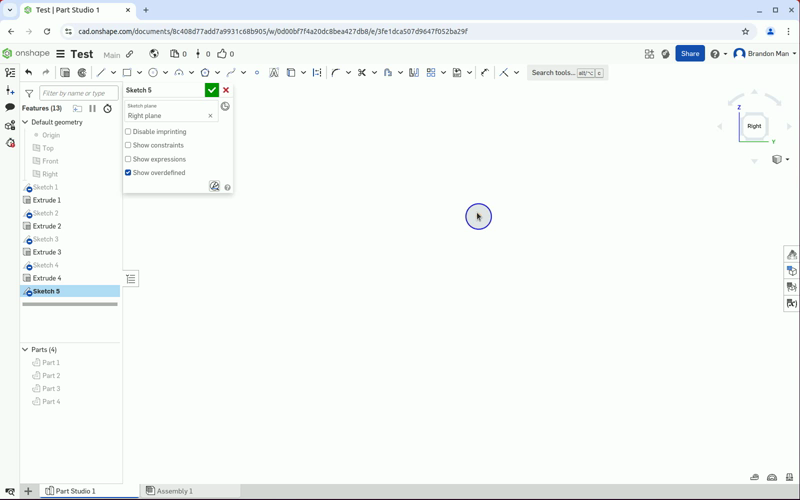
scroll(6)
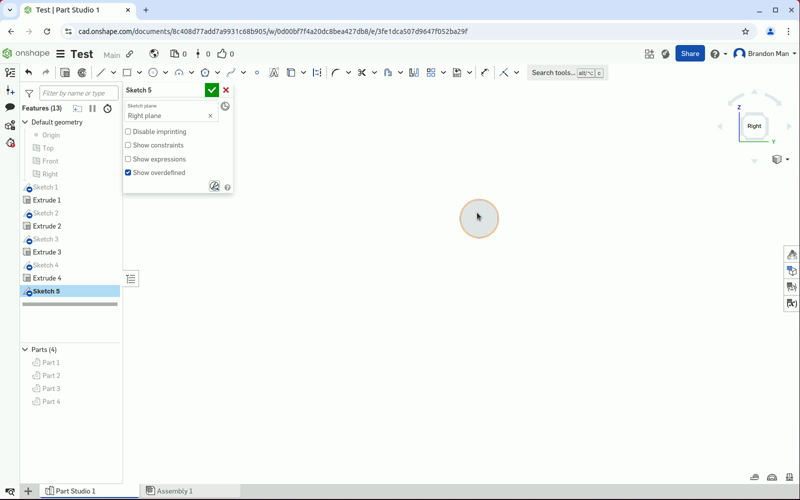
scroll(6)
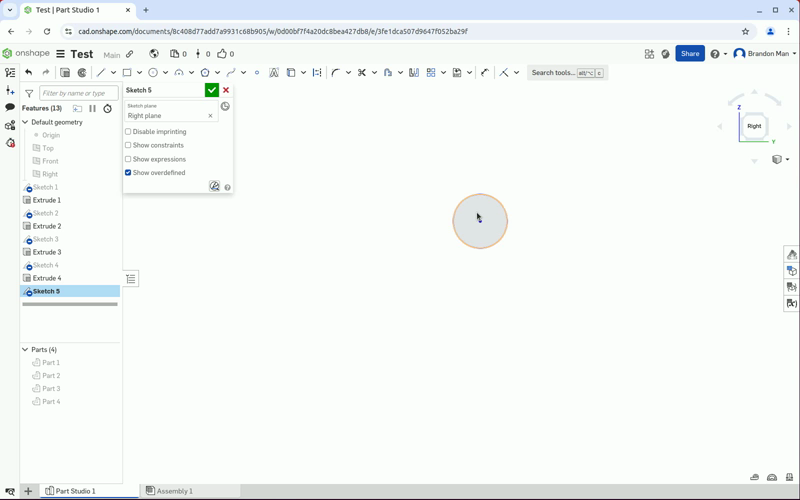
scroll(6)
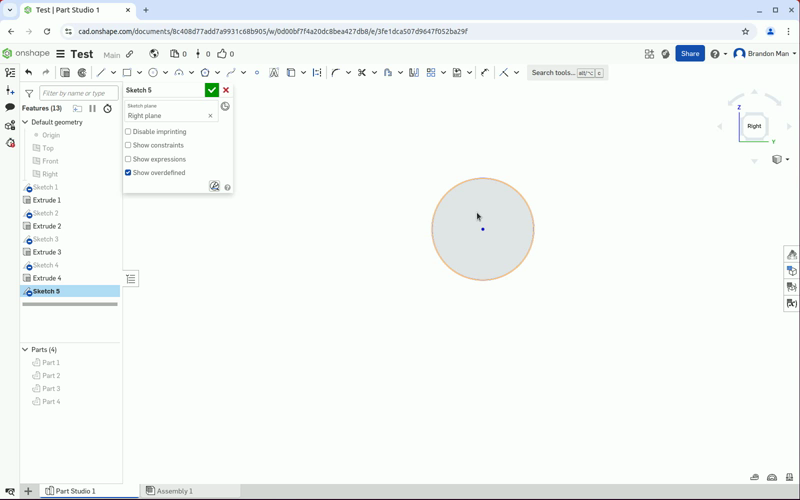
click(477, 212)
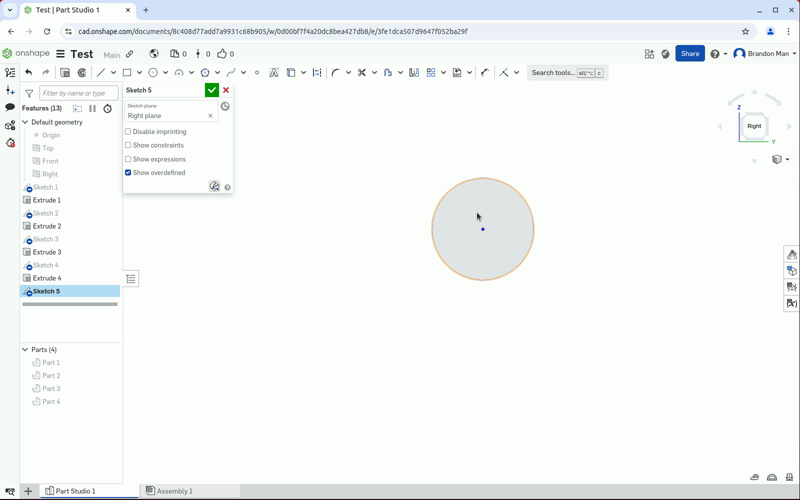
scroll(-6)
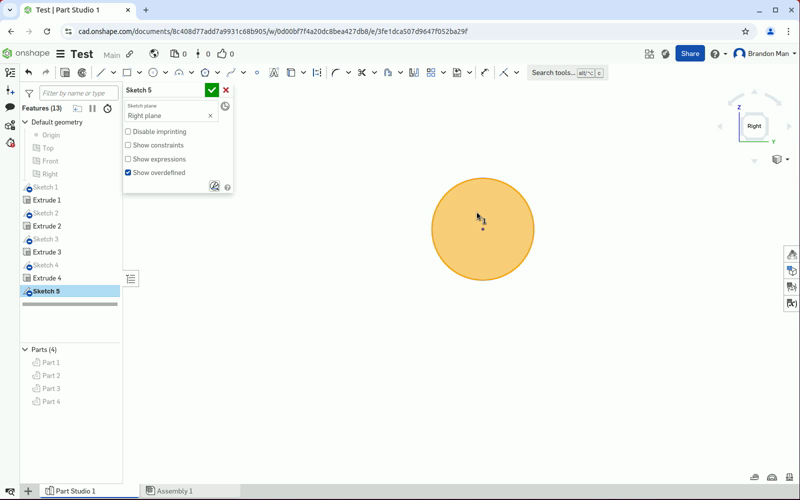
scroll(-6)
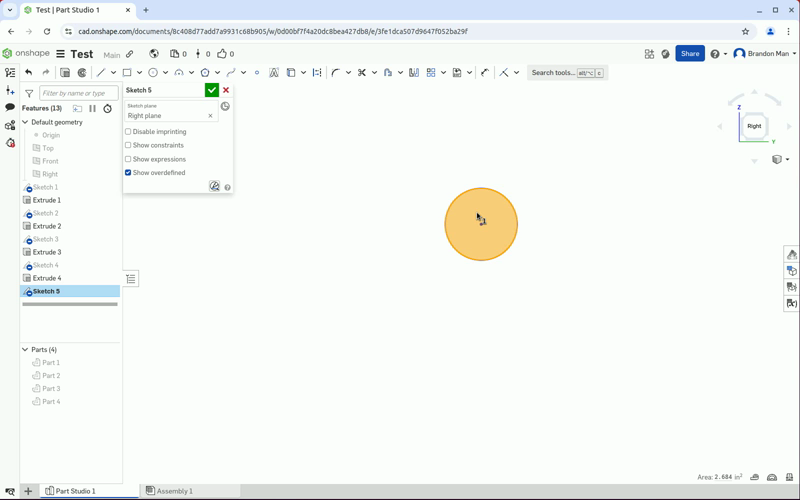
scroll(-6)
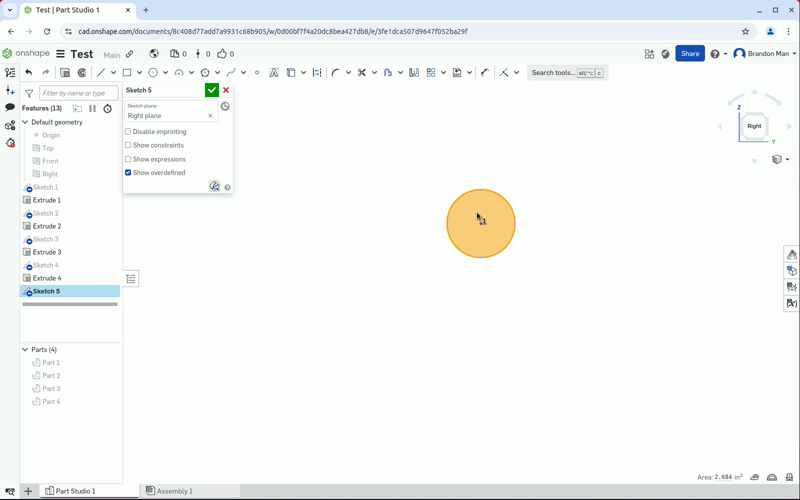
scroll(-6)
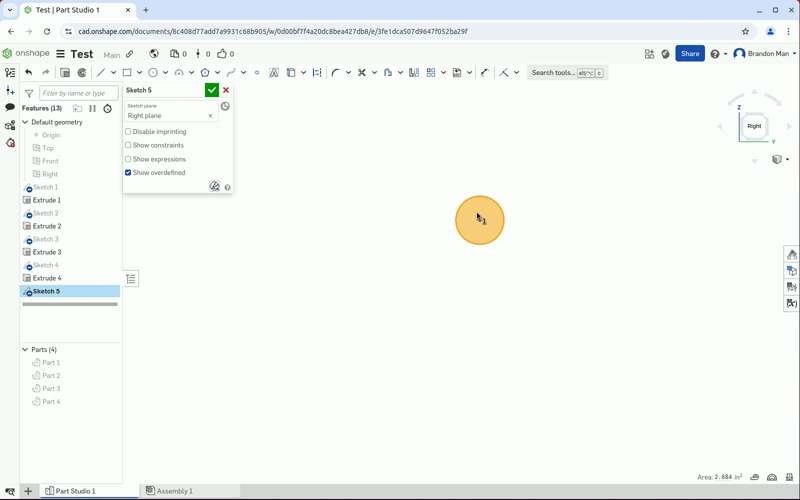
scroll(-6)
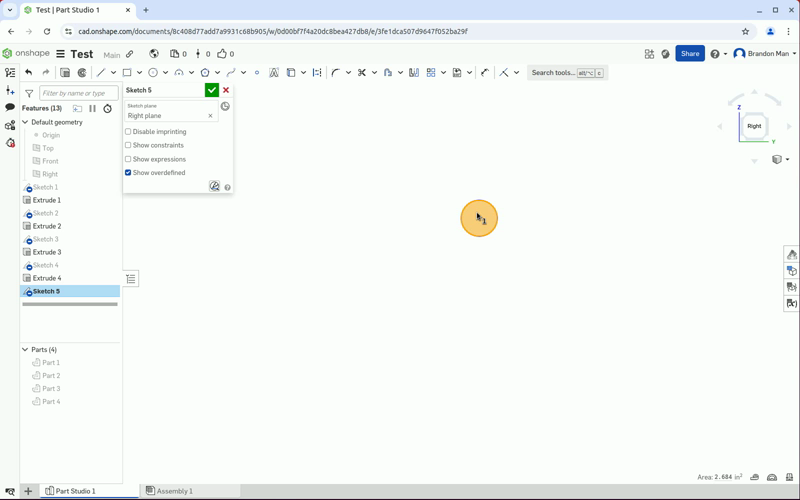
scroll(-6)
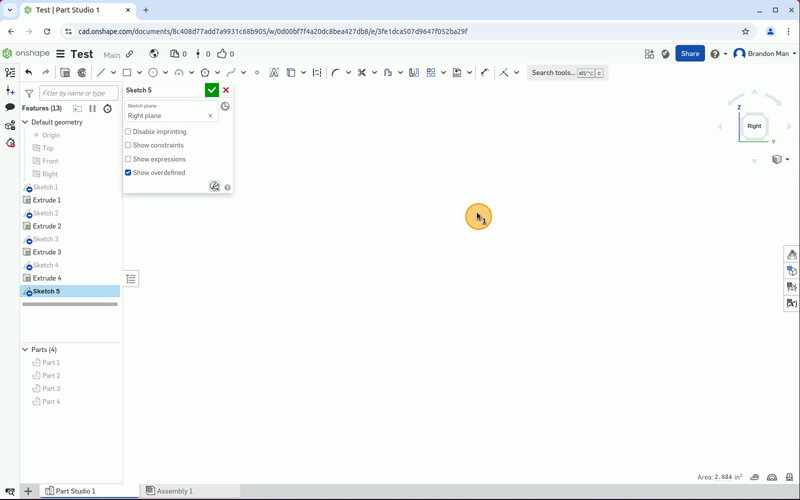
scroll(-6)
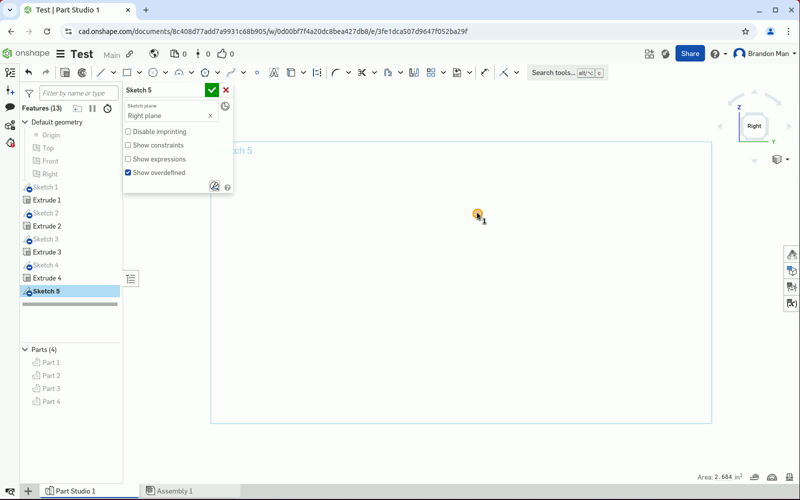
mouse_move(73, 352)
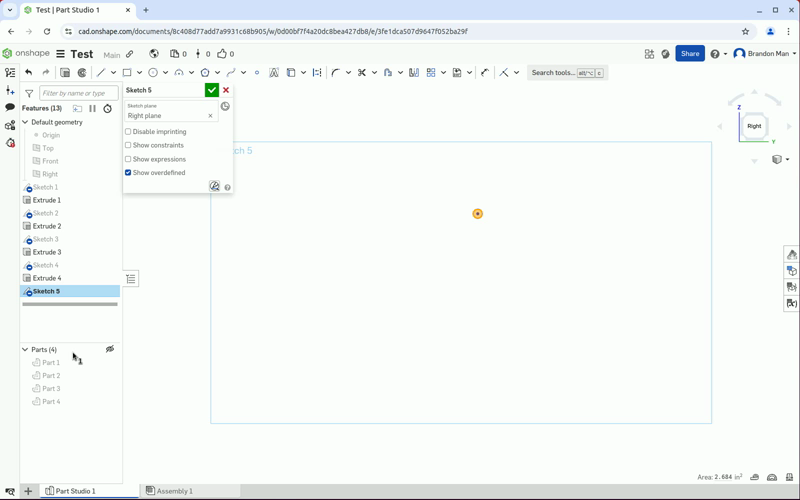
key(shift+y)
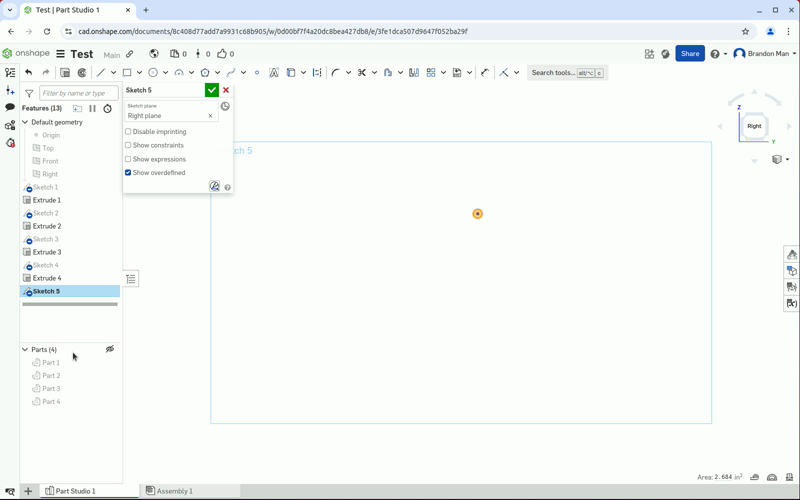
key(shift+e)
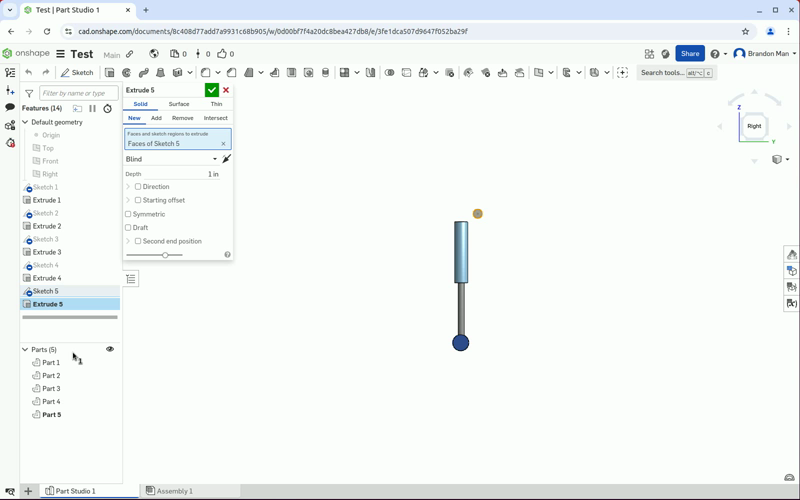
mouse_move(143, 106)
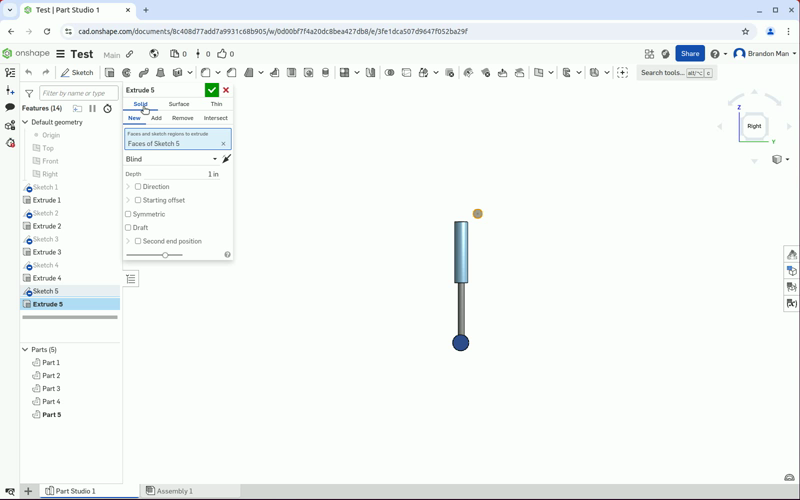
click(143, 106)
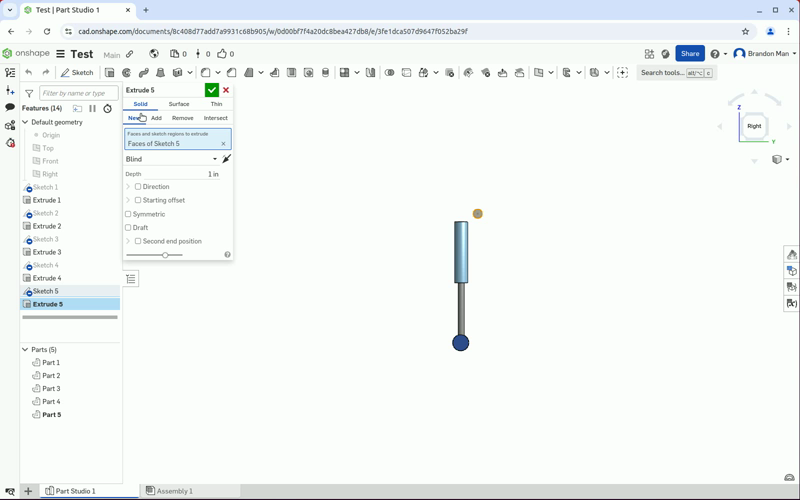
mouse_move(137, 120)
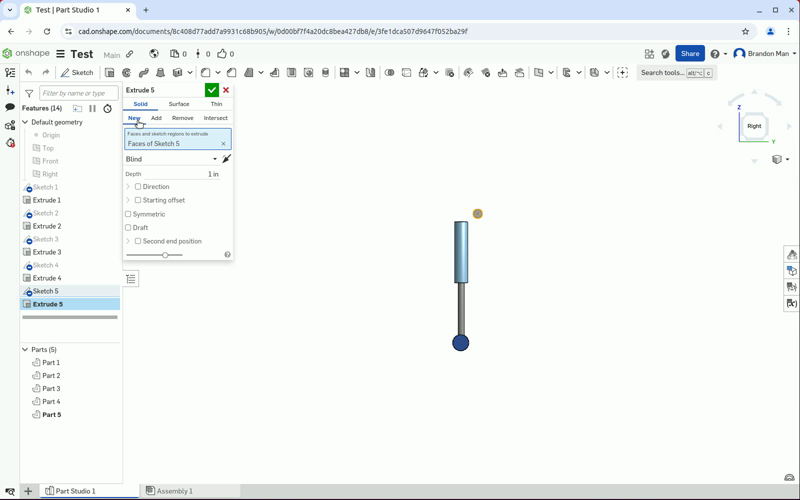
click(137, 120)
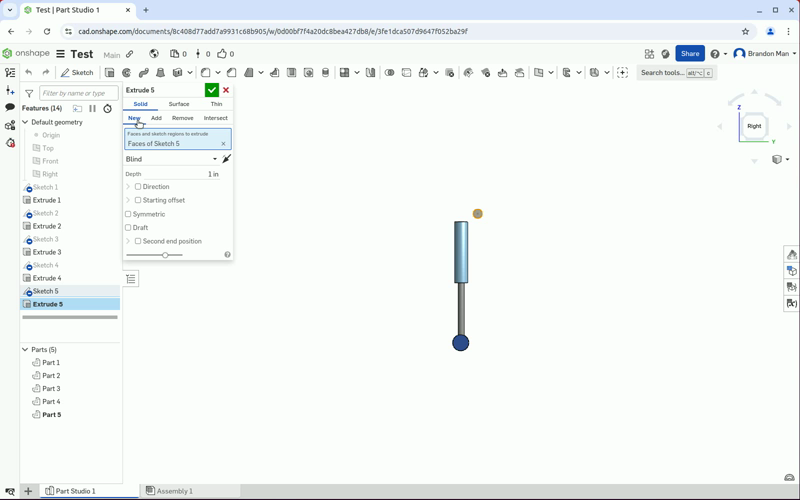
key(tab, 4)
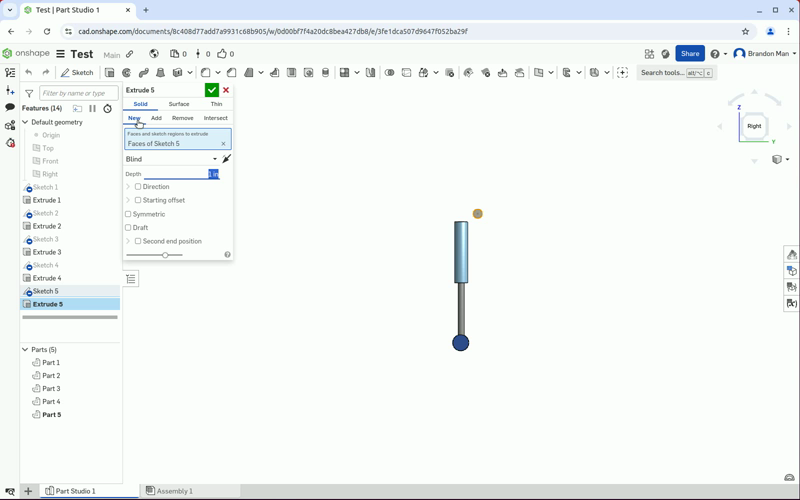
text(13.961)
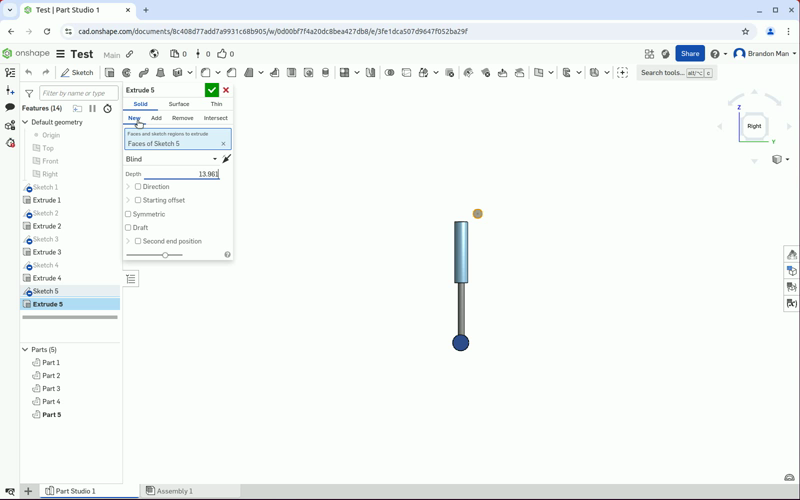
key(enter)
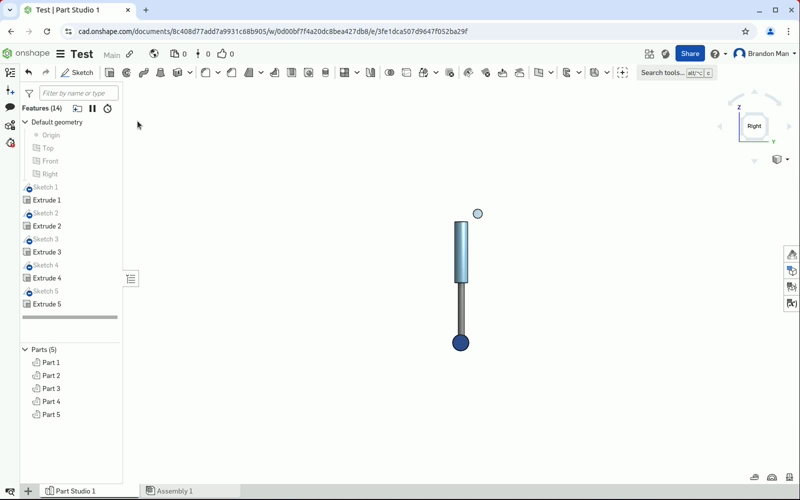
key(shift+h)
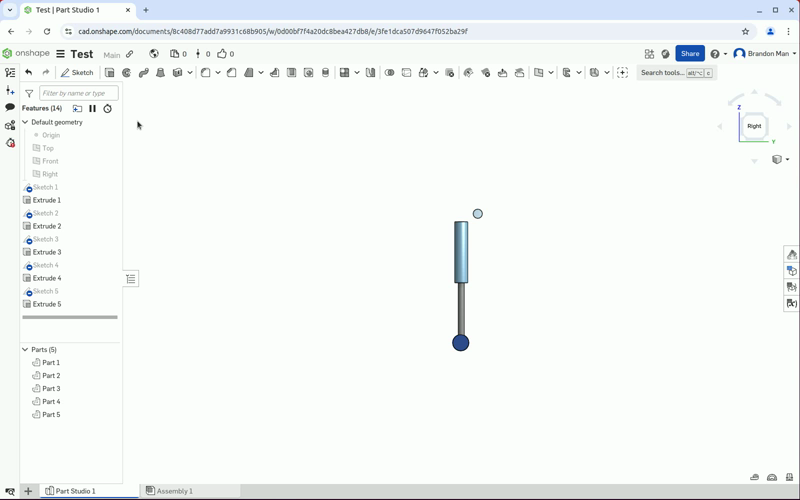
key(shift+h)
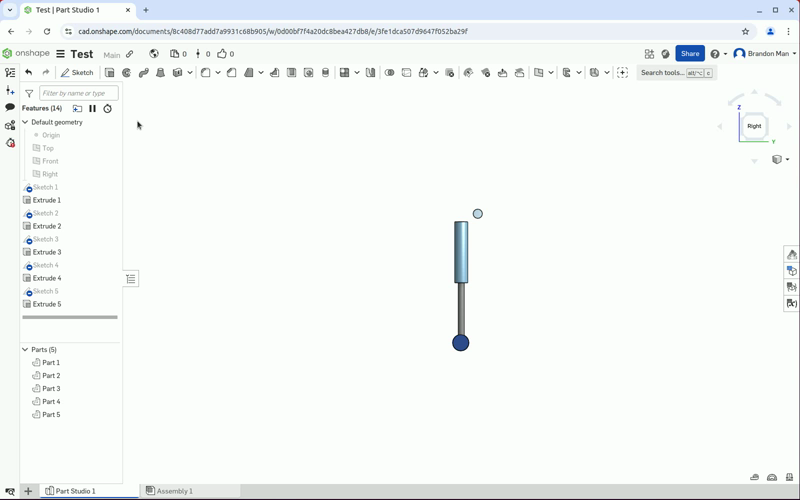
mouse_move(73, 189)
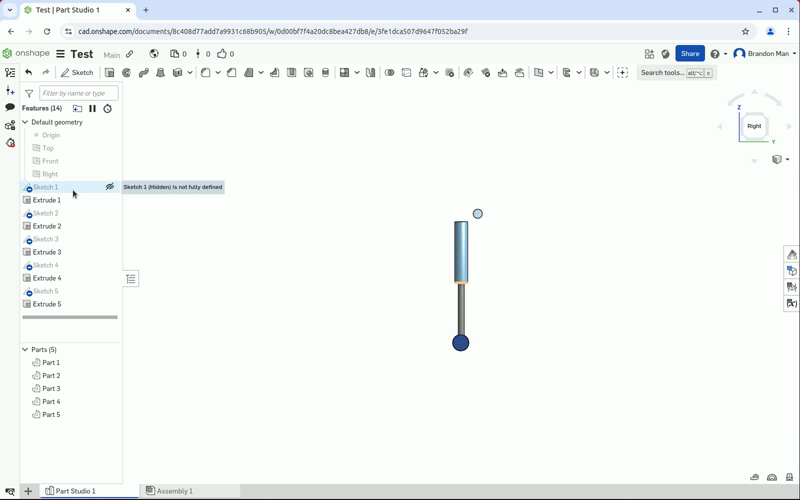
click(73, 189)
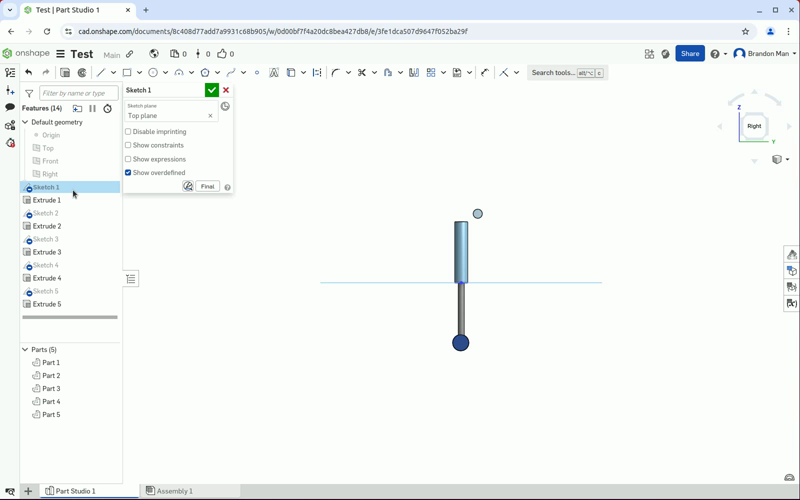
mouse_move(229, 92)
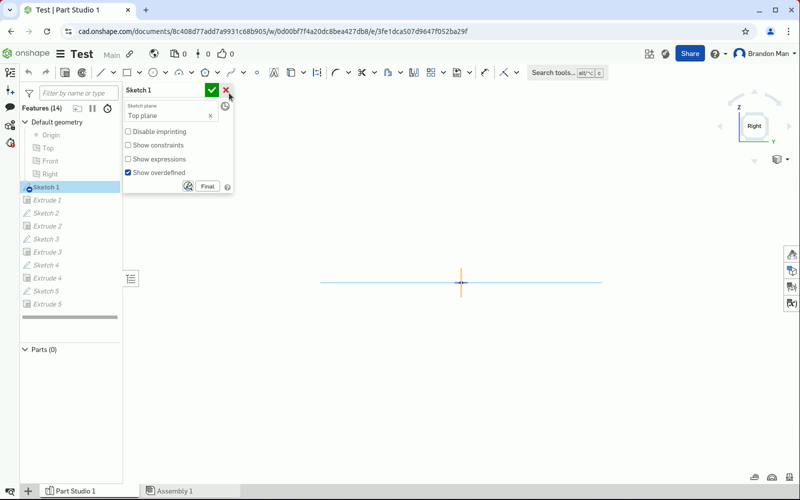
click(229, 92)
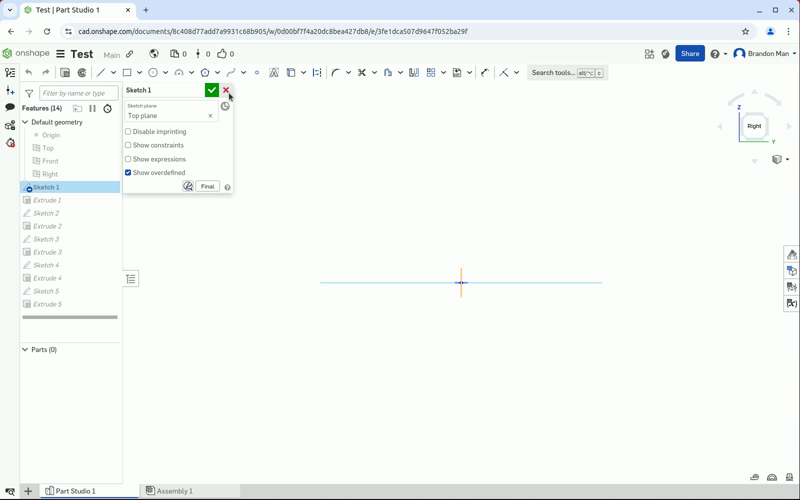
key(shift+s)
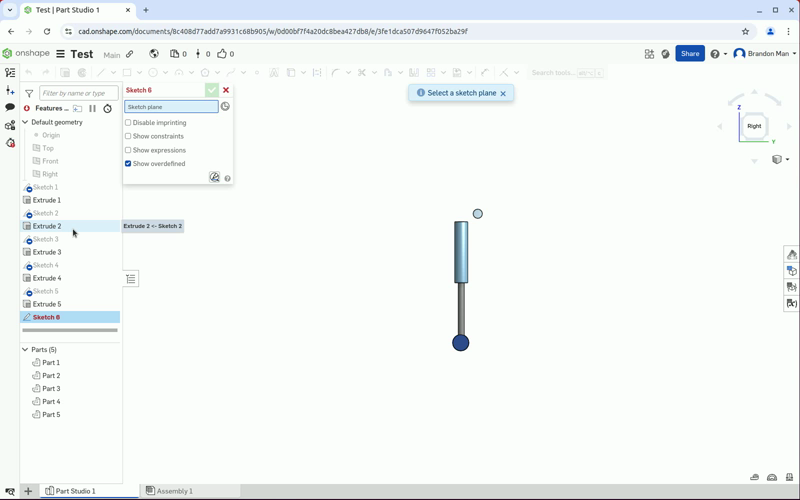
scroll(3)
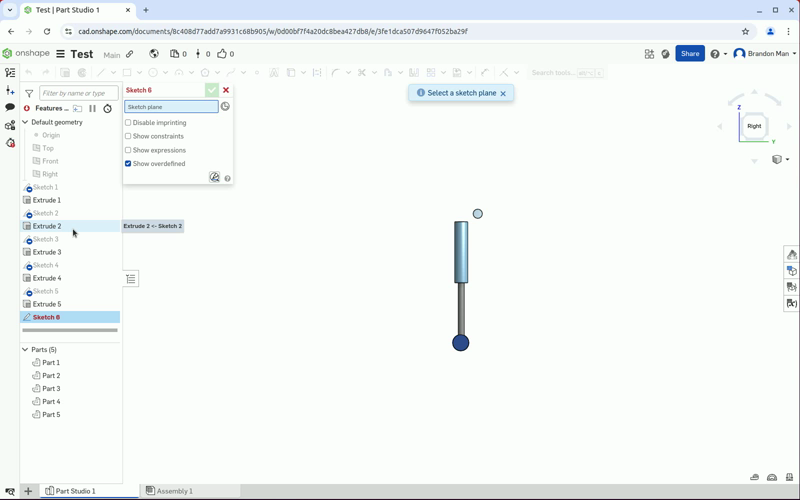
mouse_move(73, 176)
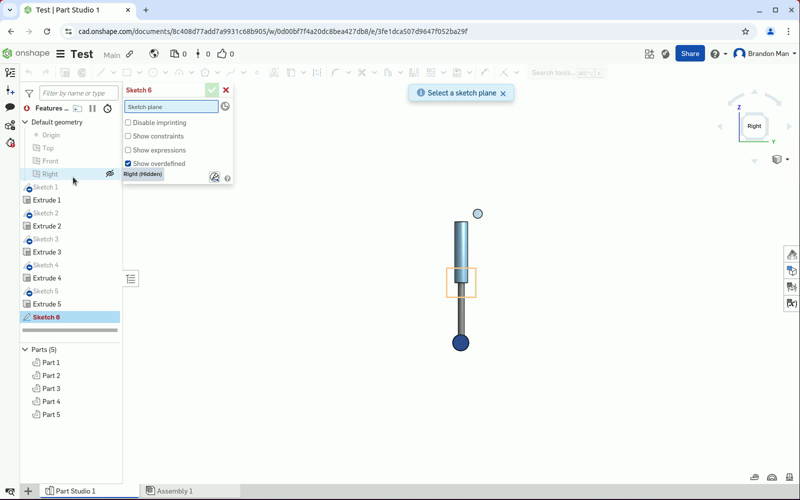
click(73, 176)
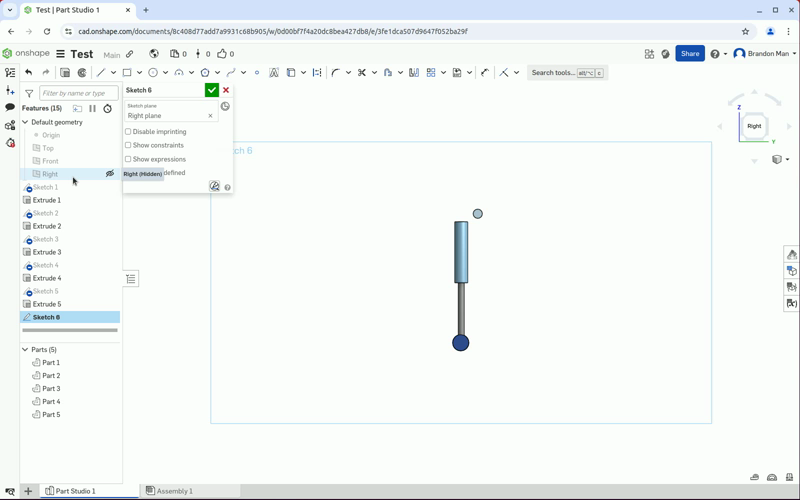
mouse_move(73, 352)
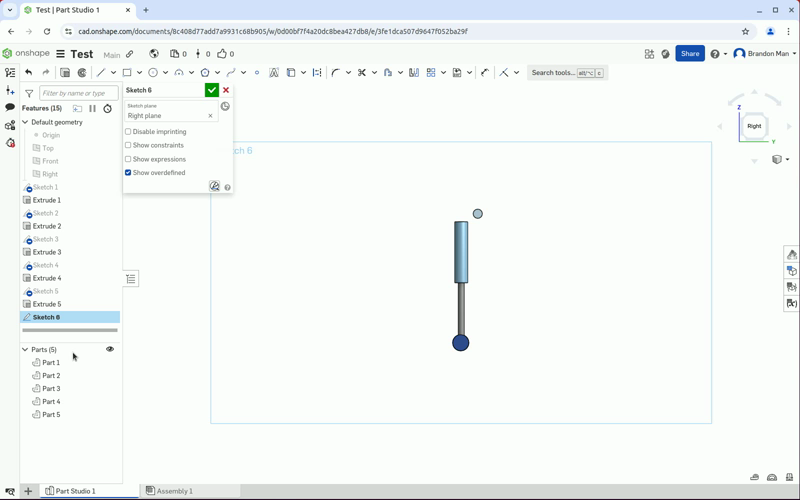
key(y)
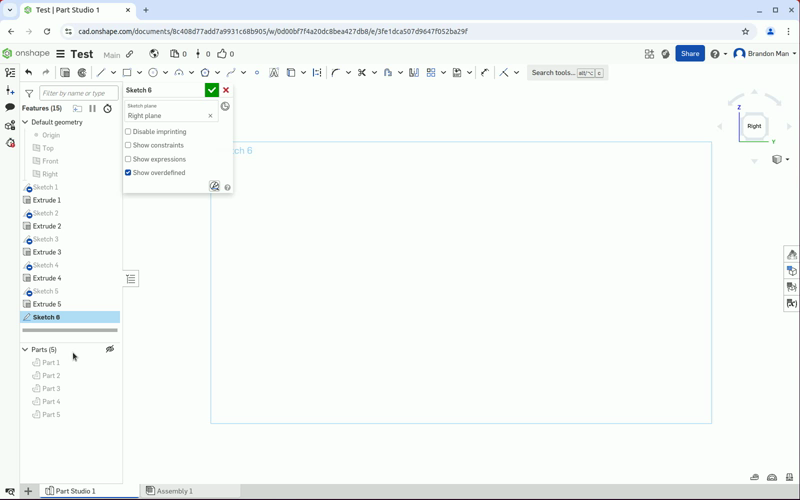
key(c)
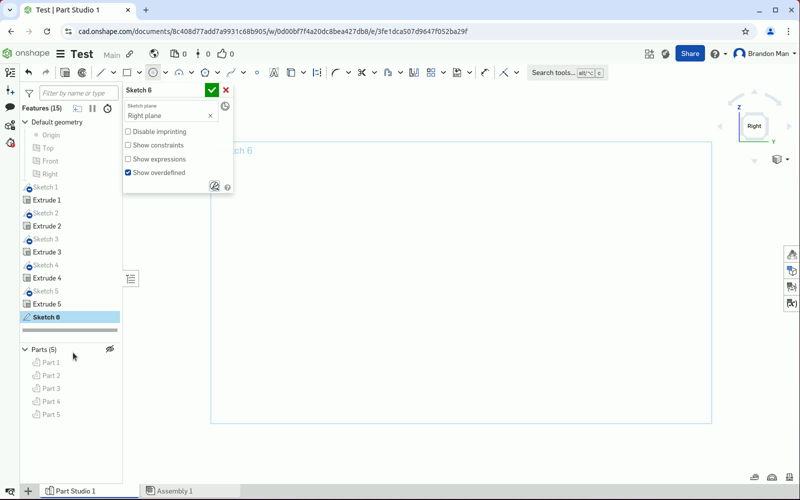
key_down(shift)
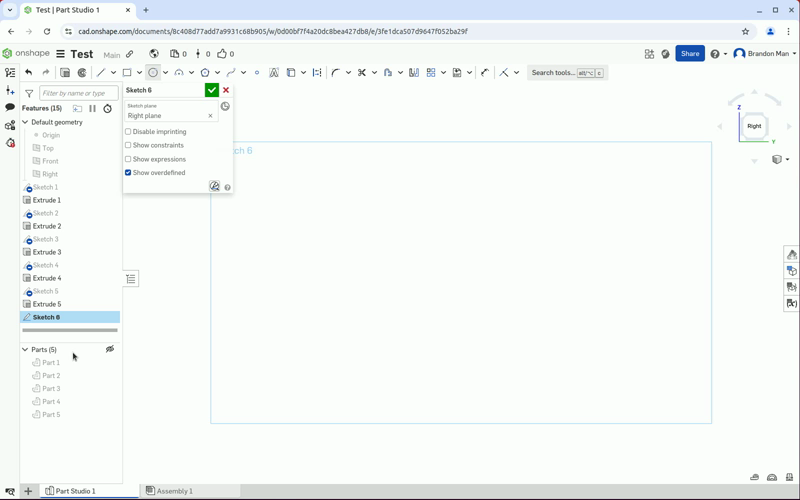
mouse_move(477, 213)
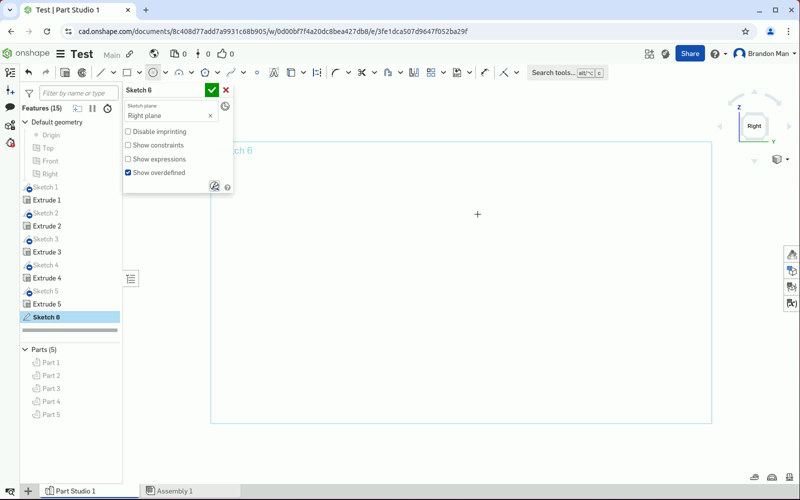
click(477, 213)
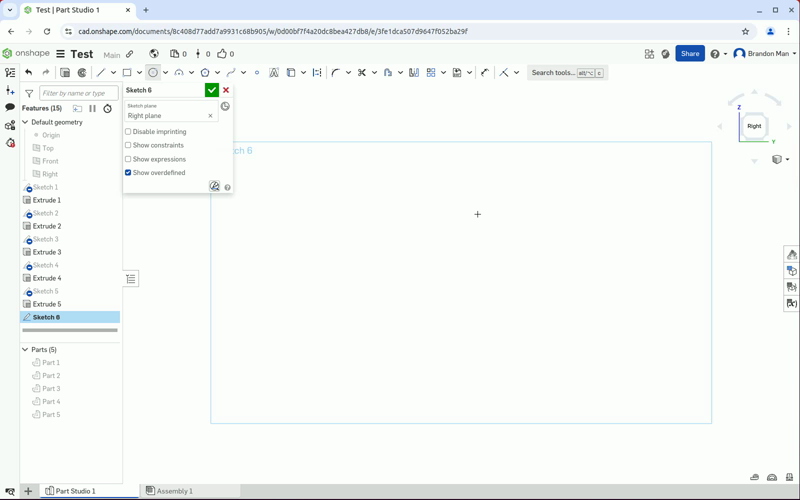
key_up(shift)
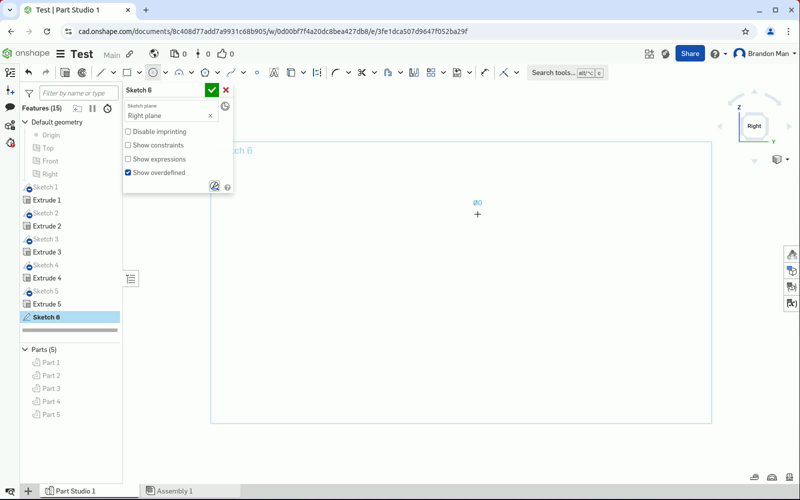
mouse_move(482, 213)
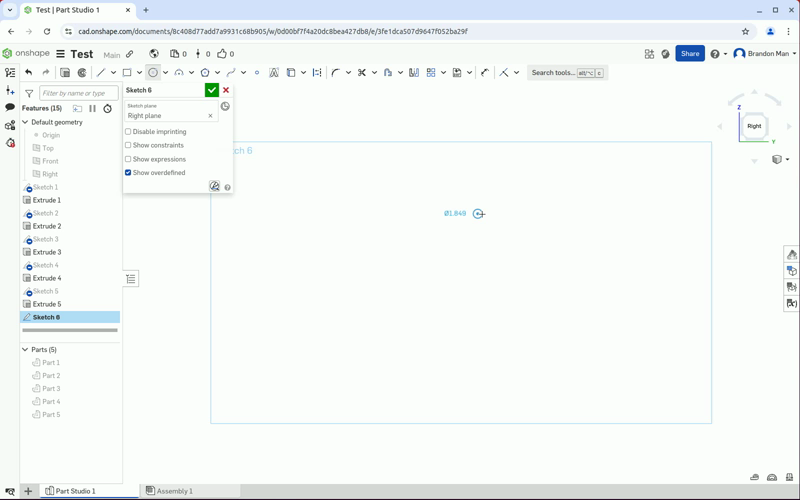
click(482, 213)
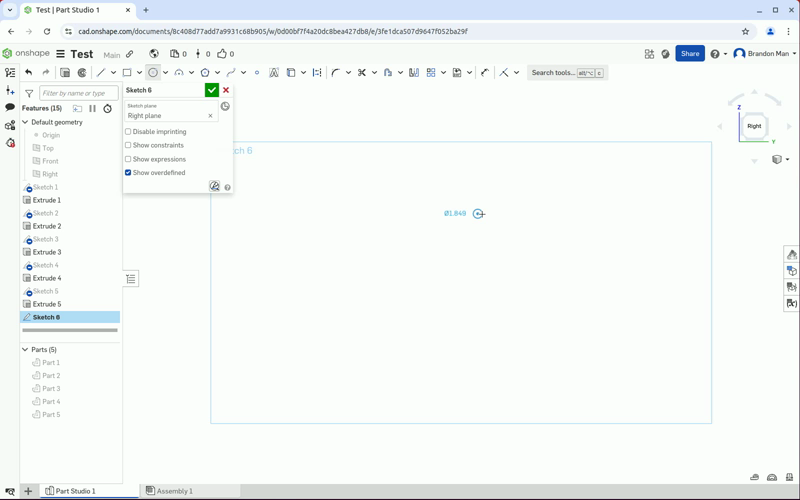
key(esc)
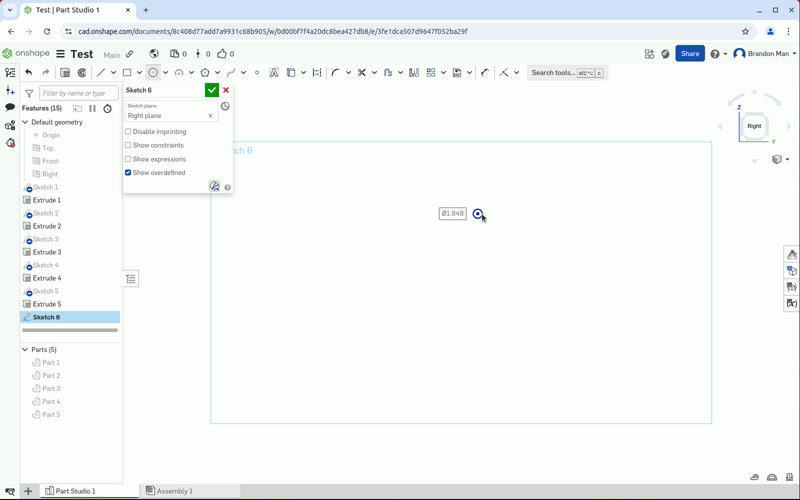
mouse_move(476, 215)
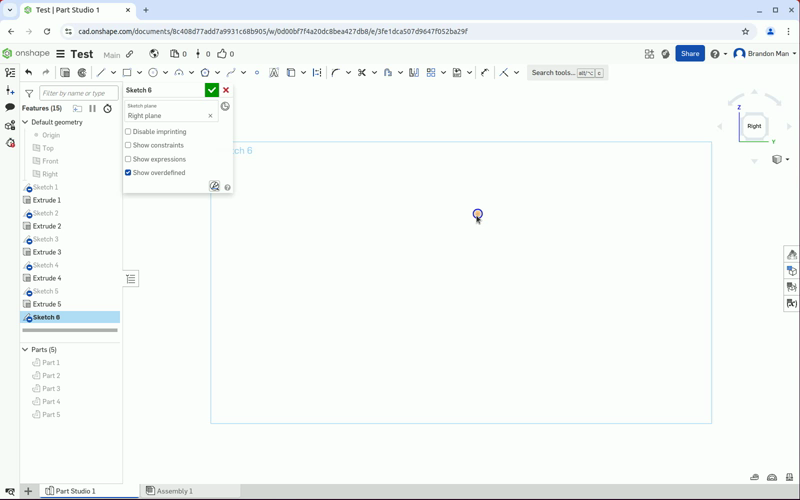
scroll(6)
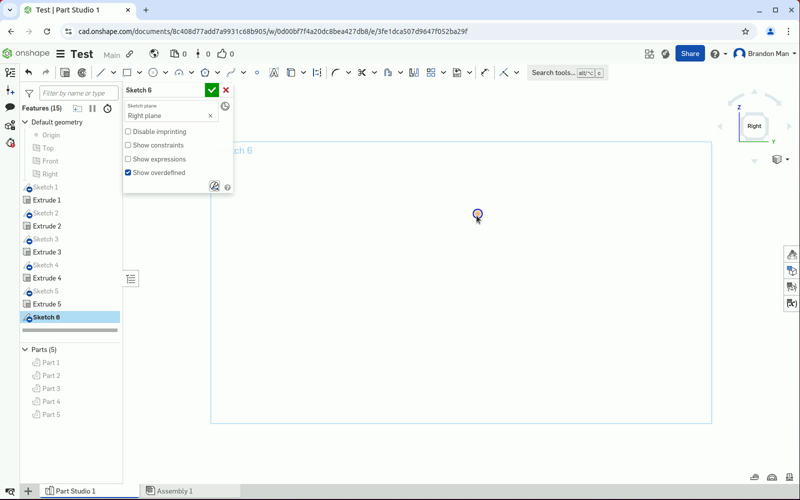
scroll(6)
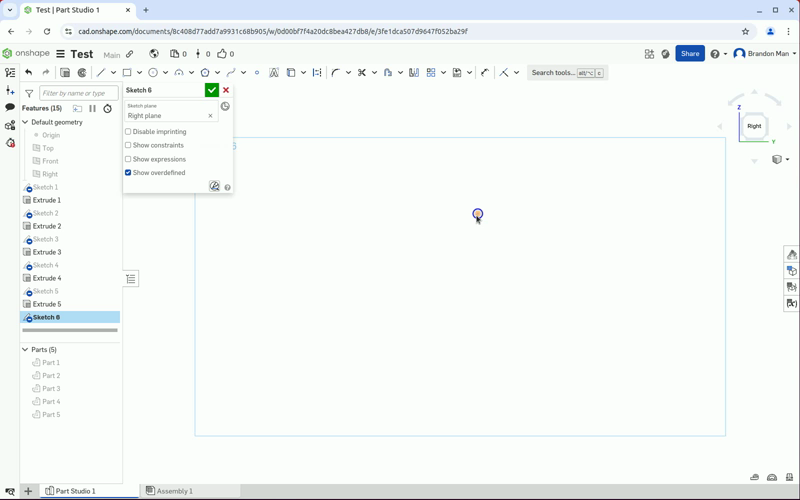
scroll(6)
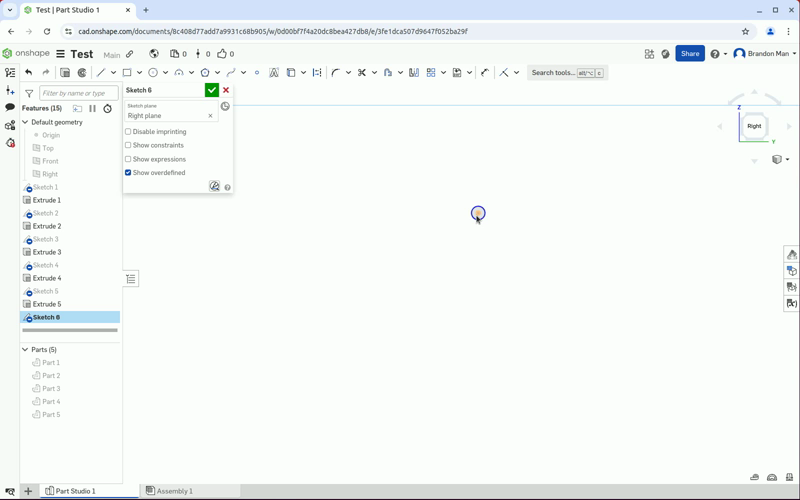
scroll(6)
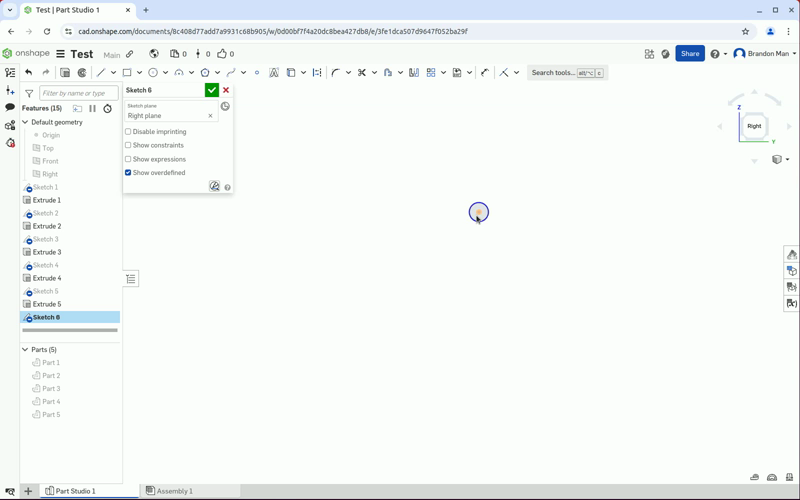
scroll(6)
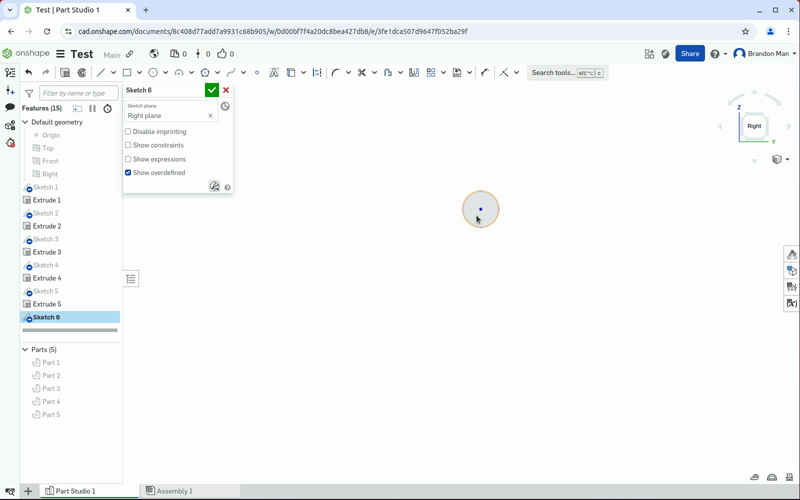
scroll(6)
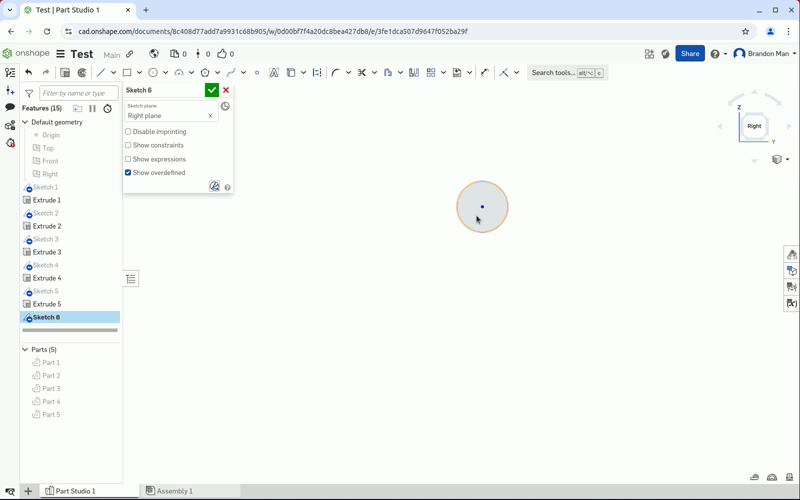
scroll(6)
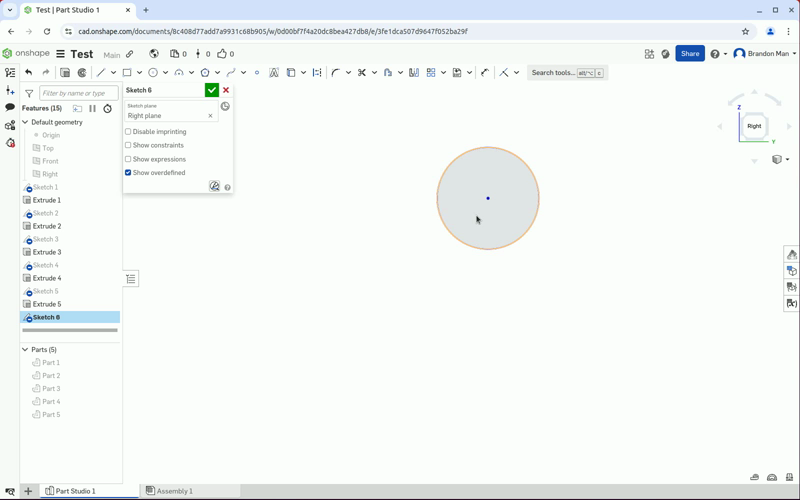
click(476, 215)
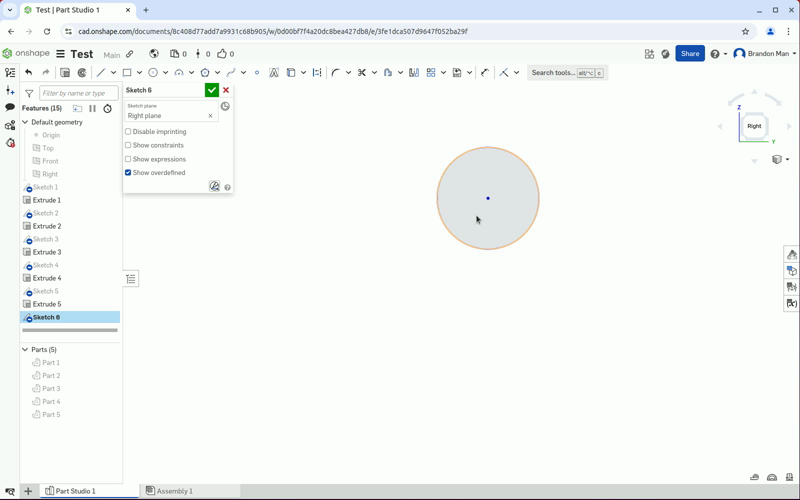
scroll(-6)
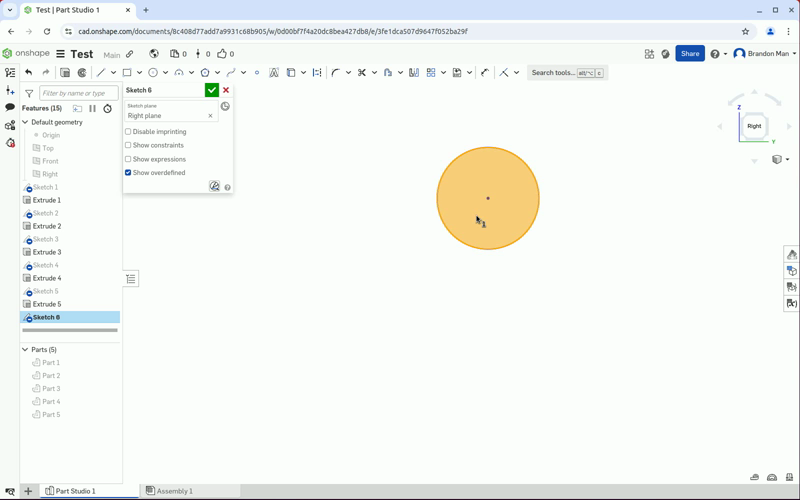
scroll(-6)
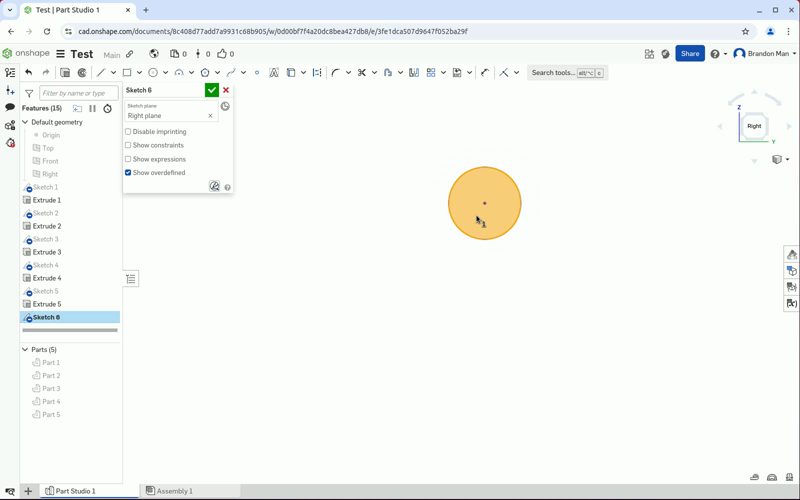
scroll(-6)
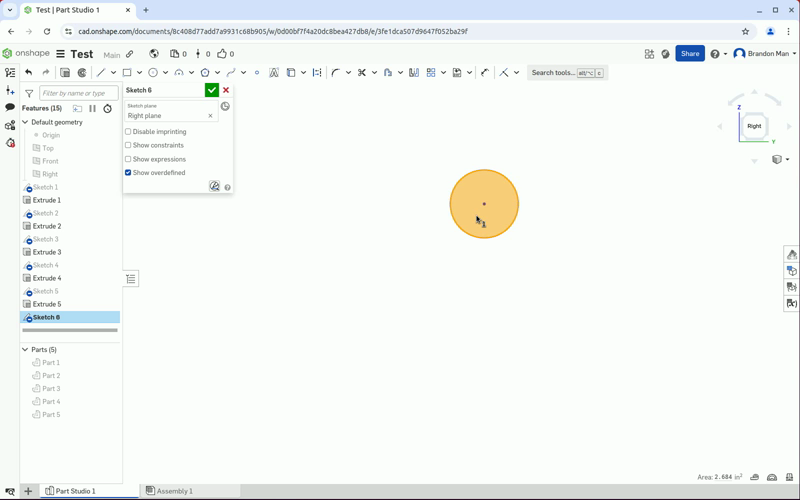
scroll(-6)
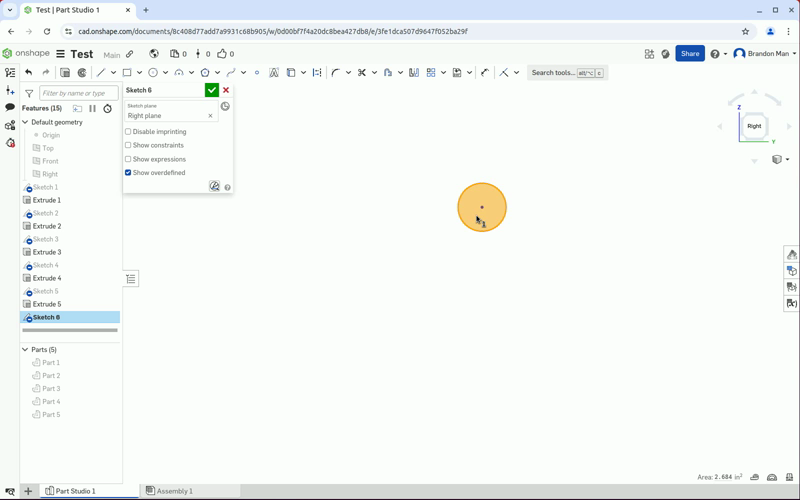
scroll(-6)
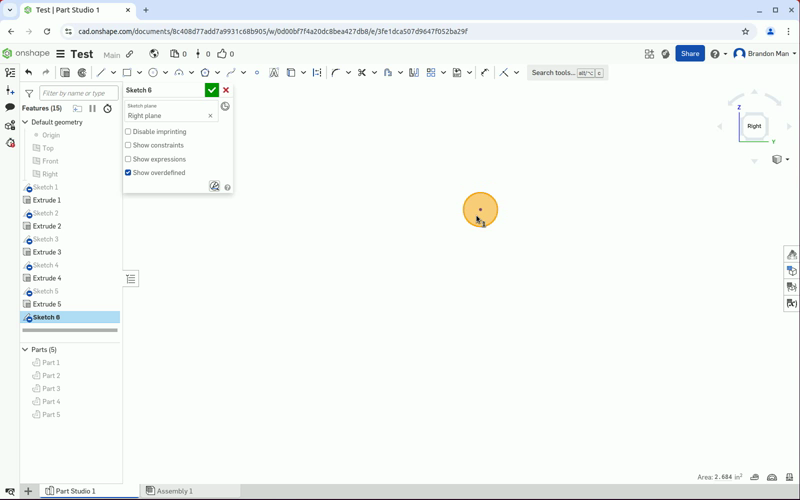
scroll(-6)
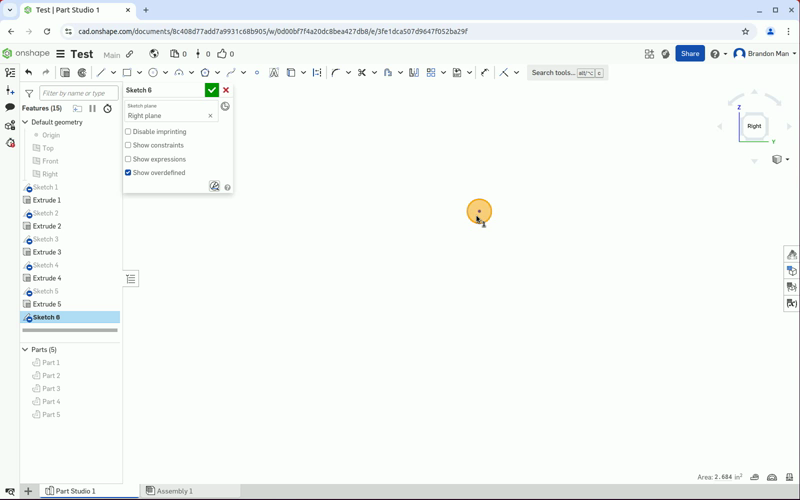
scroll(-6)
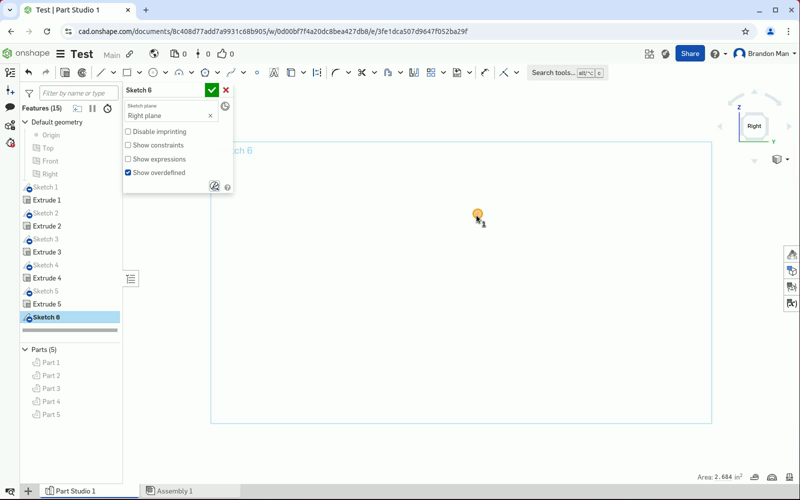
mouse_move(73, 352)
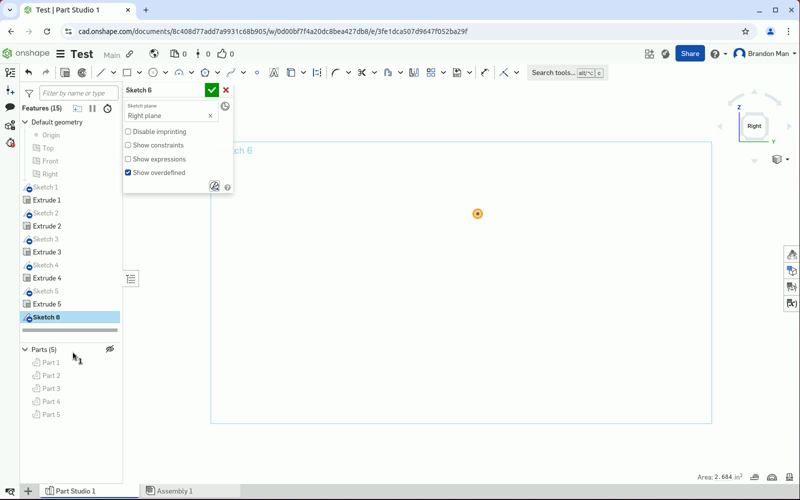
key(shift+y)
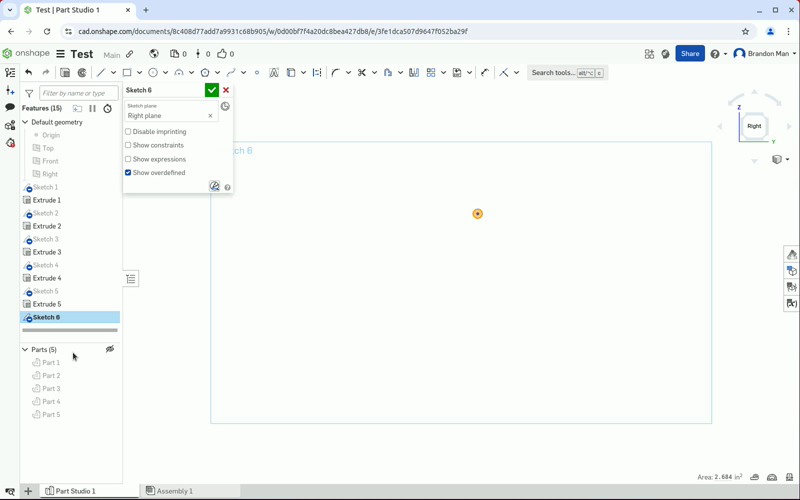
key(shift+e)
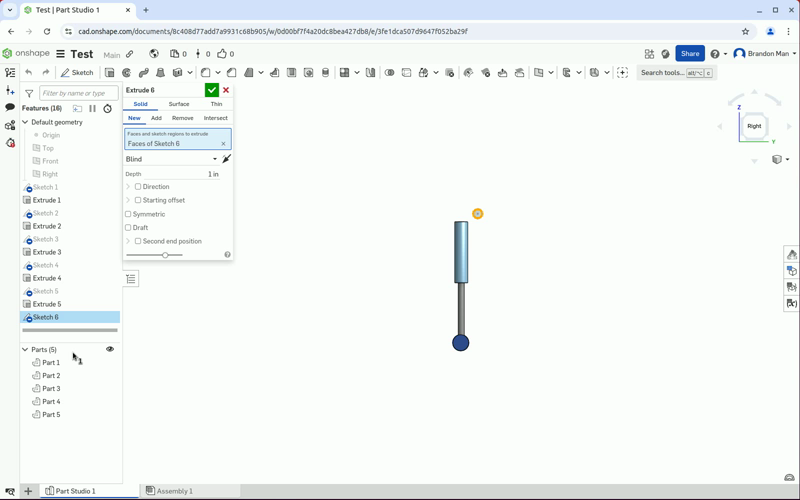
mouse_move(143, 106)
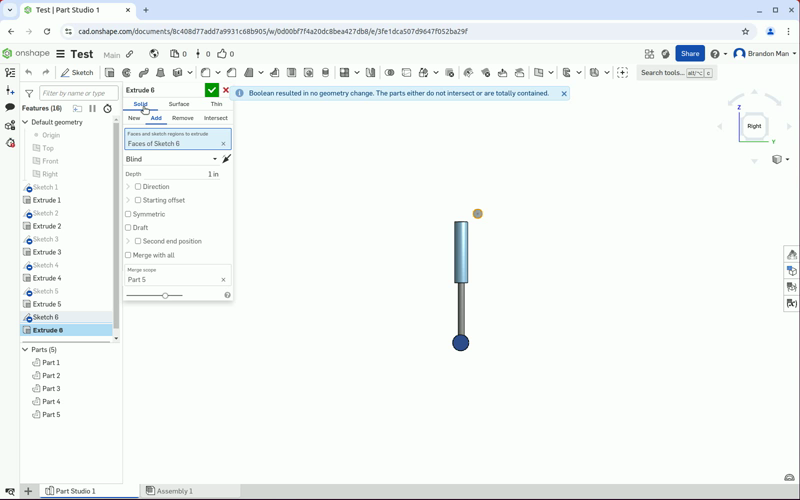
click(143, 106)
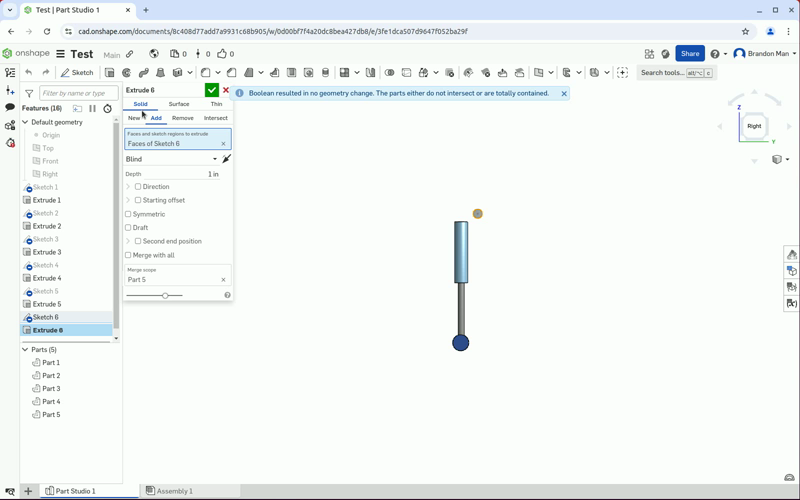
mouse_move(137, 120)
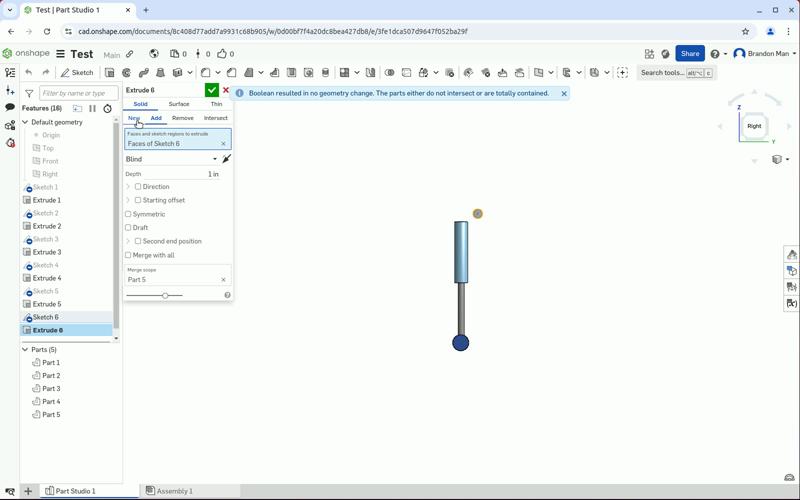
click(137, 120)
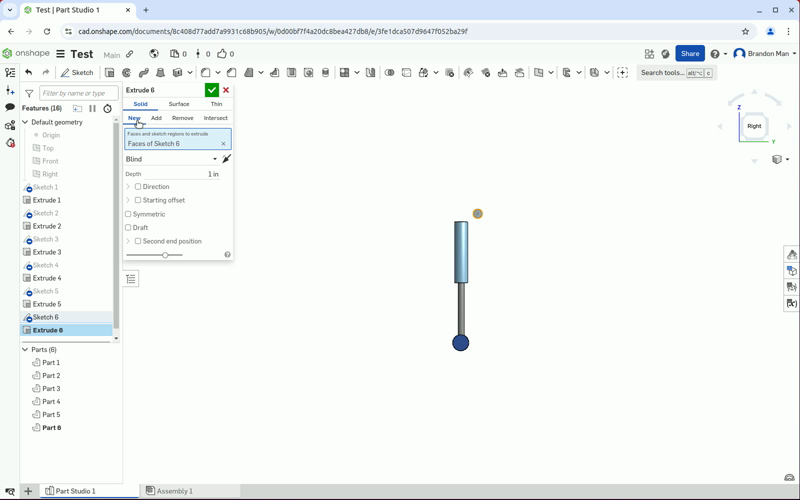
key(tab, 4)
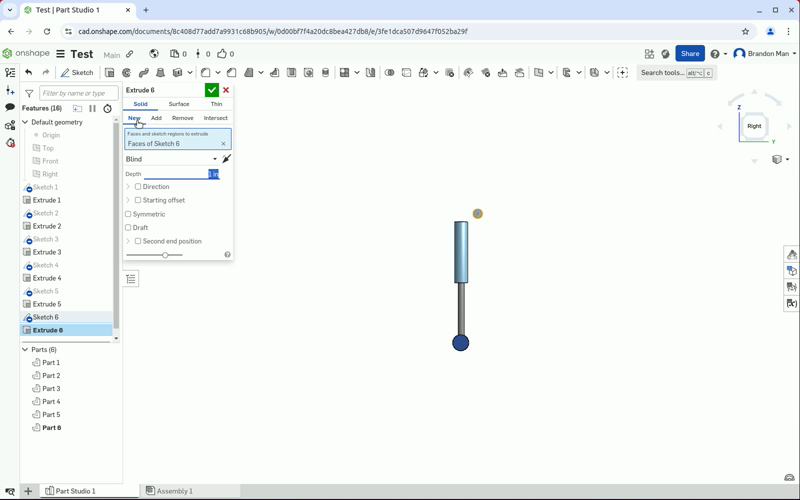
text(-13.961)
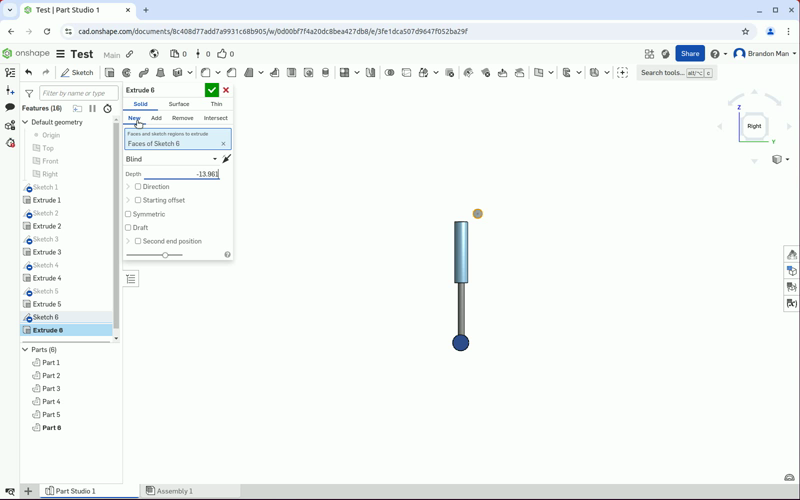
key(enter)
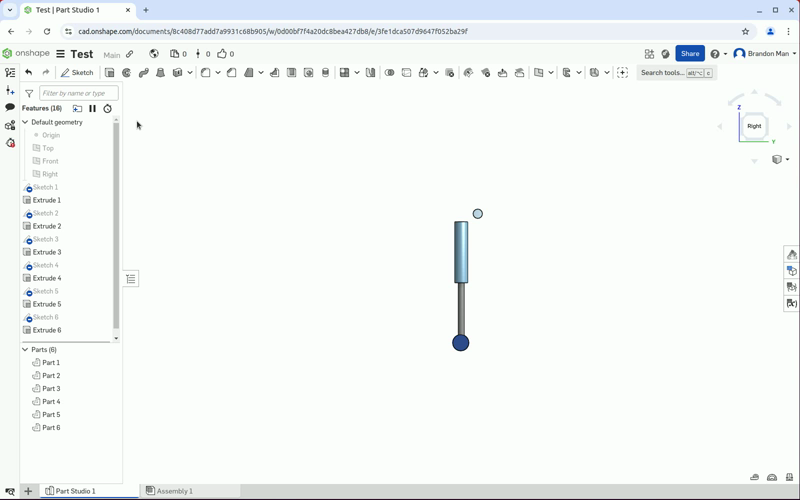
key(shift+h)
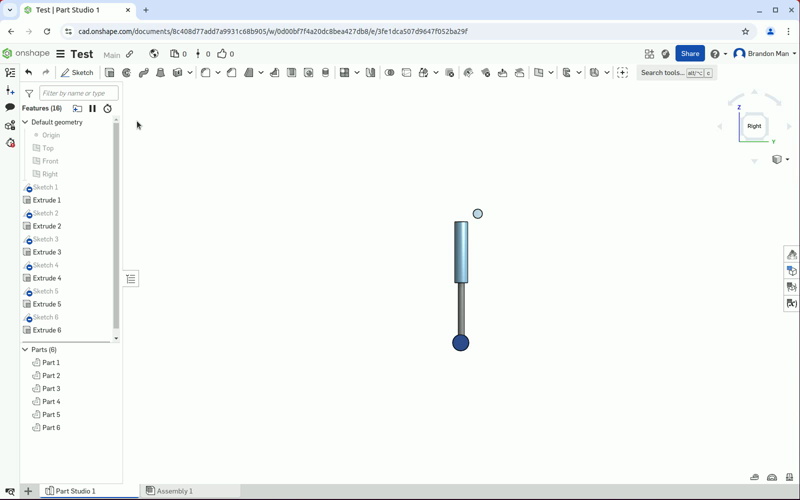
key(shift+h)
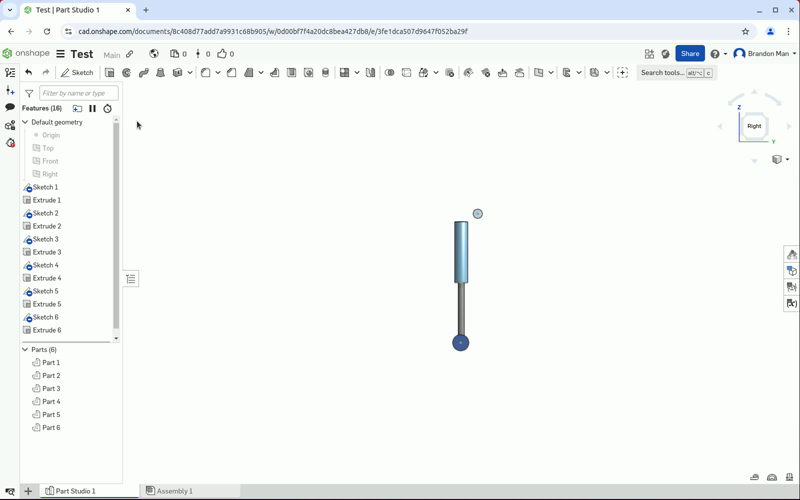
key(shift+7)
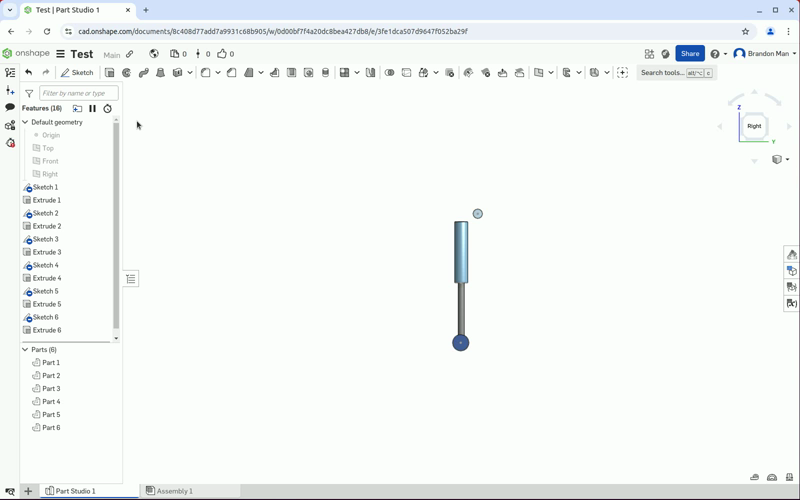
key(right, 2)
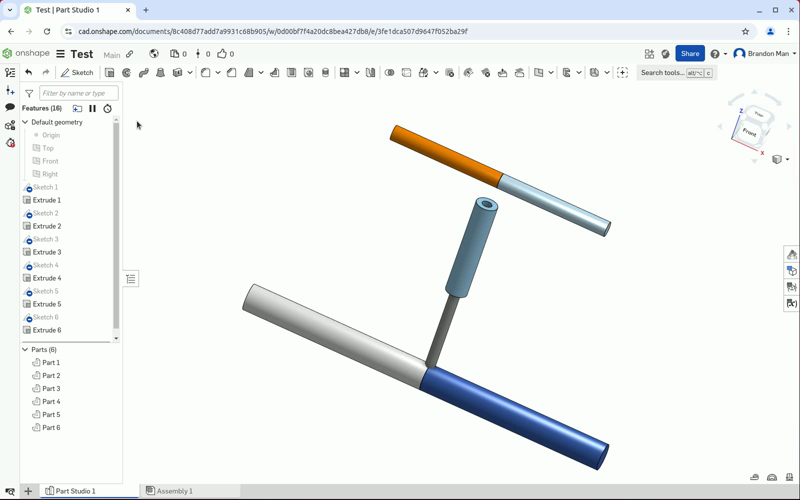
key(down, 2)
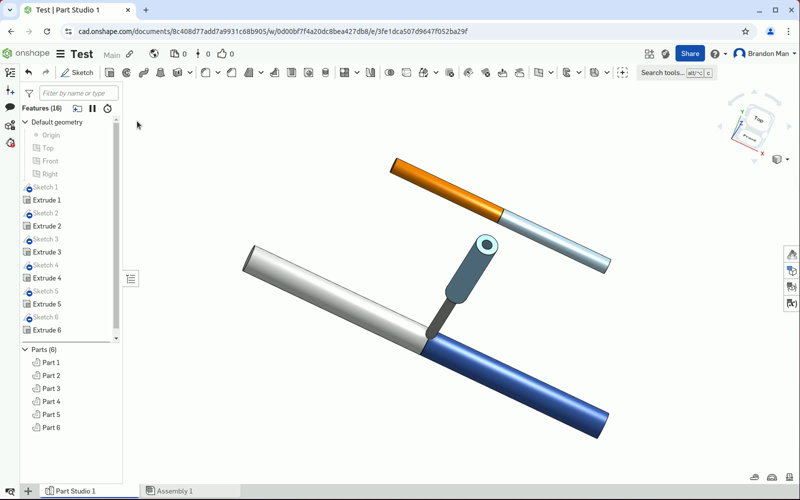
key(up, 2)
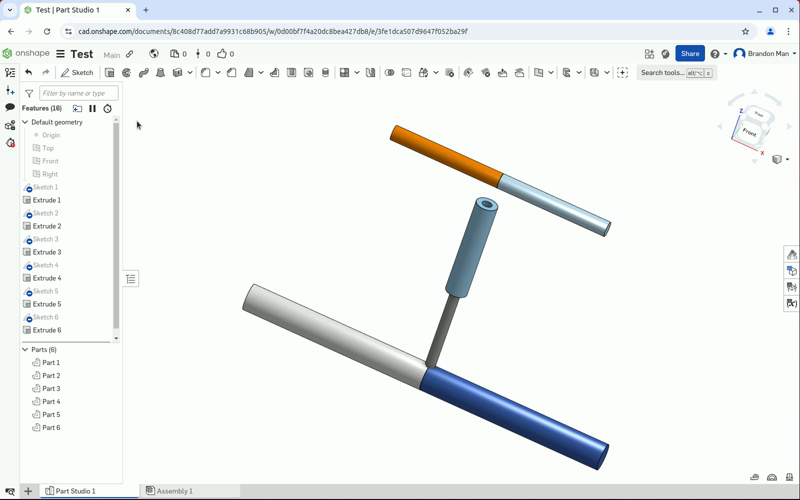
key(left, 2)
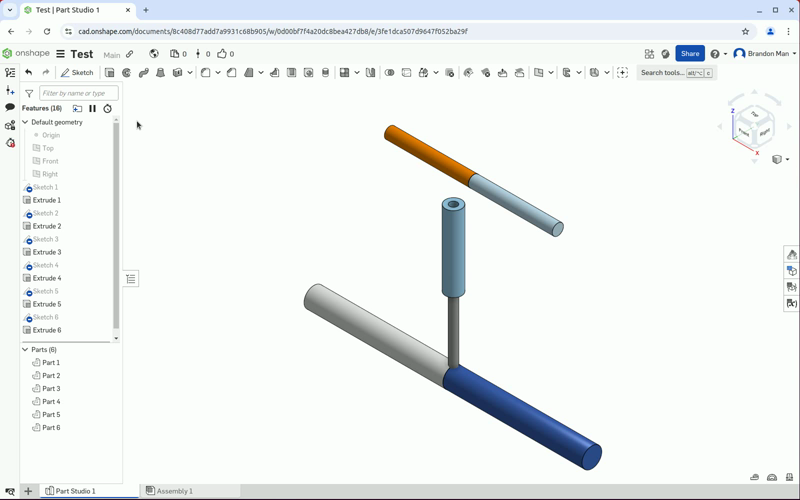
mouse_move(69, 189)
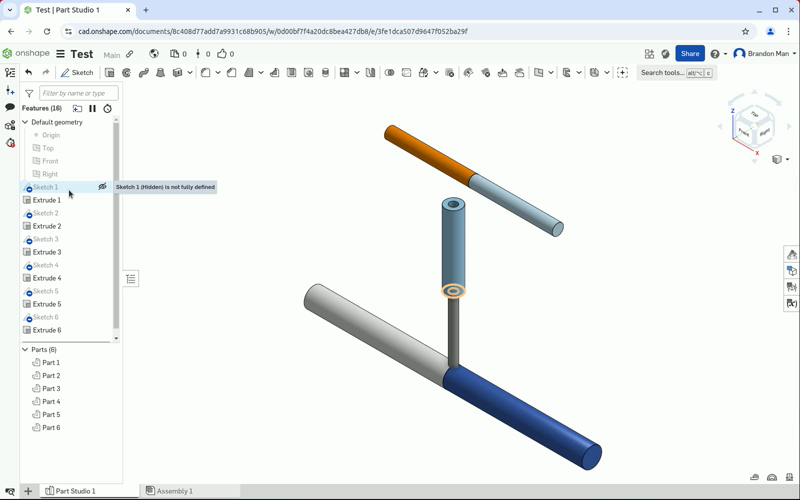
click(69, 189)